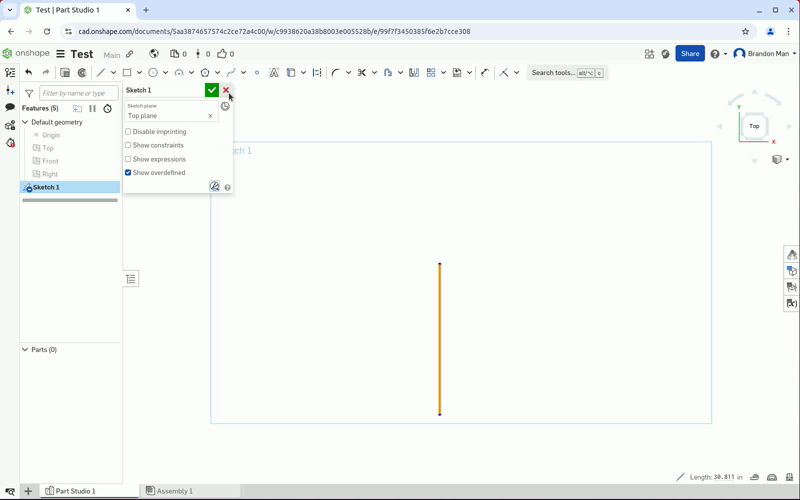
key(shift+h)
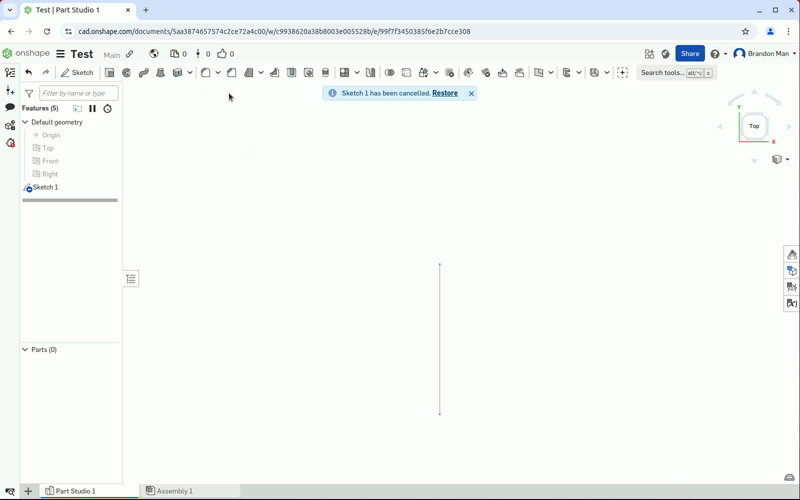
key(shift+s)
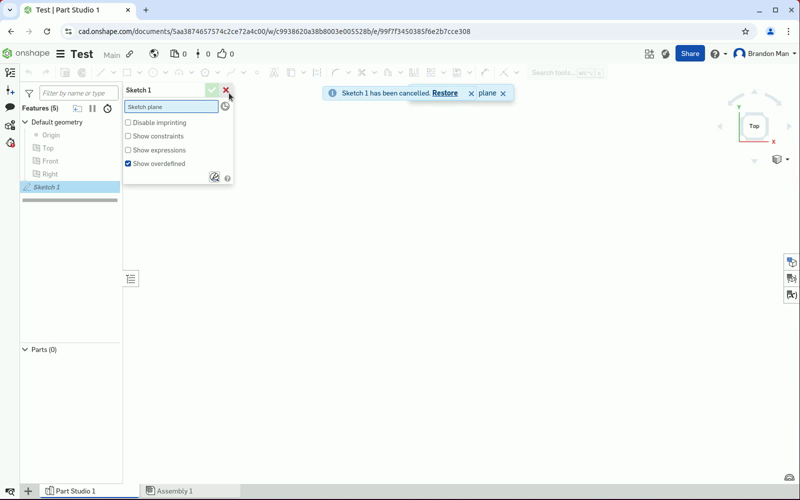
mouse_move(73, 150)
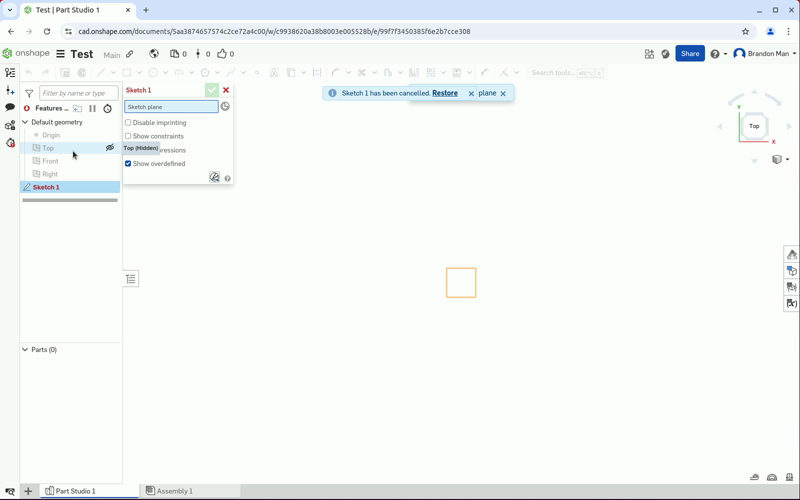
click(73, 150)
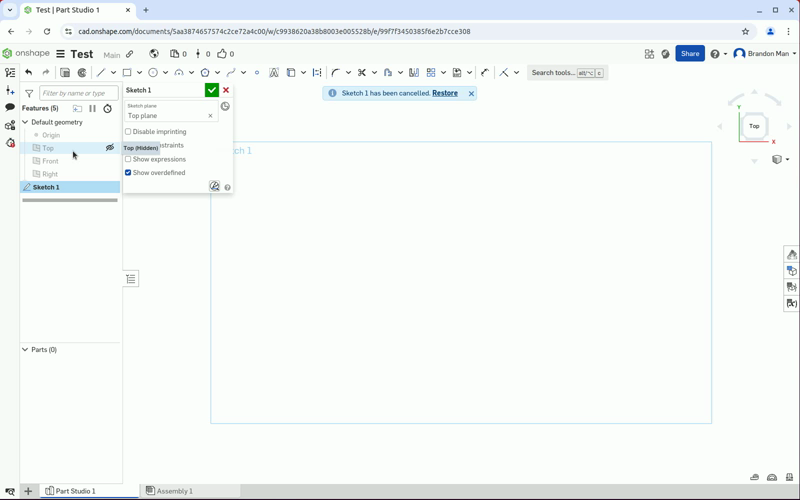
mouse_move(73, 352)
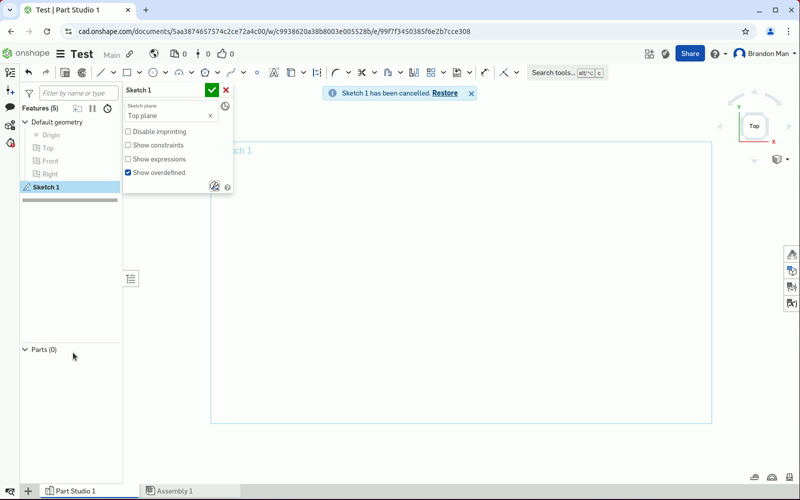
key(y)
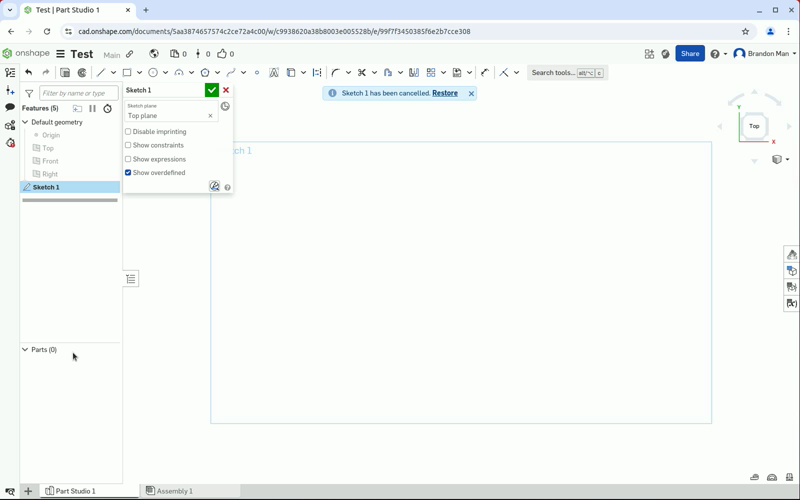
key(l)
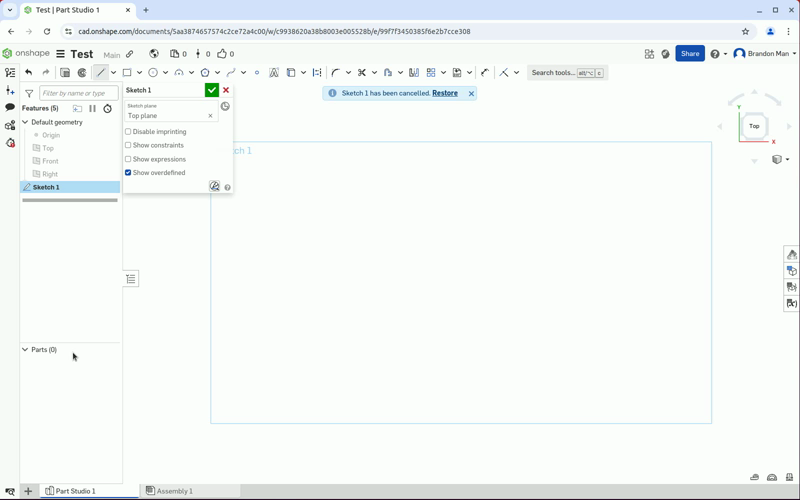
key_down(shift)
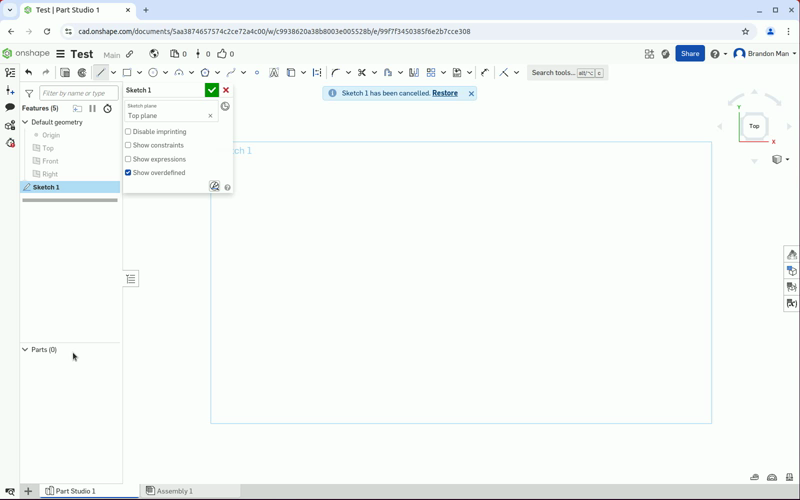
mouse_move(369, 282)
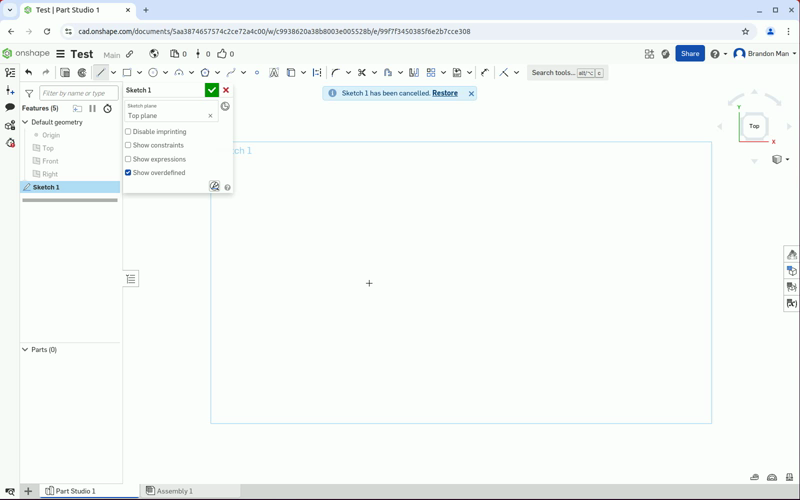
click(369, 282)
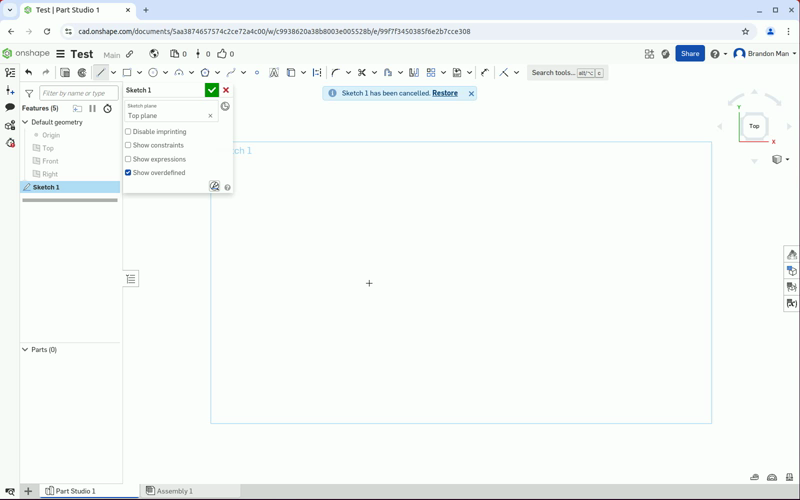
key_up(shift)
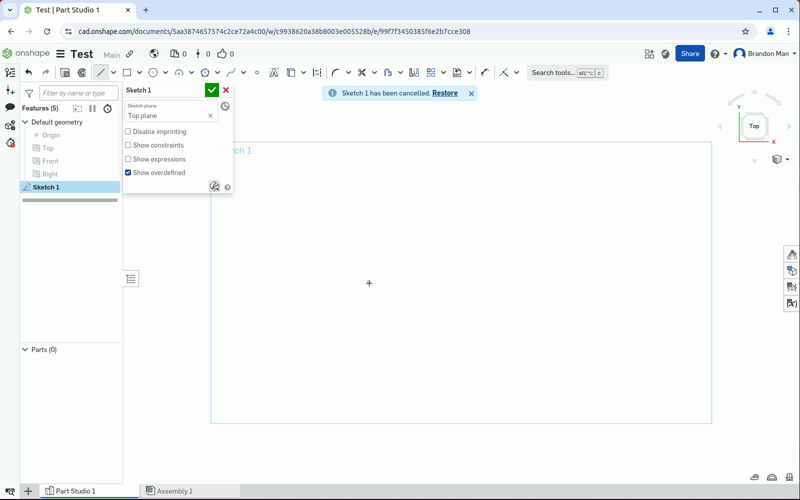
key_down(shift)
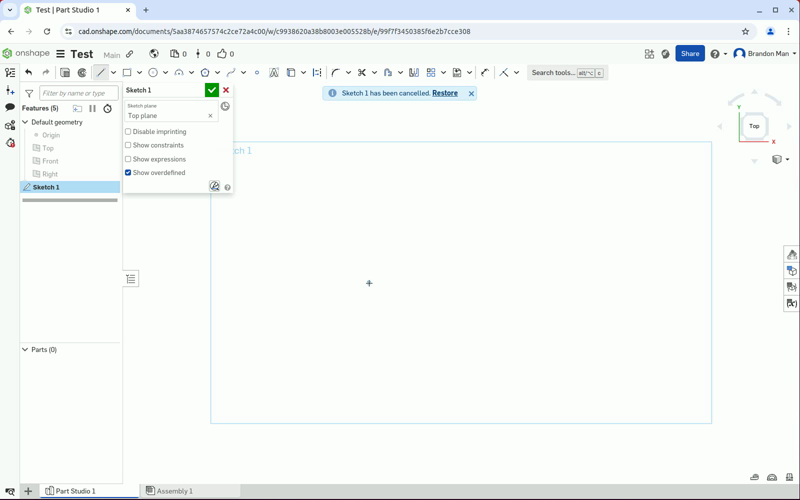
mouse_move(399, 282)
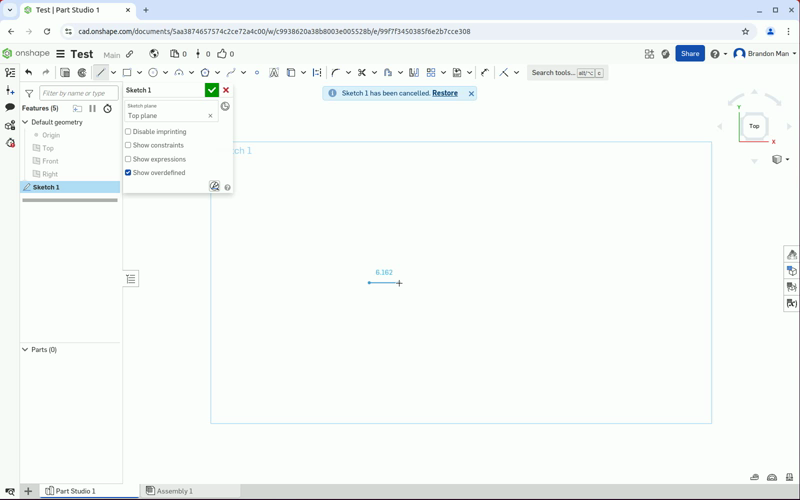
mouse_move(422, 282)
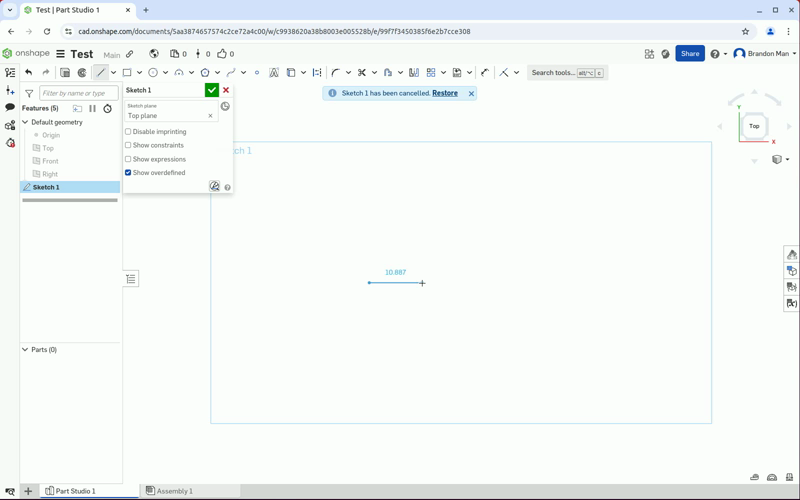
click(422, 282)
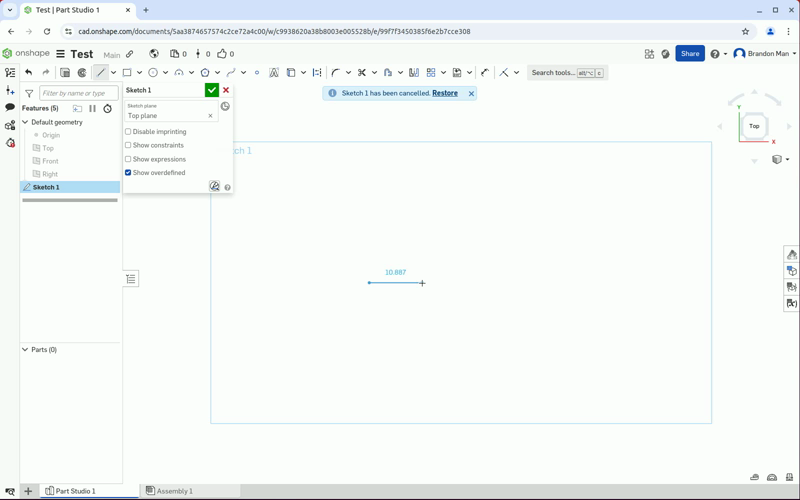
key_up(shift)
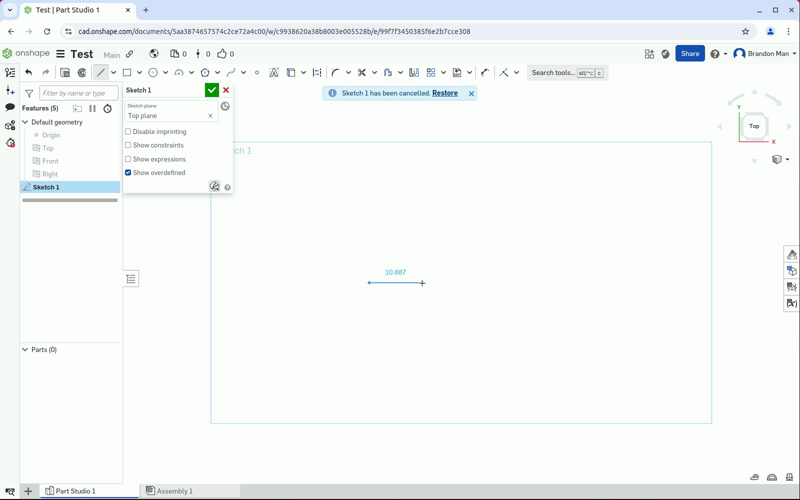
key_down(shift)
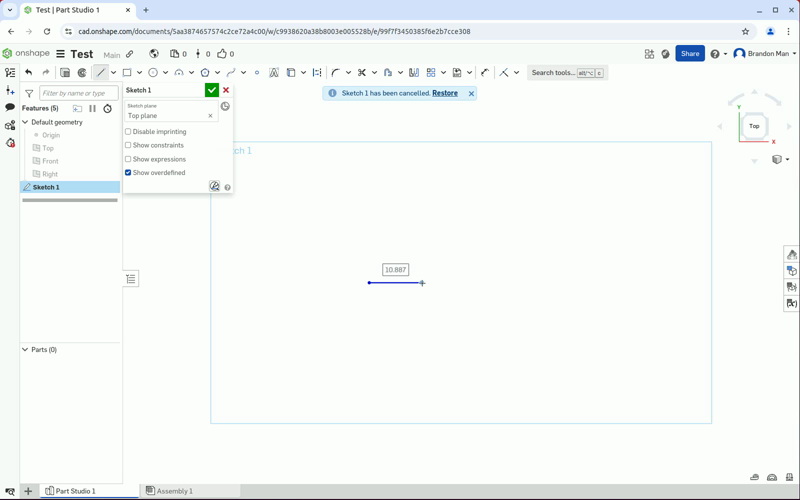
mouse_move(422, 209)
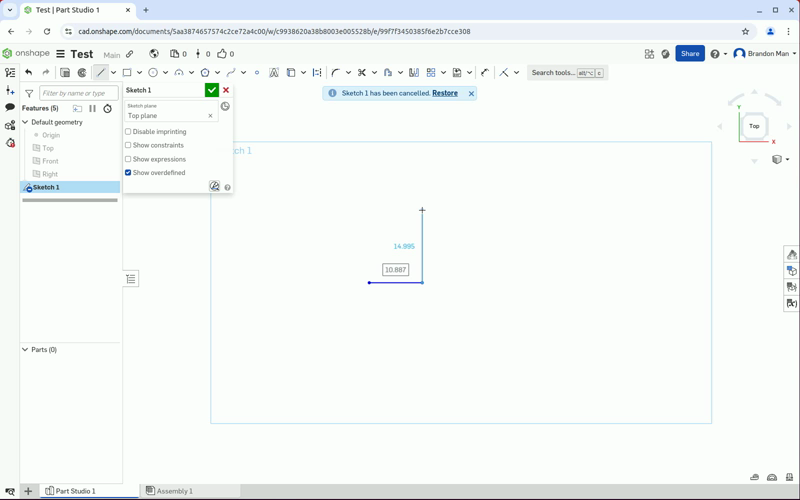
click(422, 209)
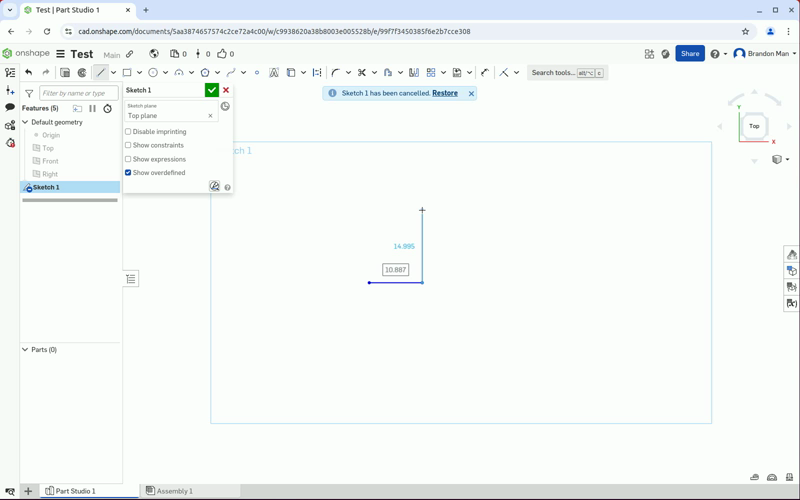
key_up(shift)
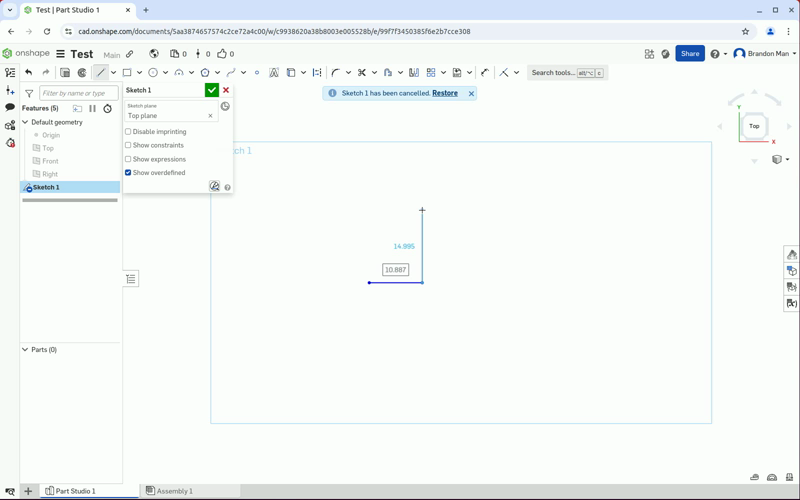
key_down(shift)
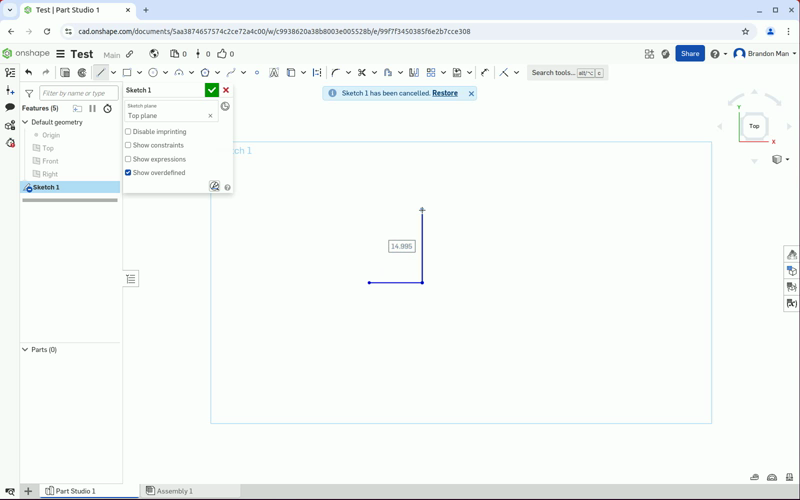
mouse_move(452, 209)
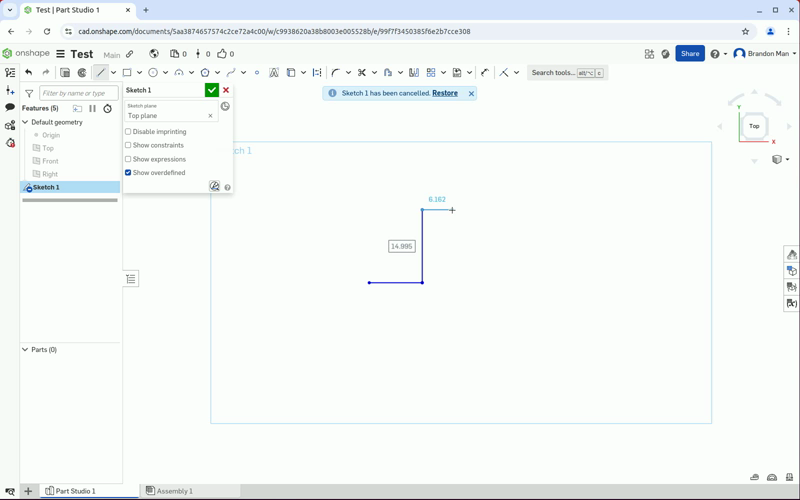
mouse_move(369, 209)
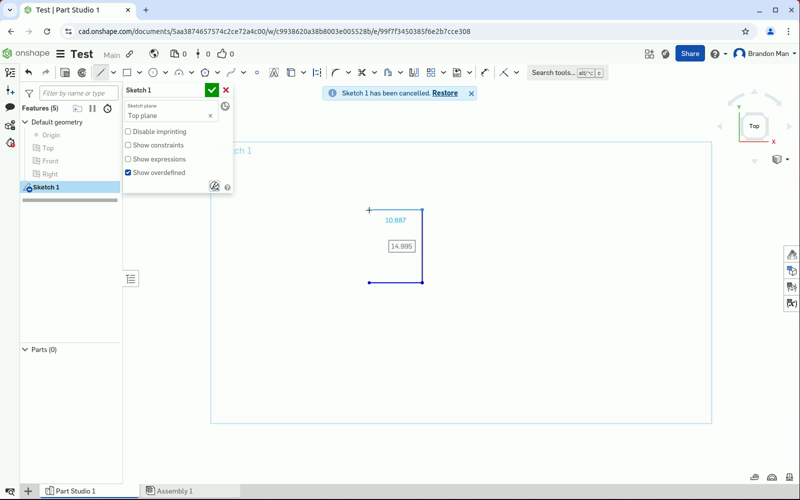
click(369, 209)
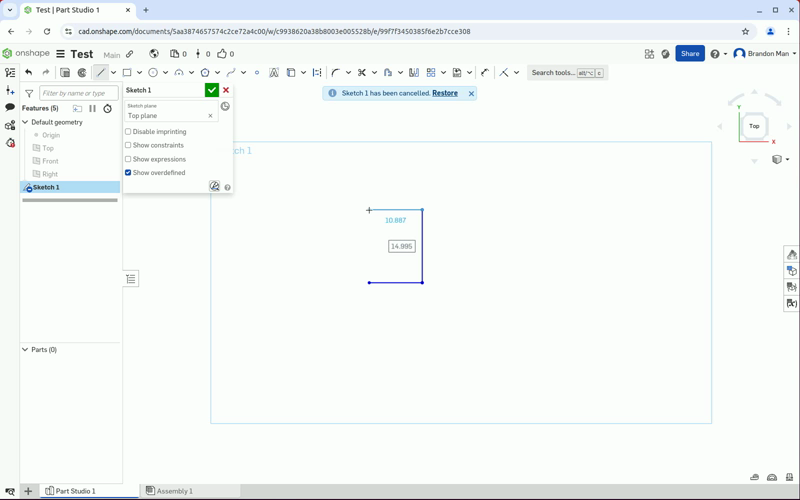
key_up(shift)
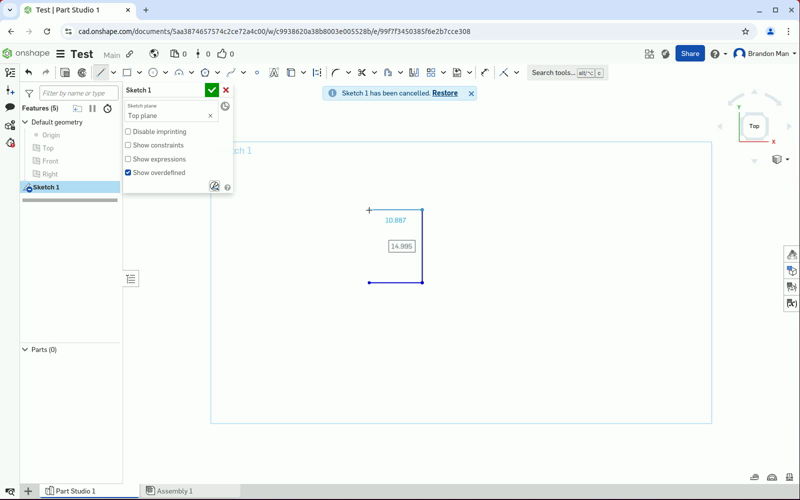
key(esc)
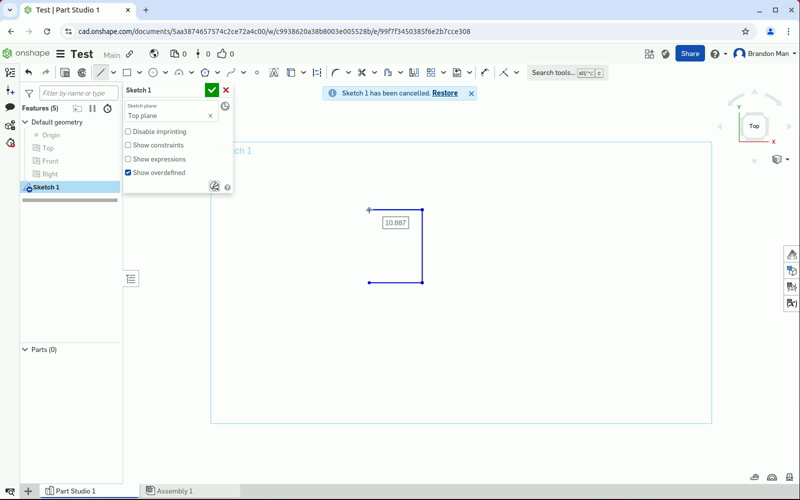
key(a)
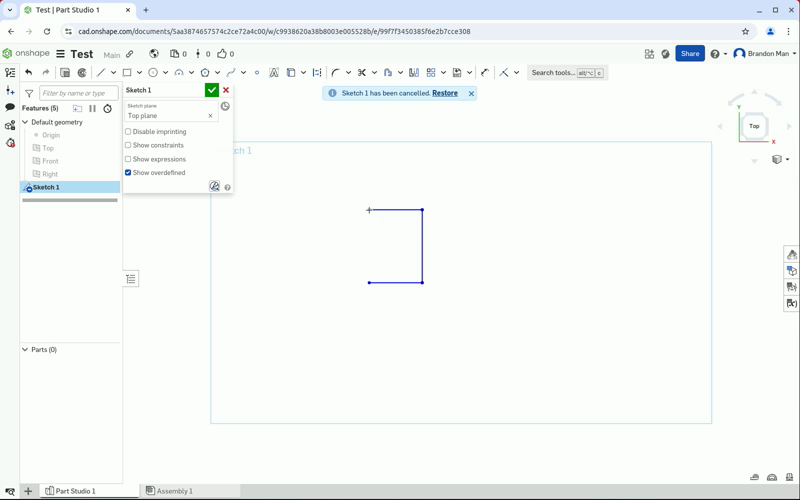
mouse_move(369, 209)
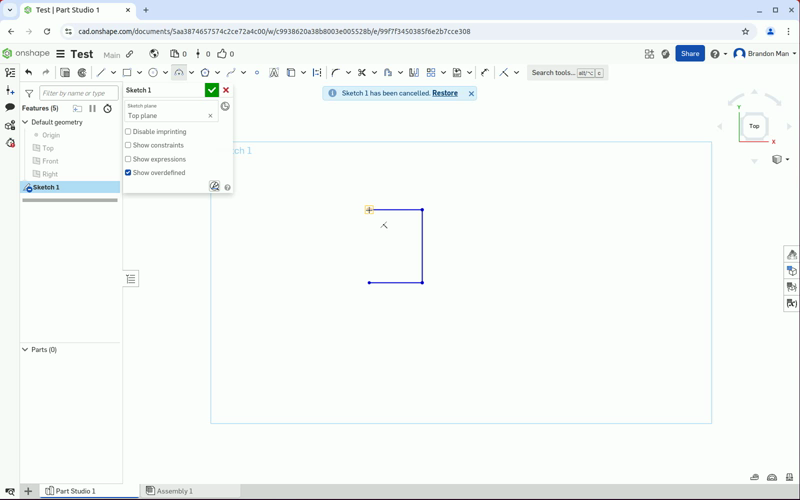
click(369, 209)
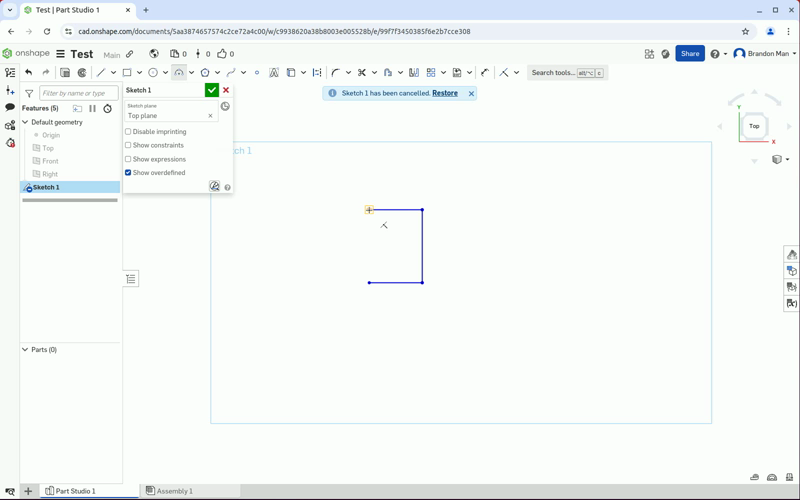
mouse_move(369, 282)
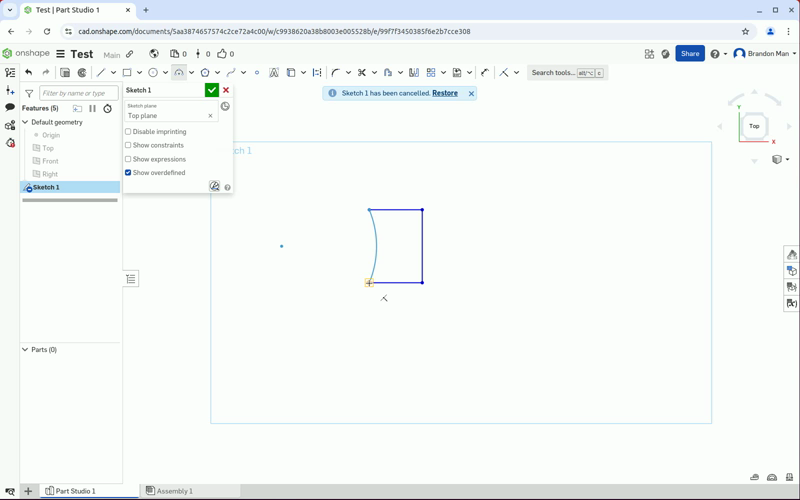
click(369, 282)
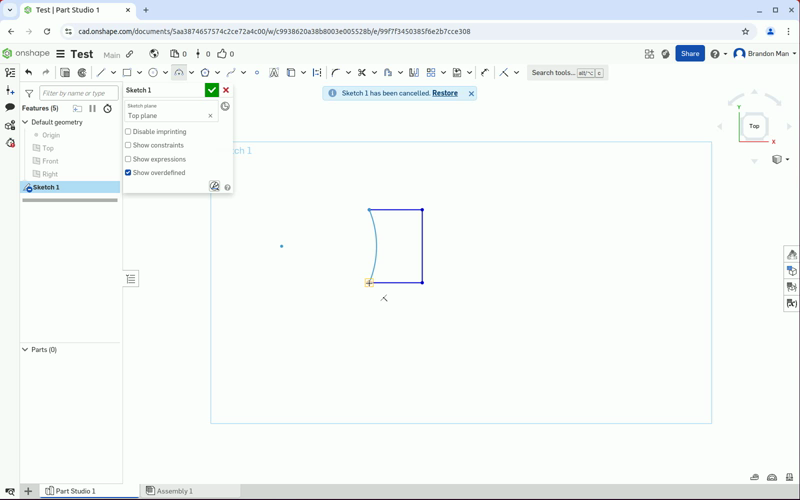
key_down(shift)
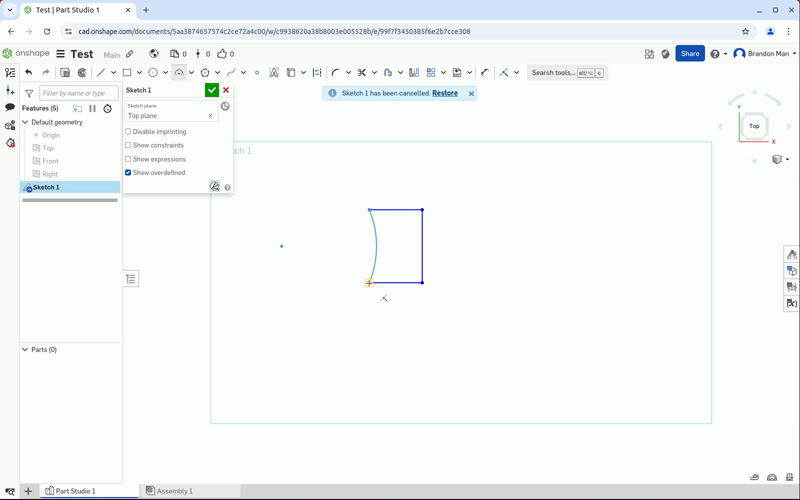
mouse_move(347, 246)
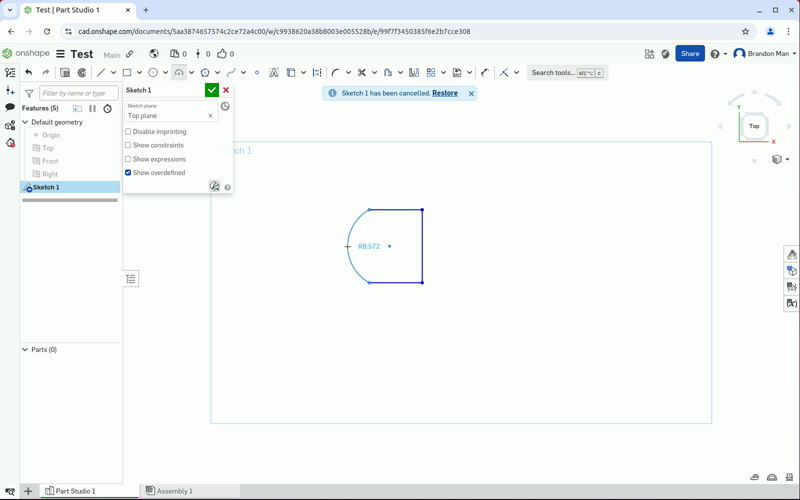
click(347, 246)
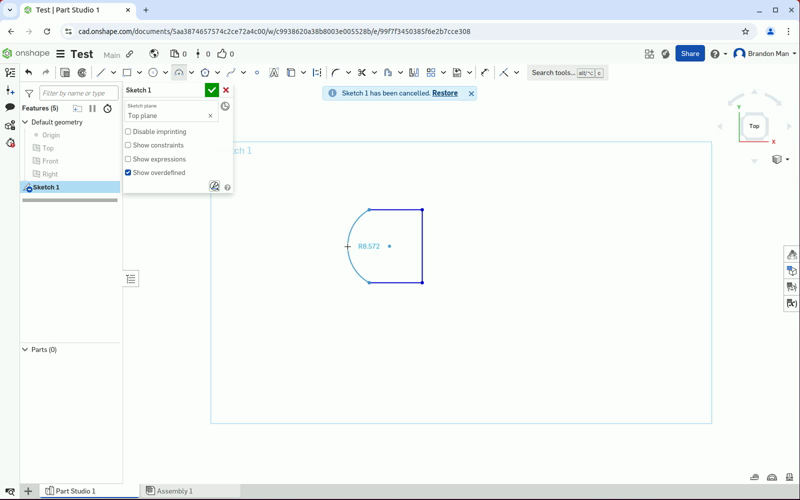
key_up(shift)
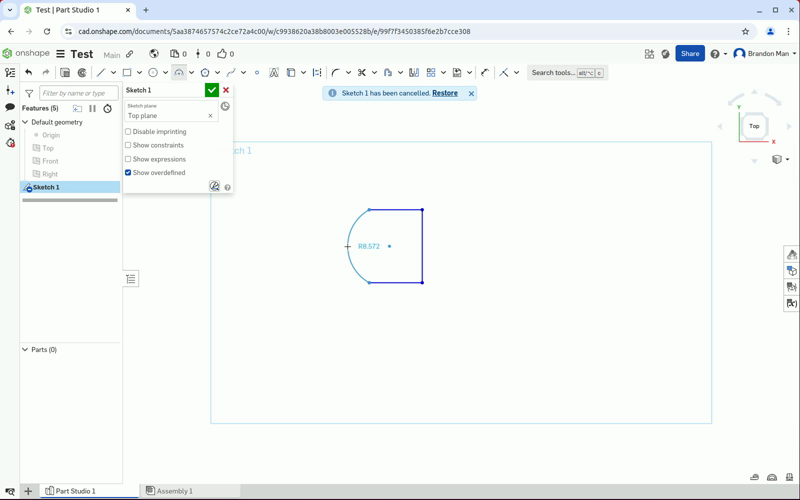
key(esc)
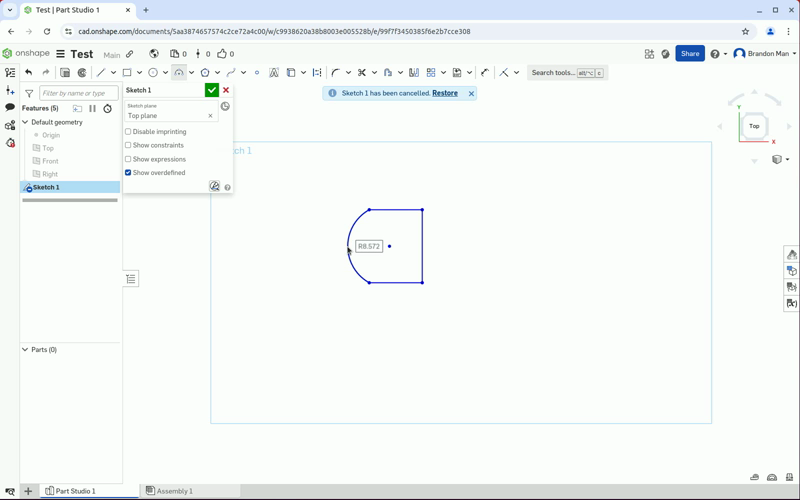
mouse_move(416, 222)
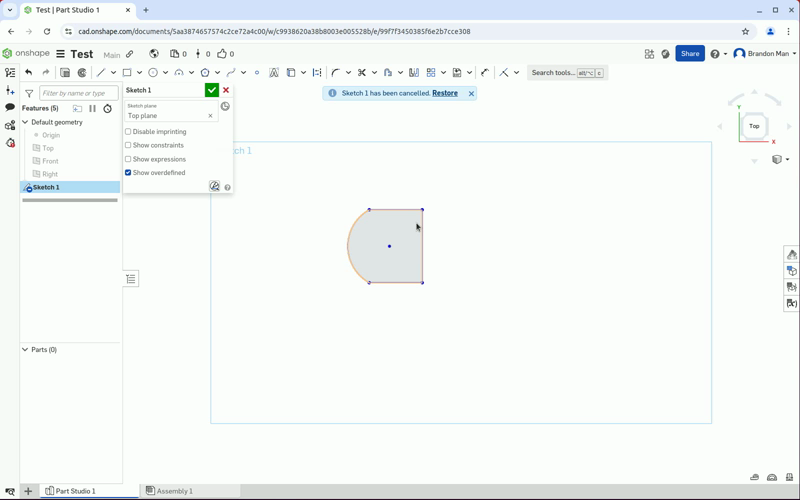
click(416, 222)
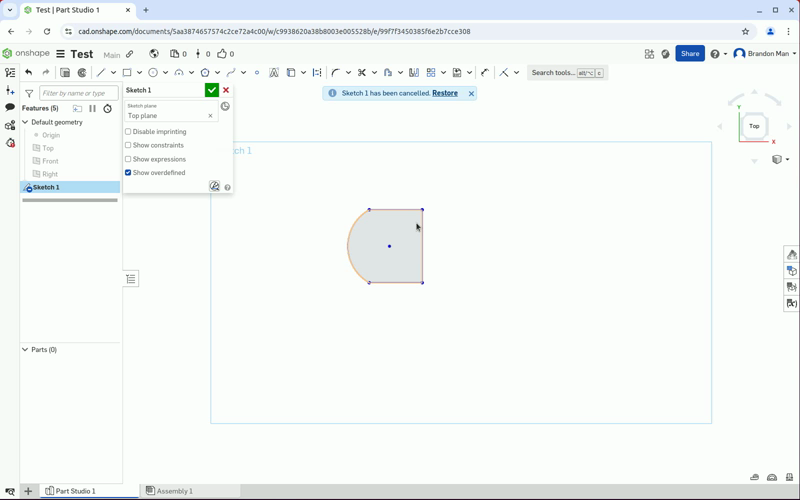
mouse_move(73, 352)
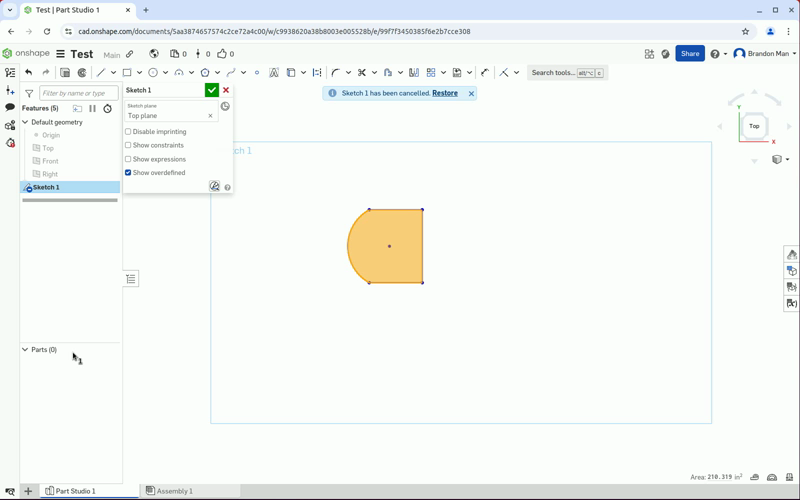
key(shift+y)
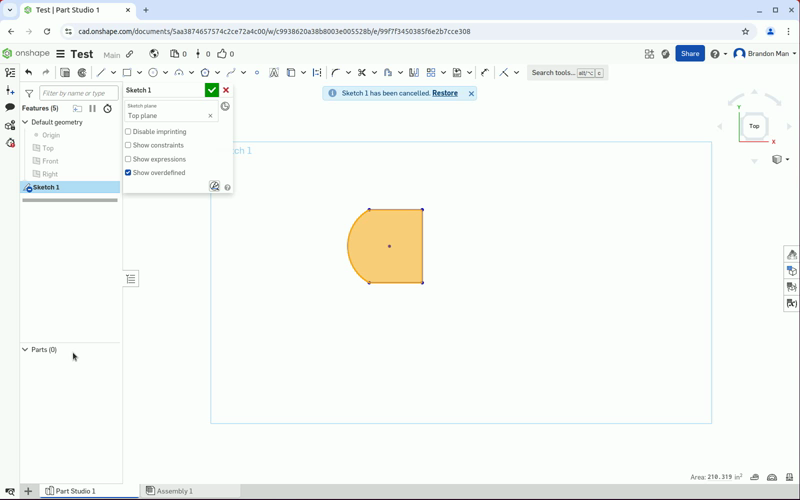
key(shift+e)
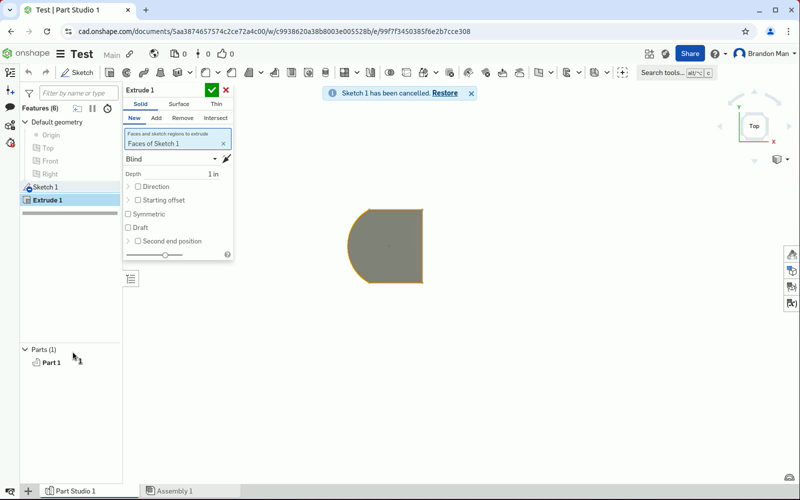
mouse_move(143, 106)
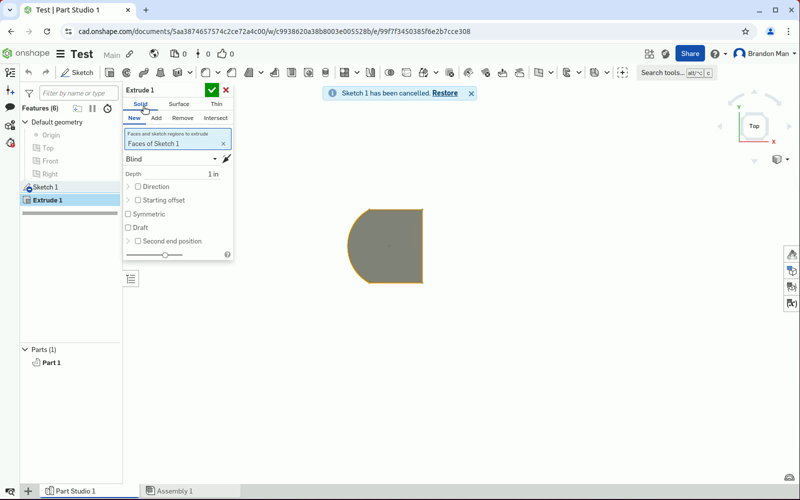
click(143, 106)
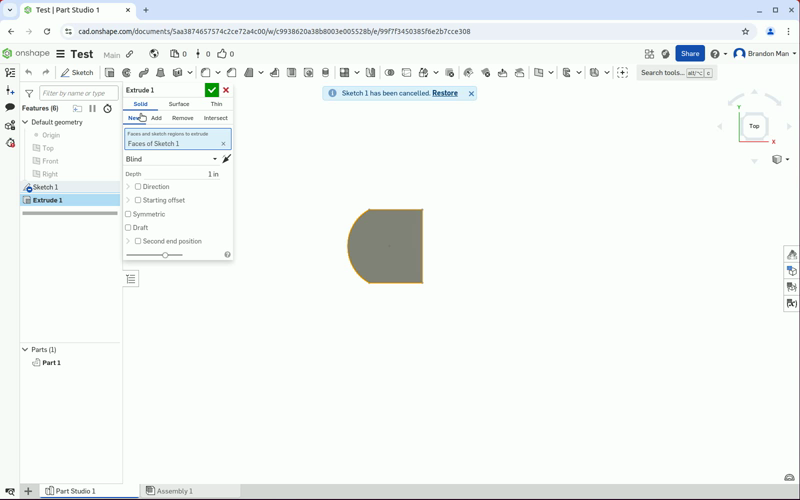
mouse_move(137, 120)
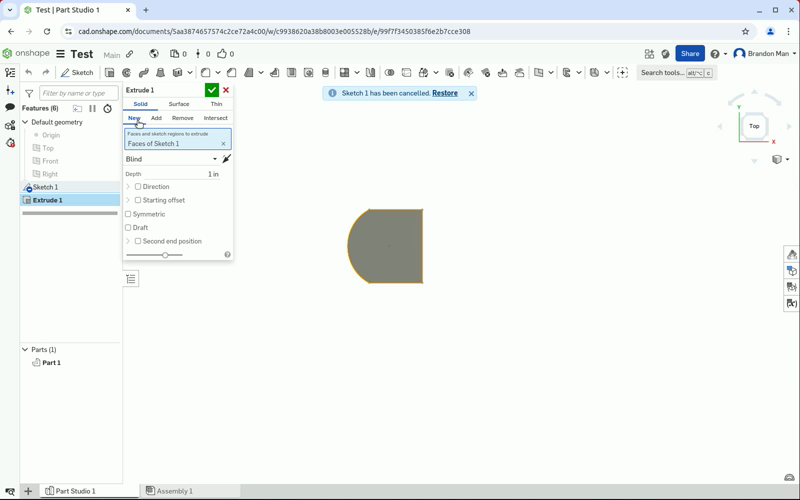
click(137, 120)
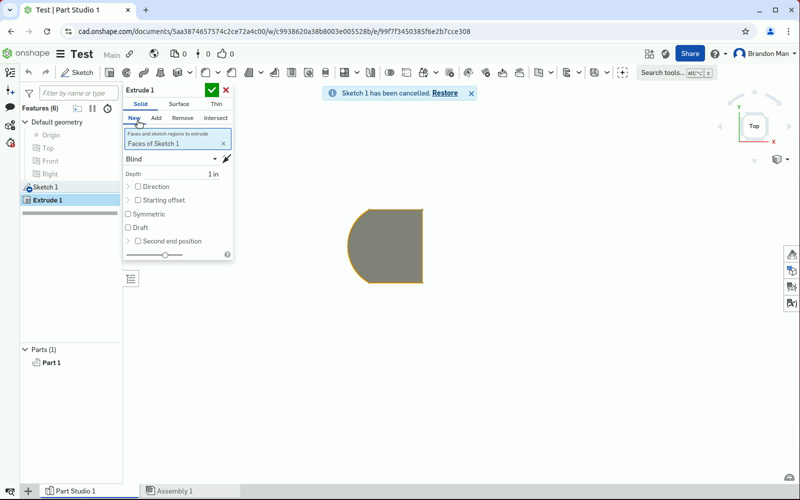
key(tab, 4)
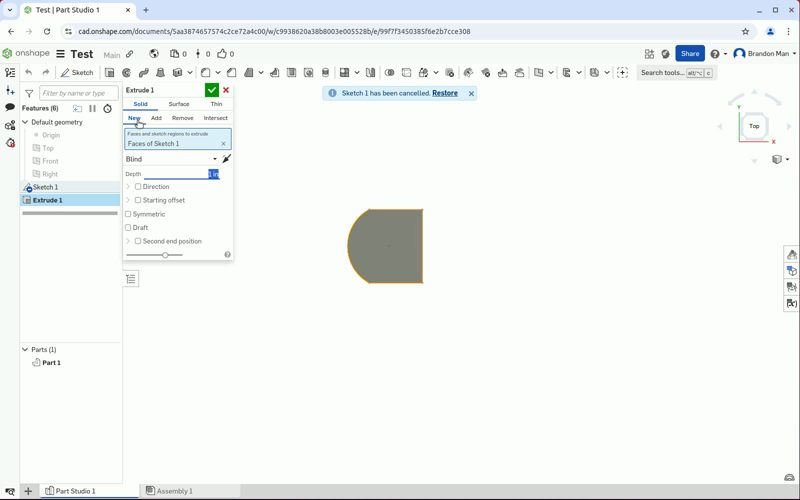
text(18.294)
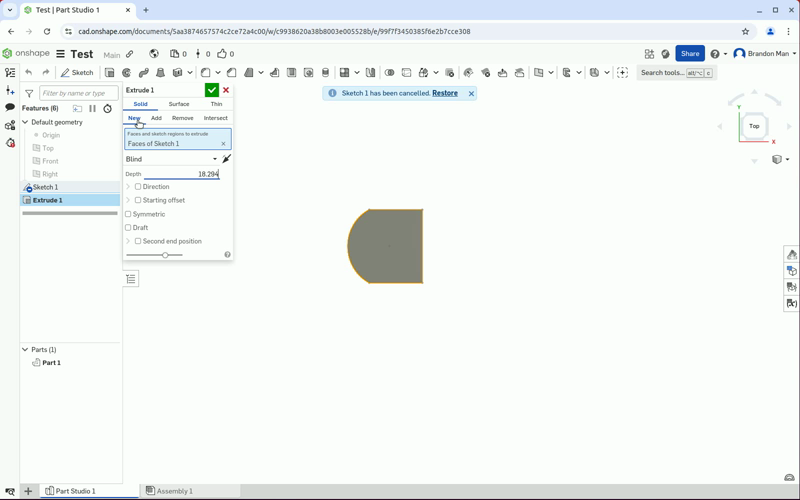
key(enter)
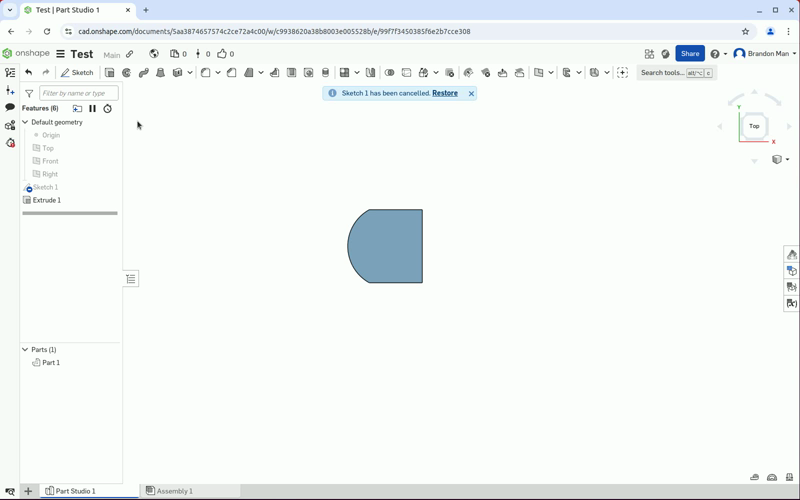
key(shift+h)
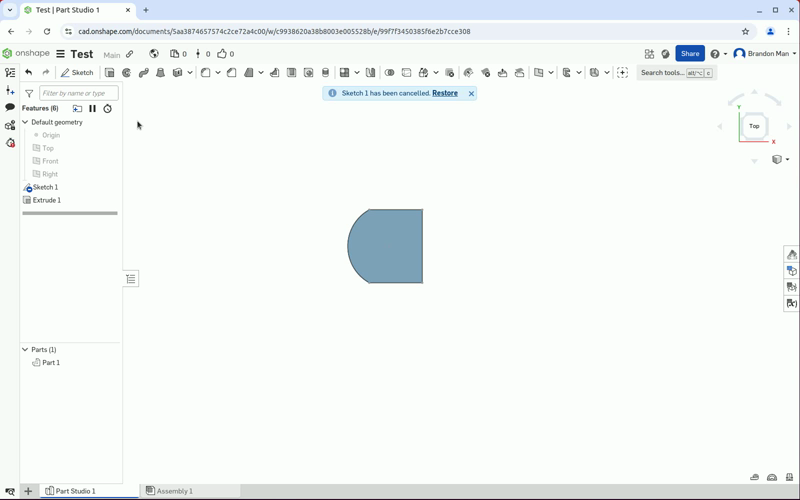
key(shift+h)
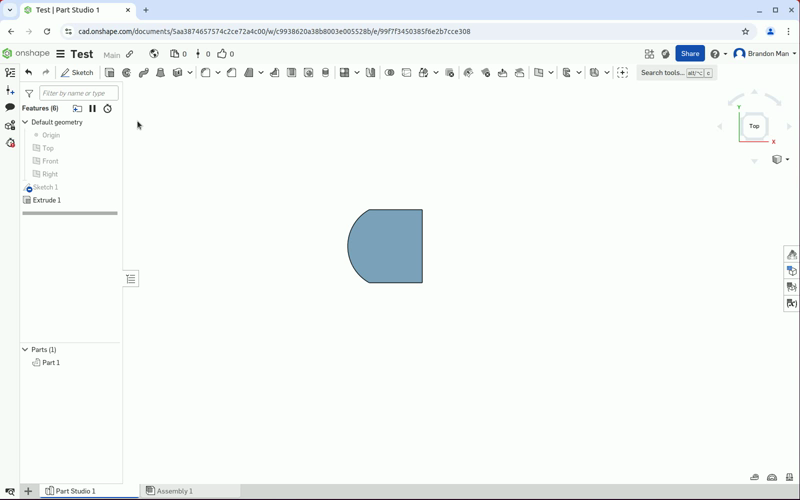
mouse_move(73, 189)
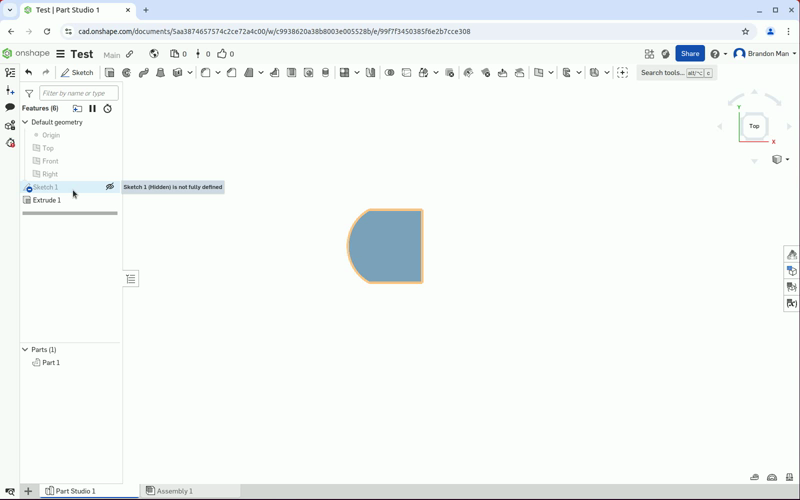
click(73, 189)
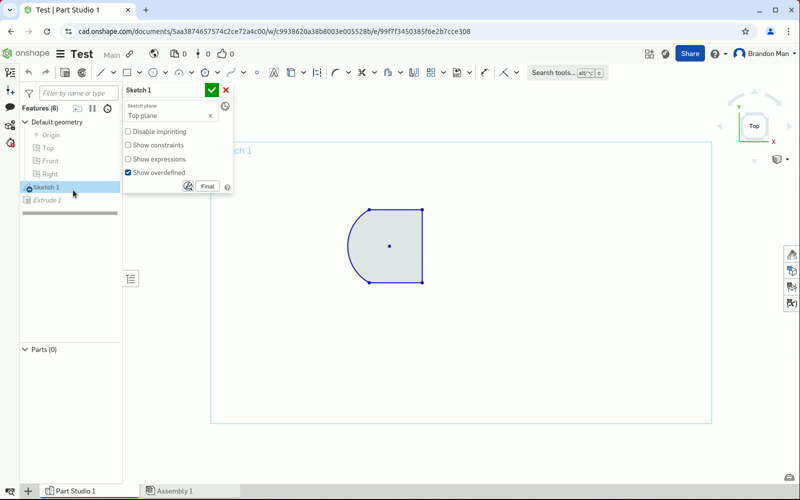
mouse_move(229, 92)
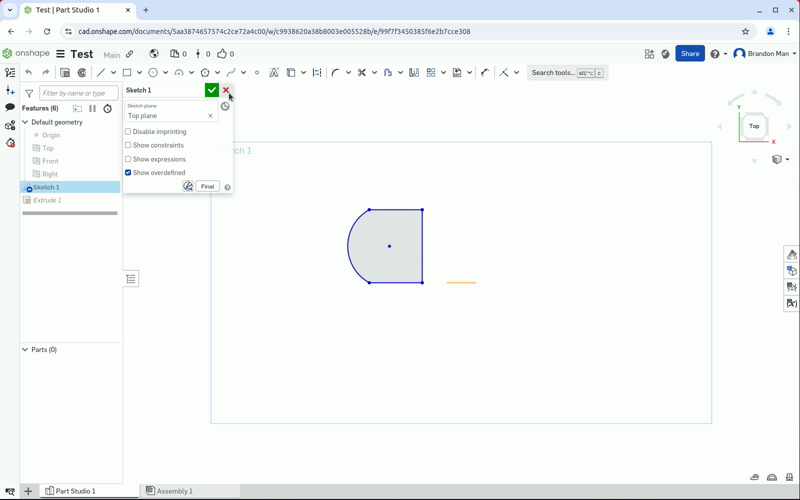
click(229, 92)
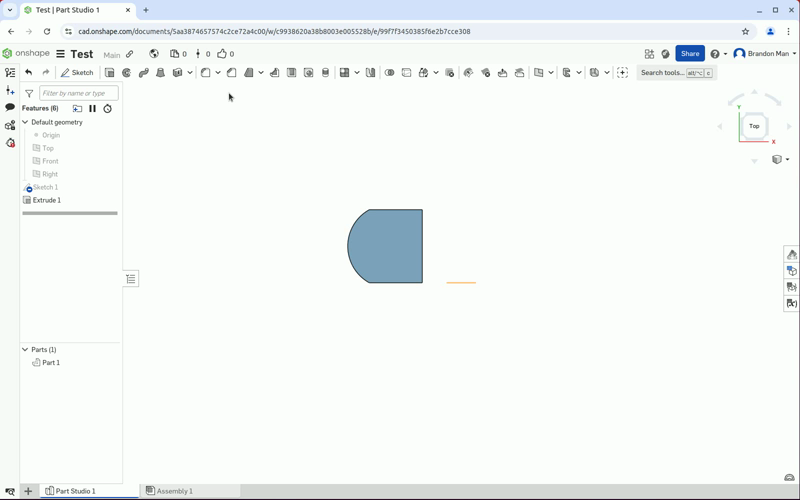
mouse_move(73, 352)
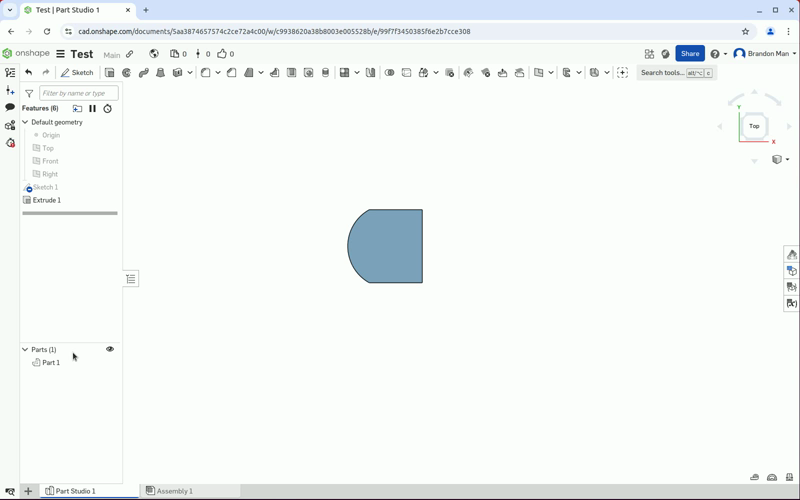
key(y)
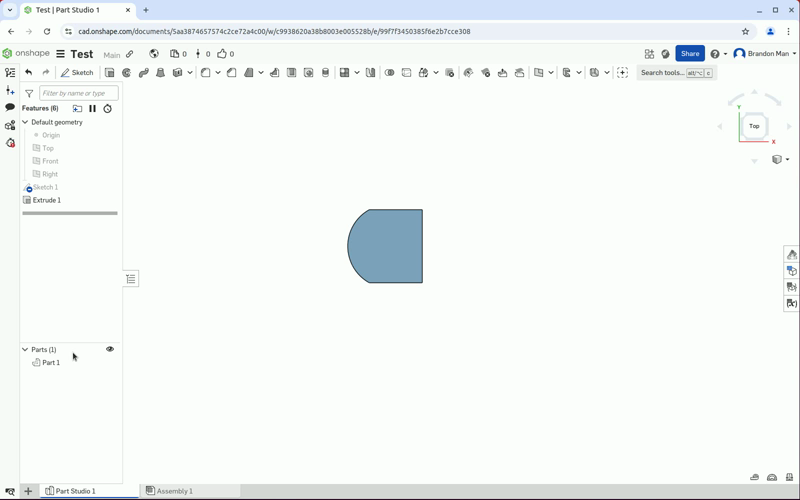
key(shift+p)
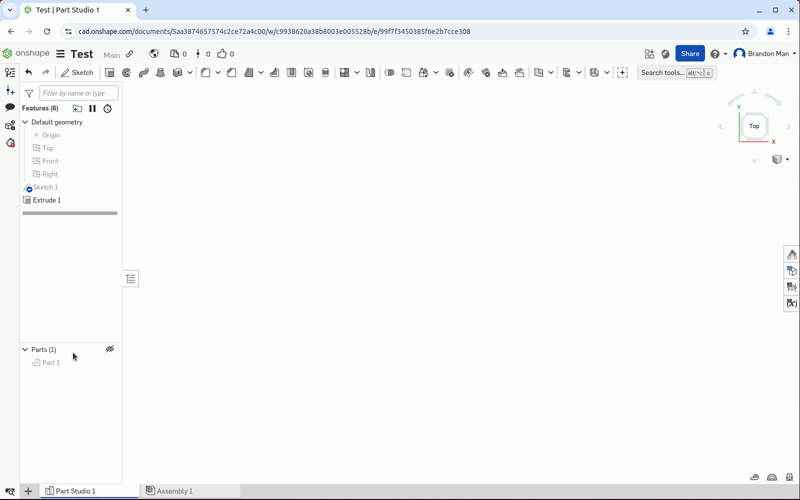
key(space)
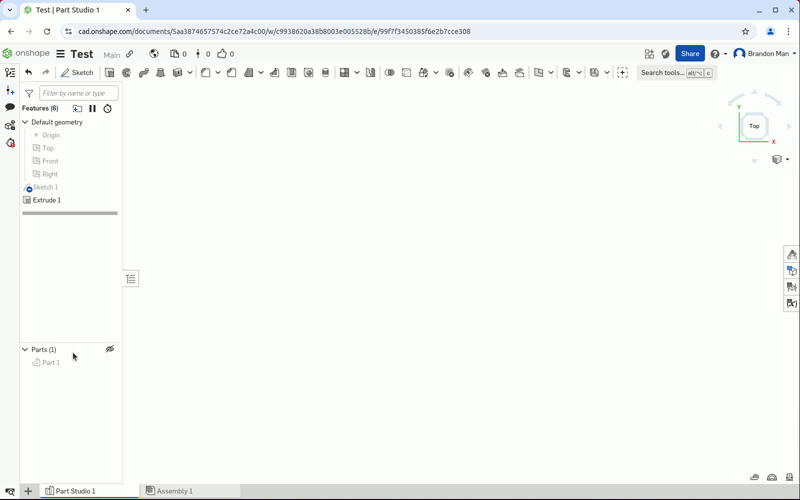
key_down(shift)
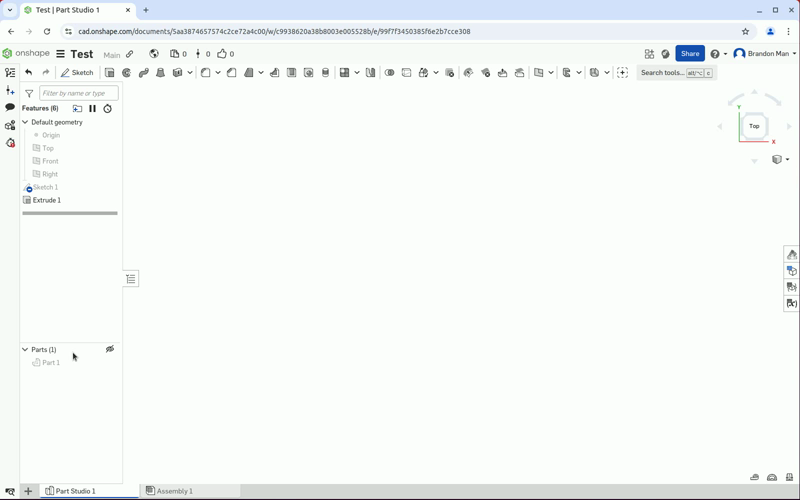
key(up)
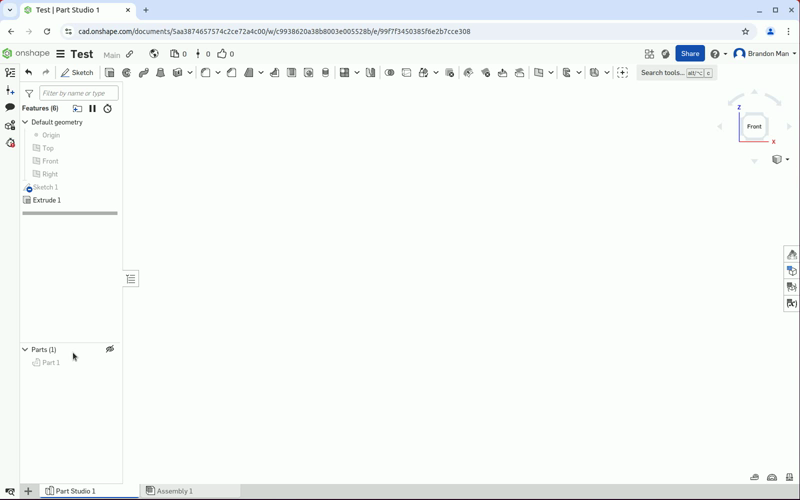
key_up(shift)
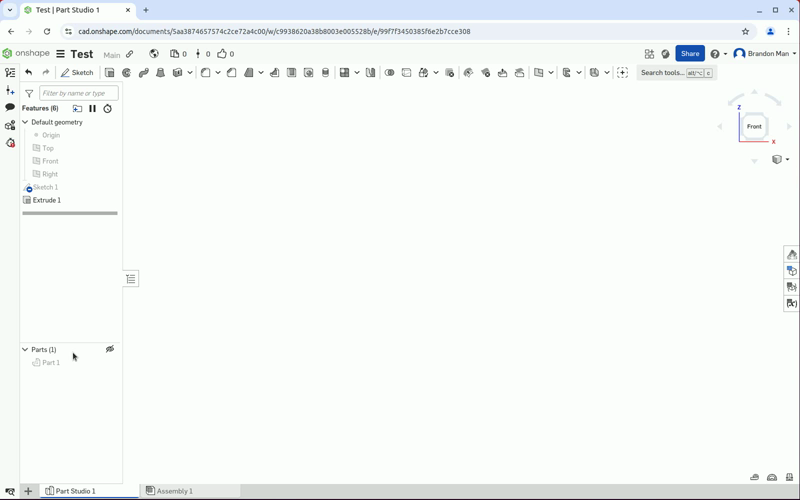
key(space)
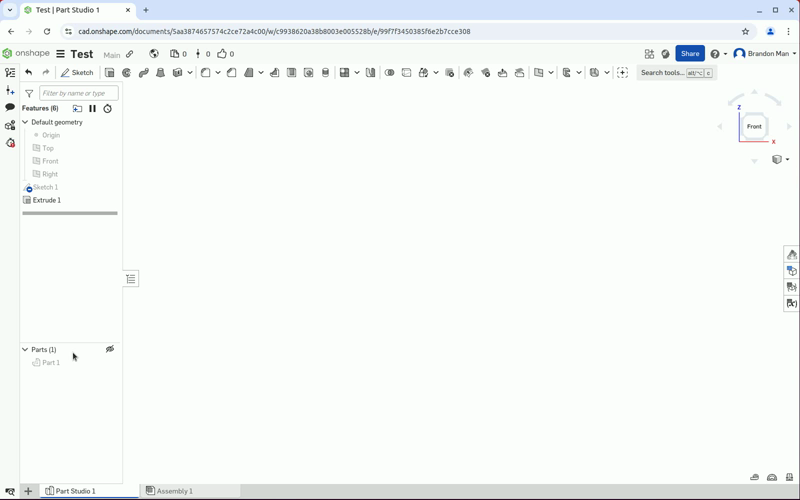
key_down(shift)
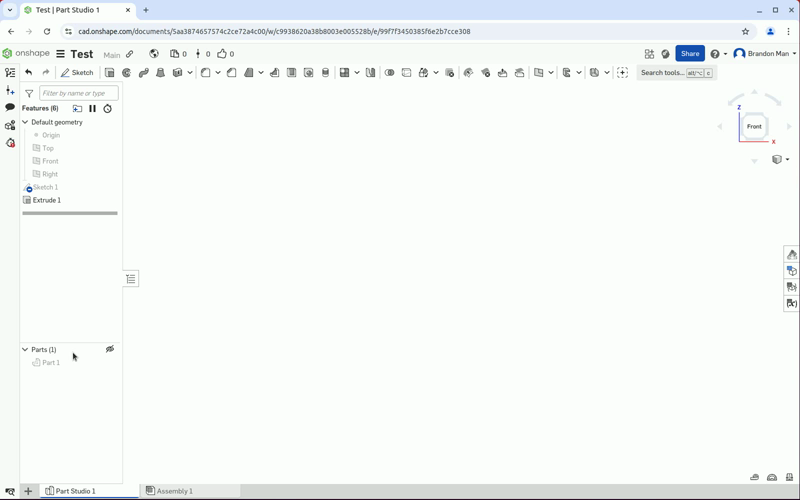
key(left)
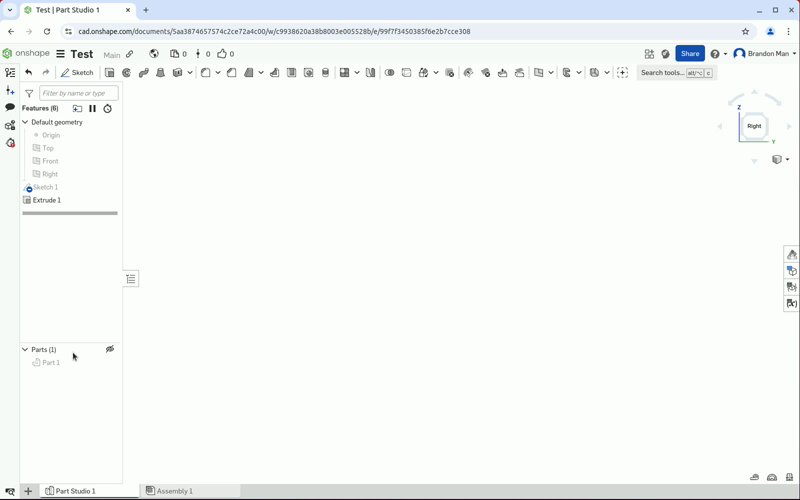
key_up(shift)
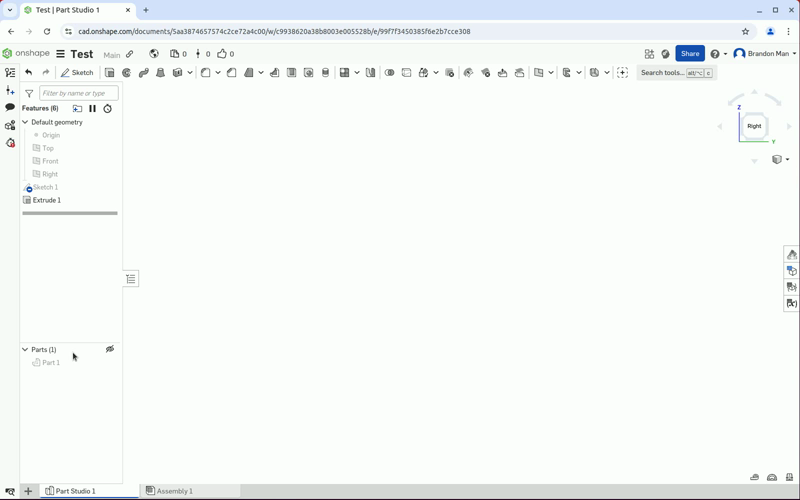
mouse_move(73, 352)
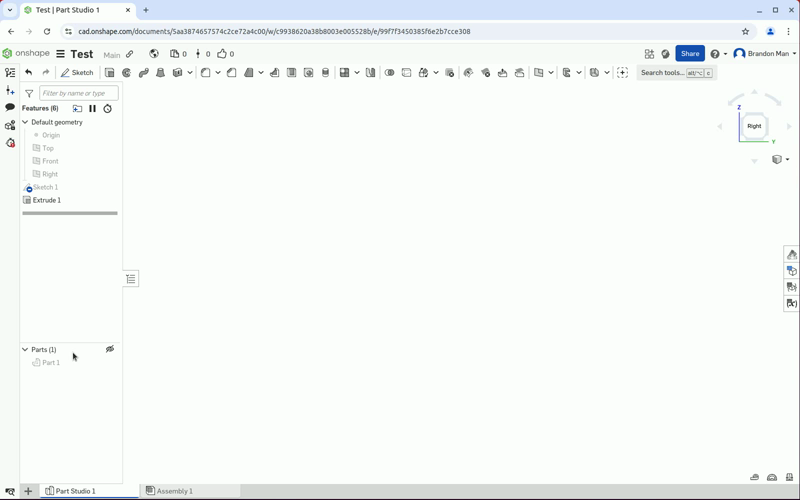
key(shift+y)
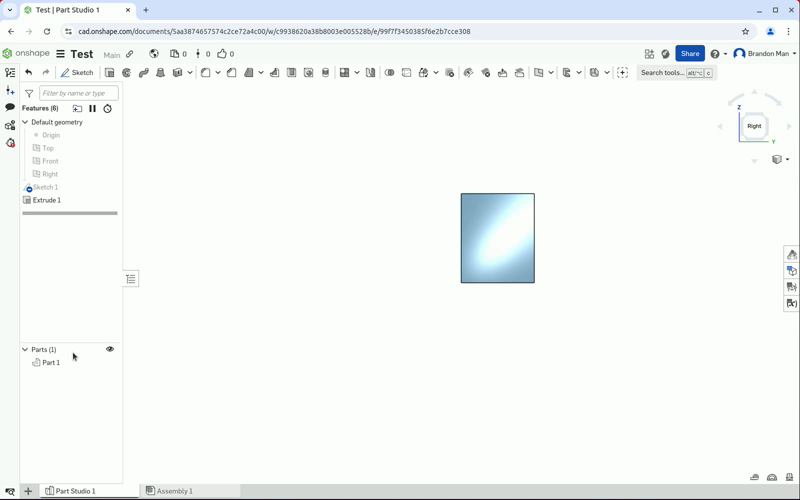
mouse_move(541, 75)
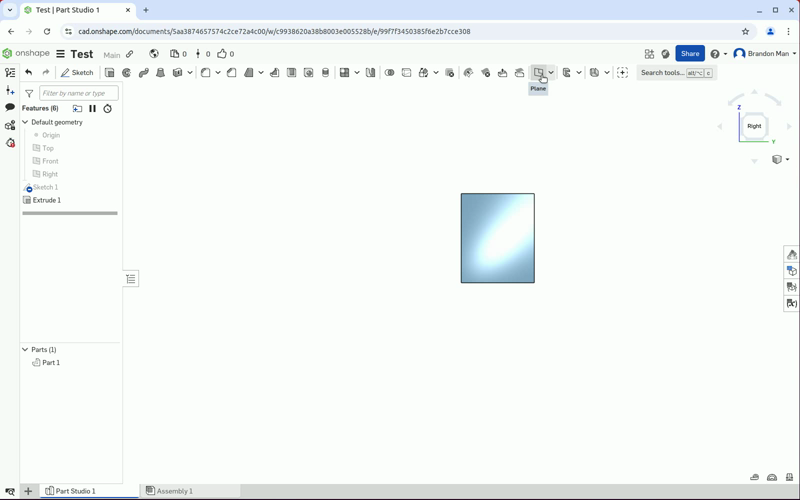
click(541, 75)
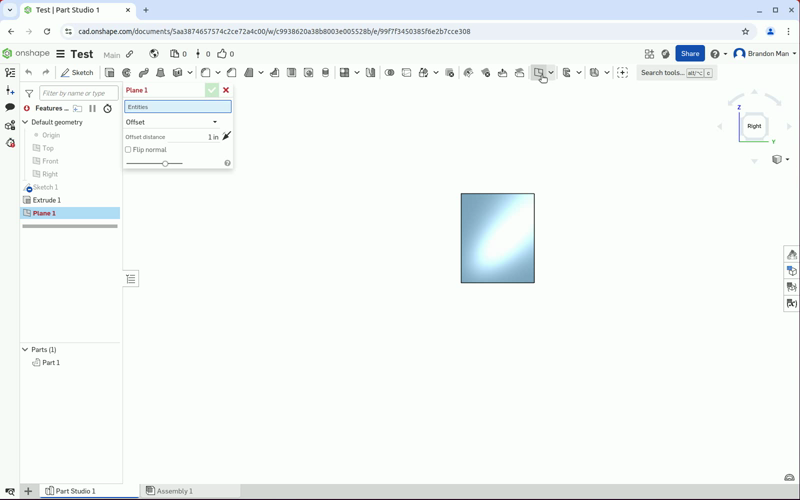
mouse_move(73, 176)
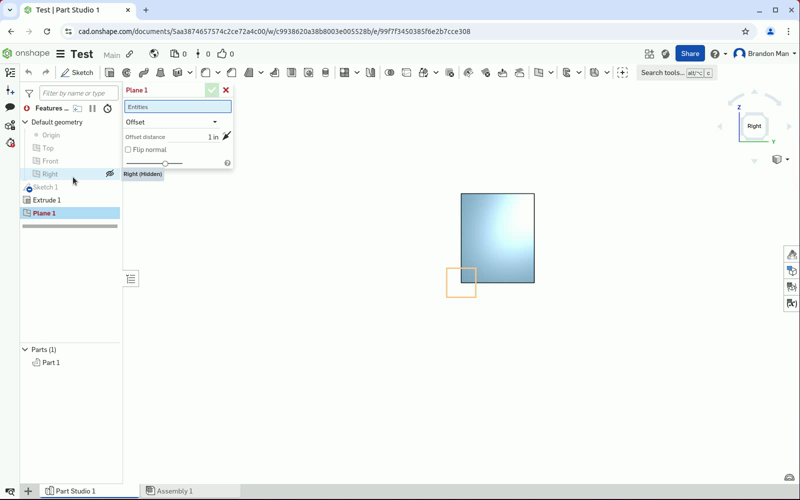
click(73, 176)
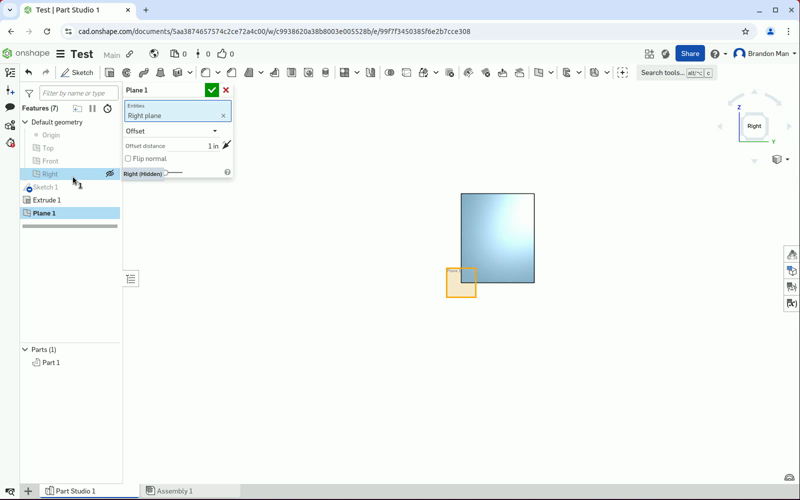
key(tab, 2)
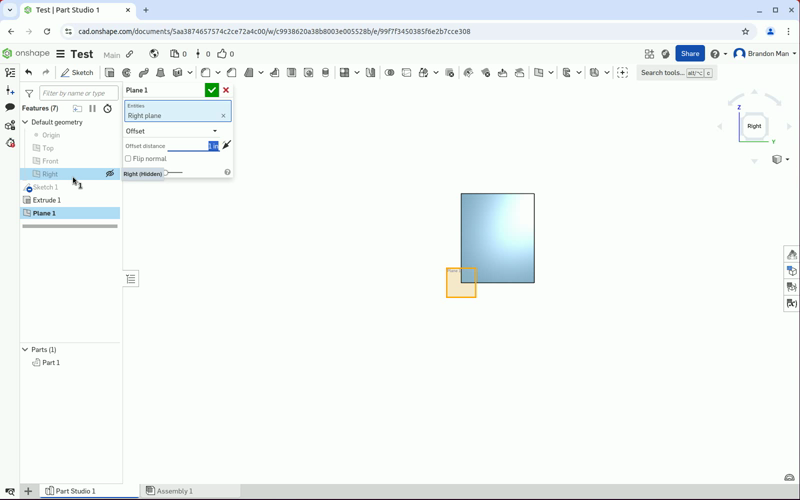
text(7.703)
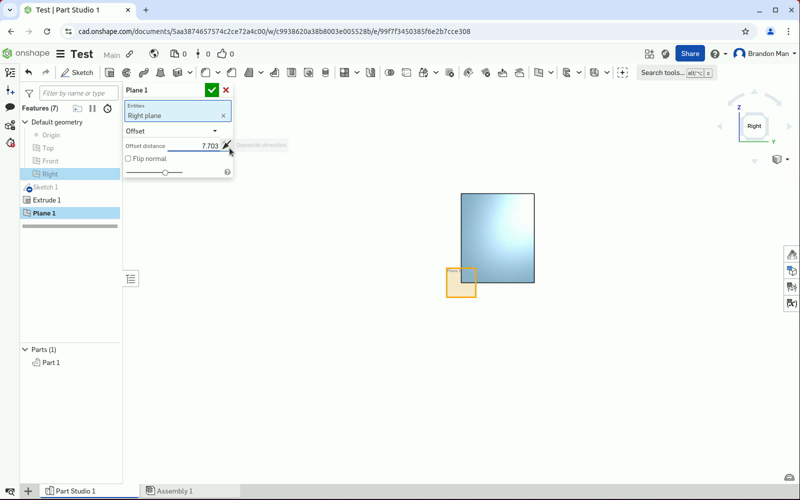
mouse_move(229, 147)
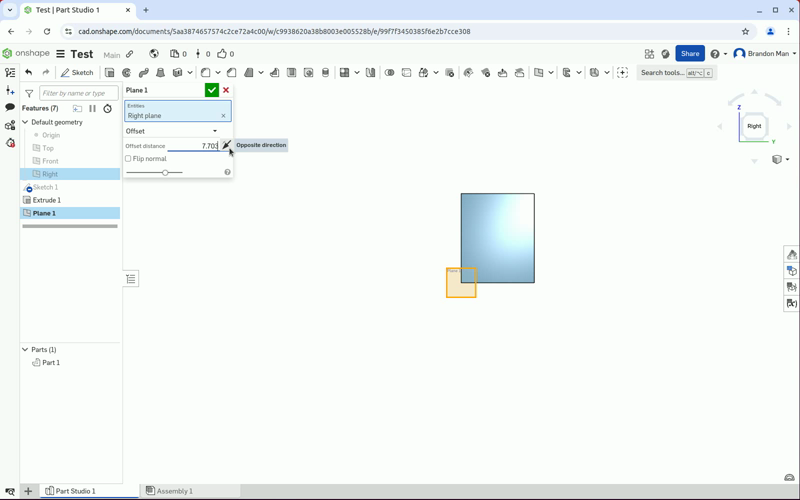
click(229, 147)
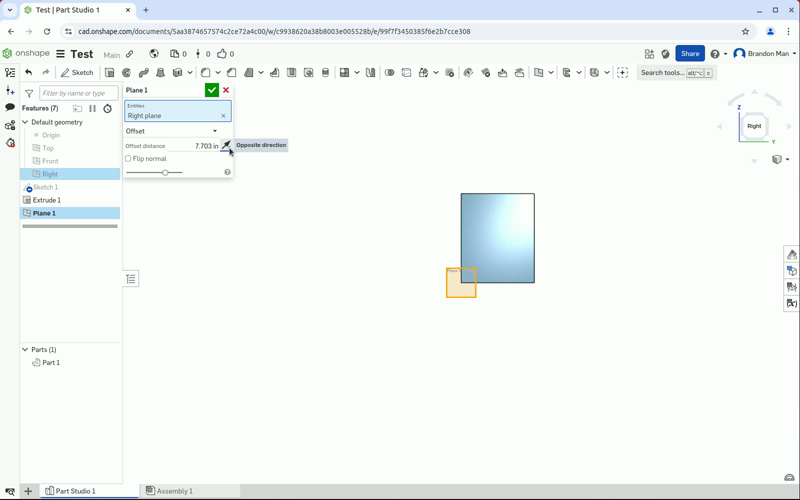
key(enter, 2)
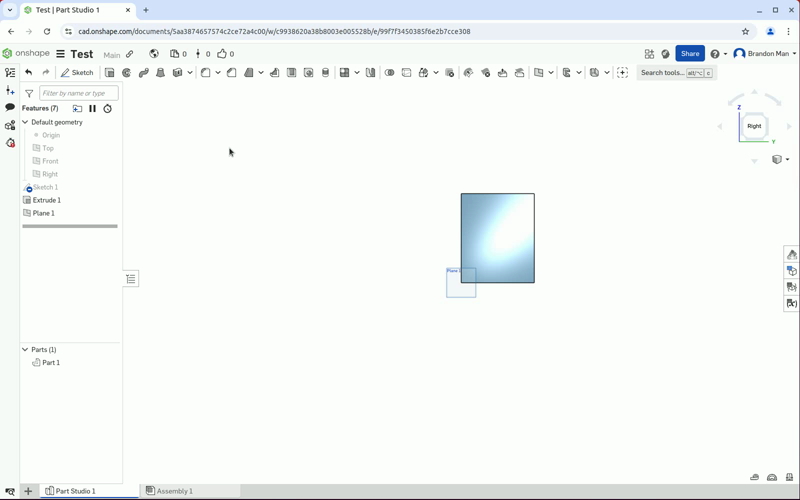
key(shift+s)
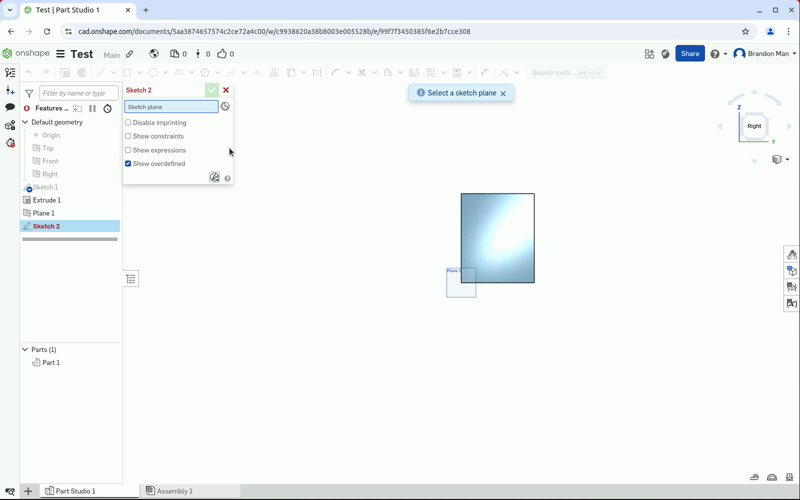
mouse_move(73, 215)
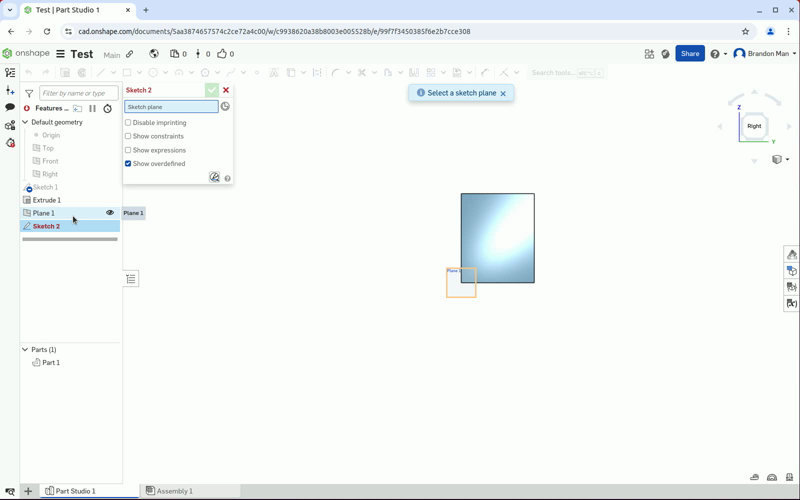
click(73, 215)
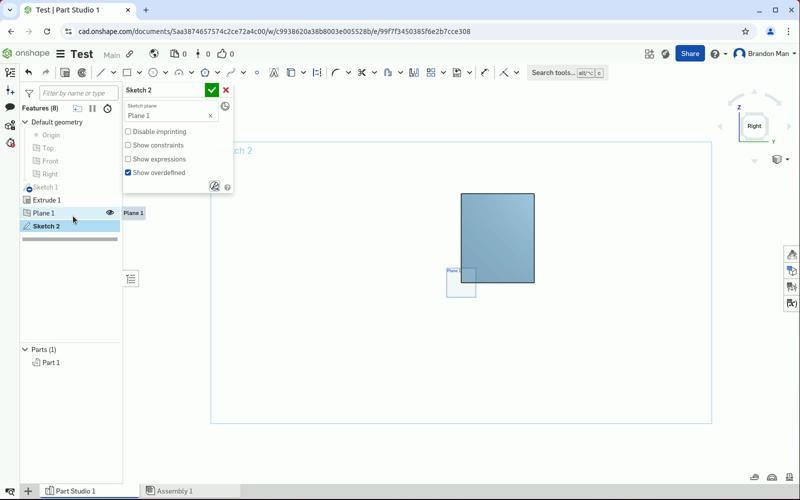
mouse_move(73, 352)
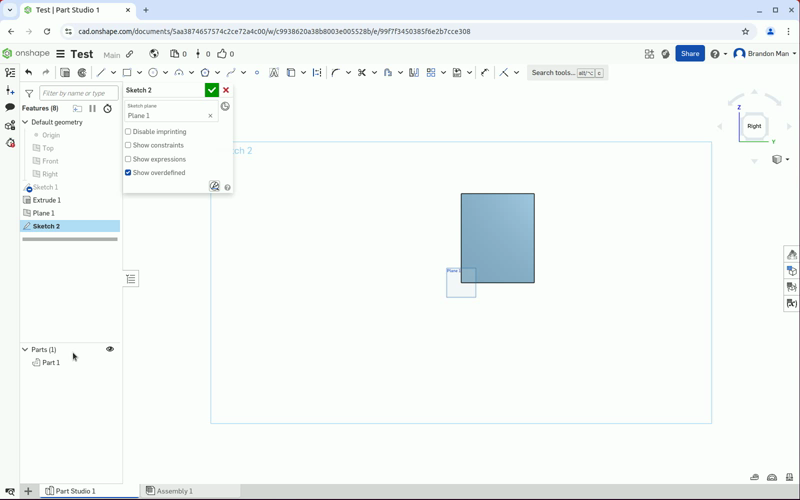
key(y)
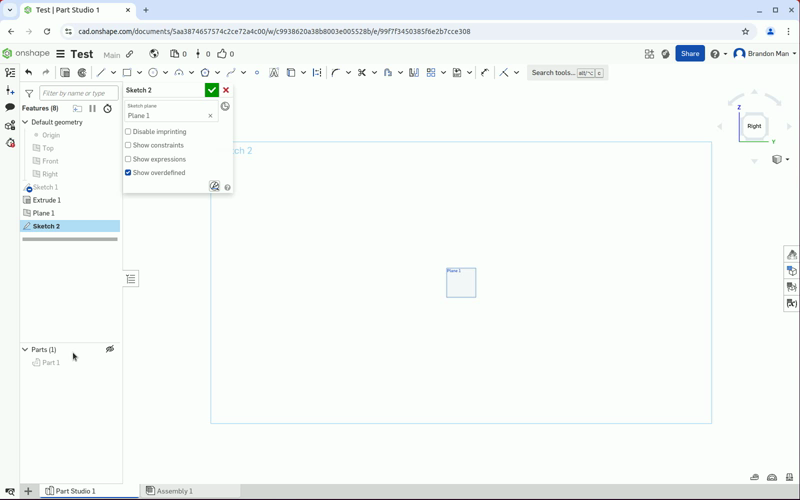
key(l)
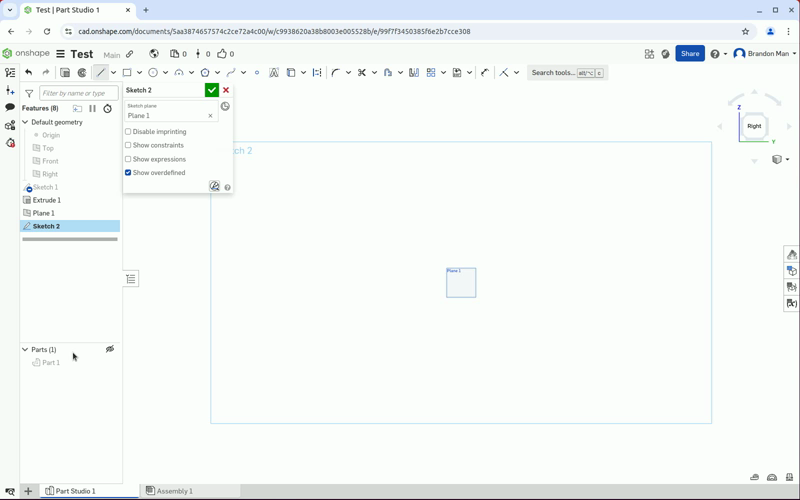
key_down(shift)
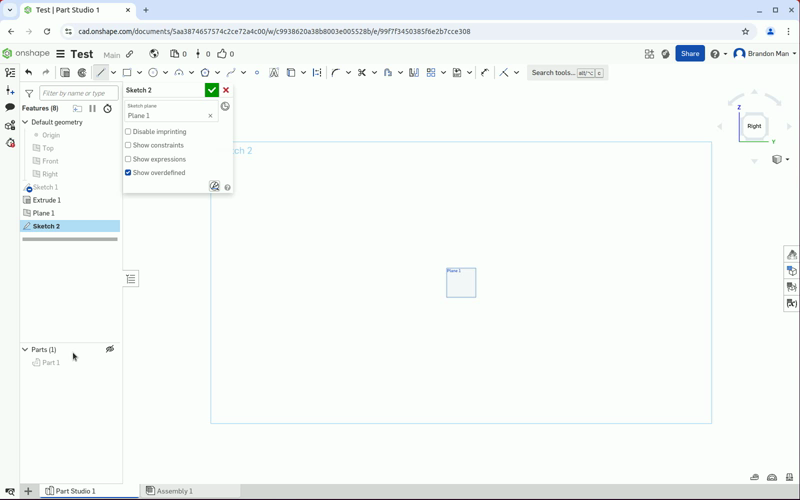
mouse_move(460, 282)
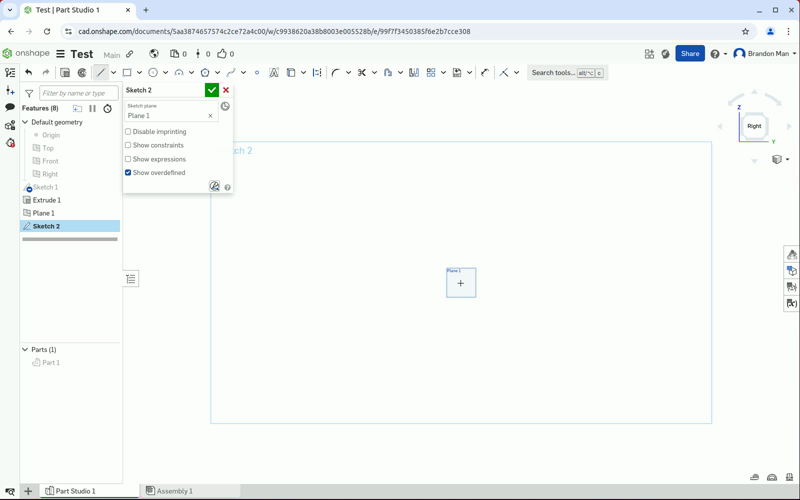
click(460, 282)
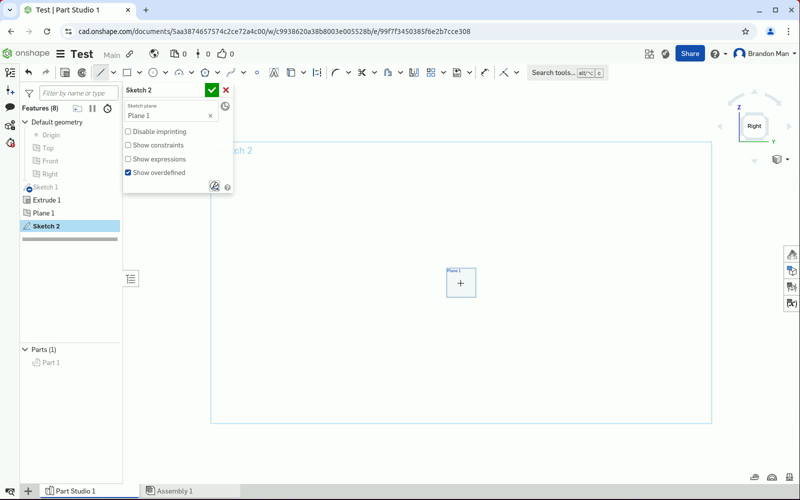
key_up(shift)
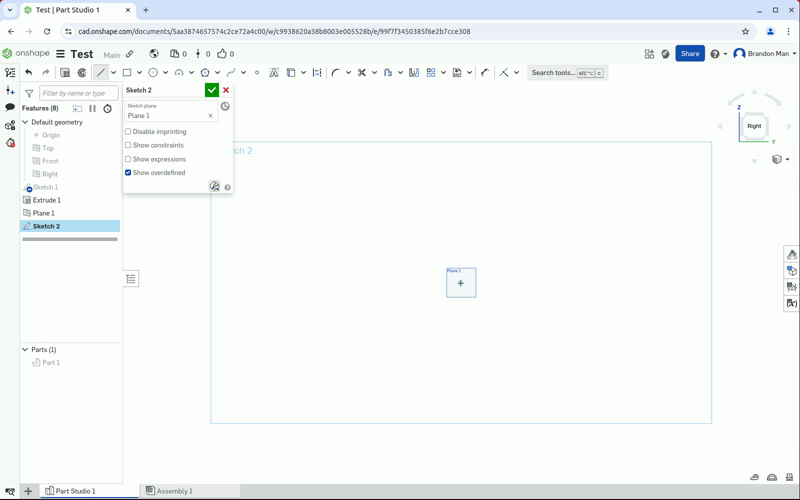
key_down(shift)
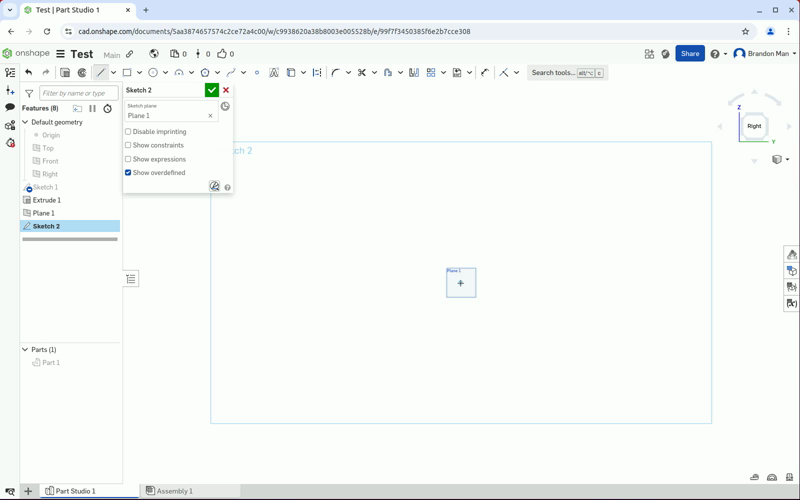
mouse_move(534, 282)
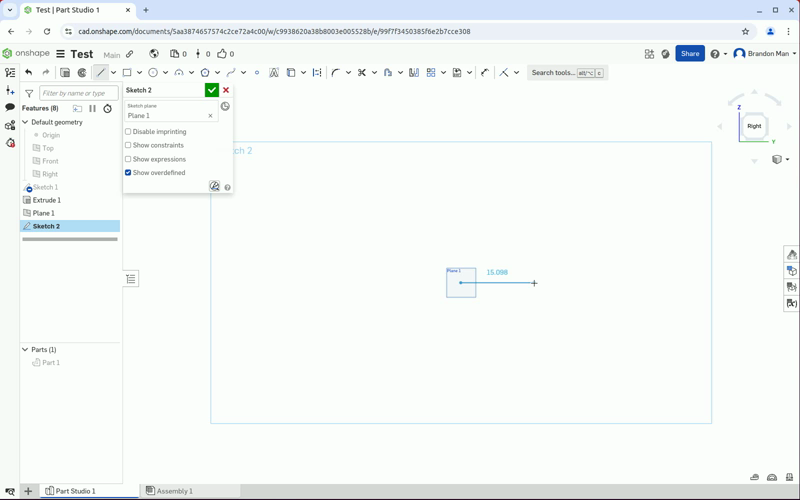
click(534, 282)
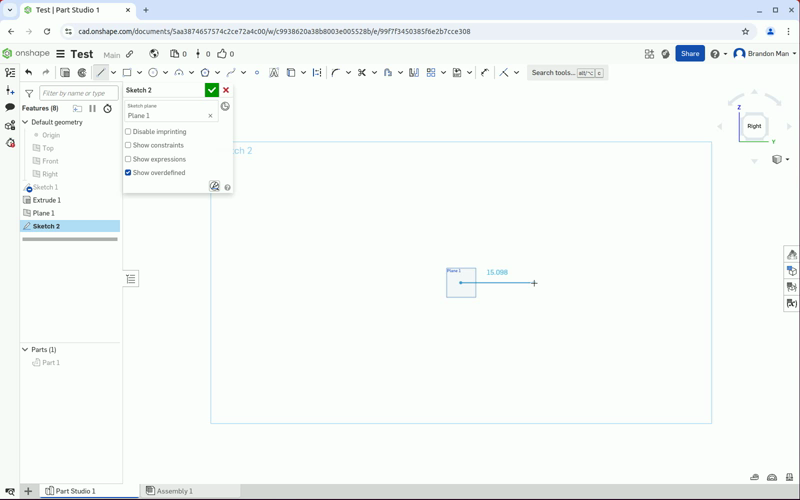
key_up(shift)
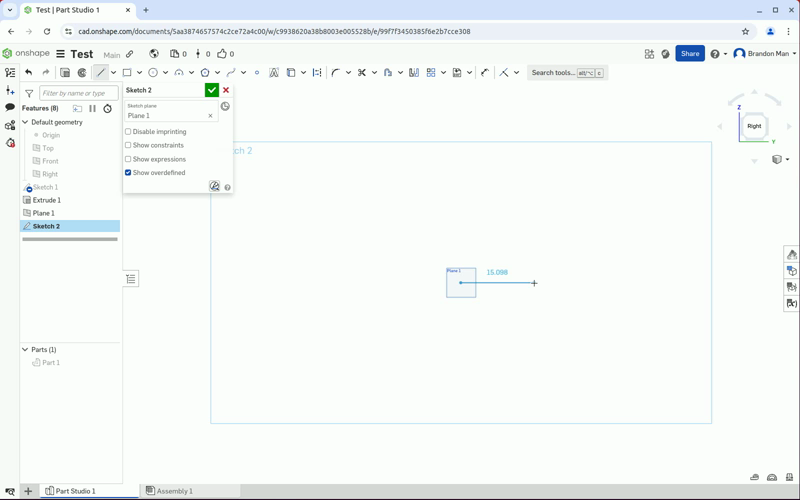
key_down(shift)
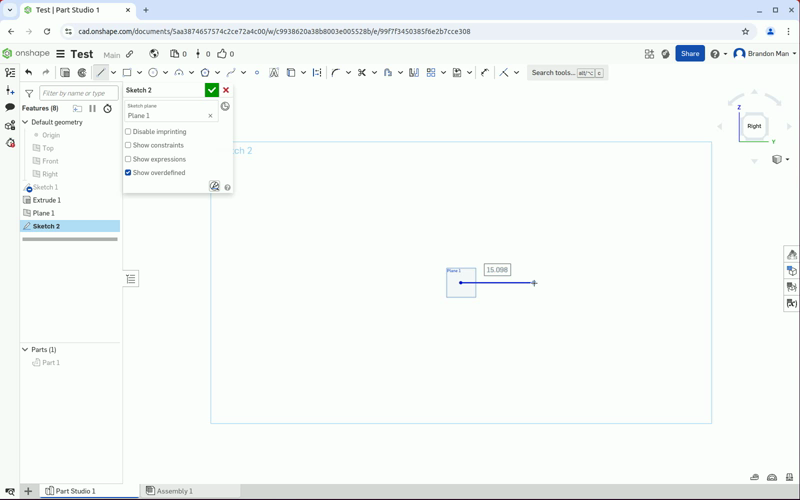
mouse_move(564, 282)
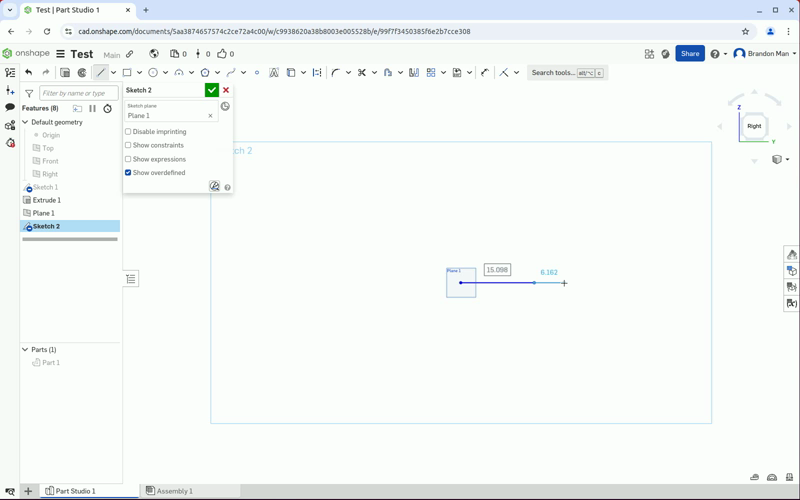
mouse_move(534, 265)
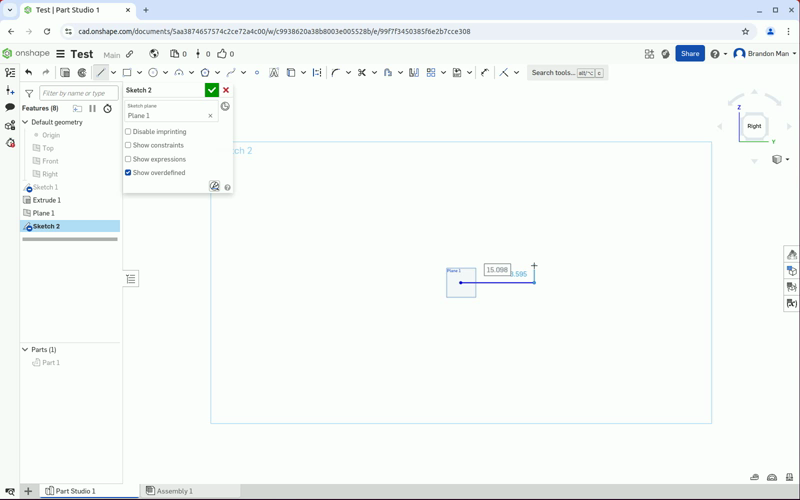
click(534, 265)
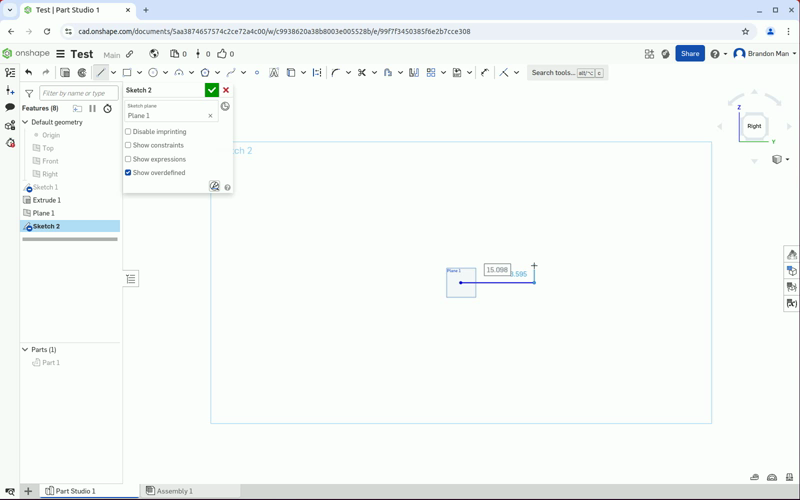
key_up(shift)
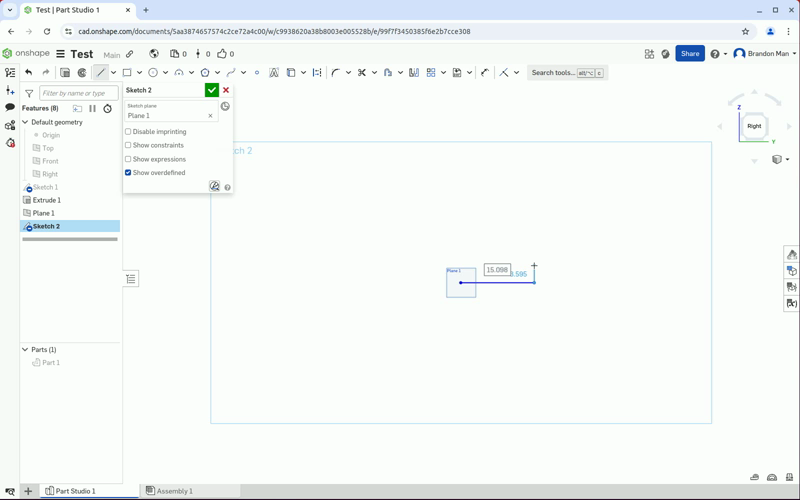
key_down(shift)
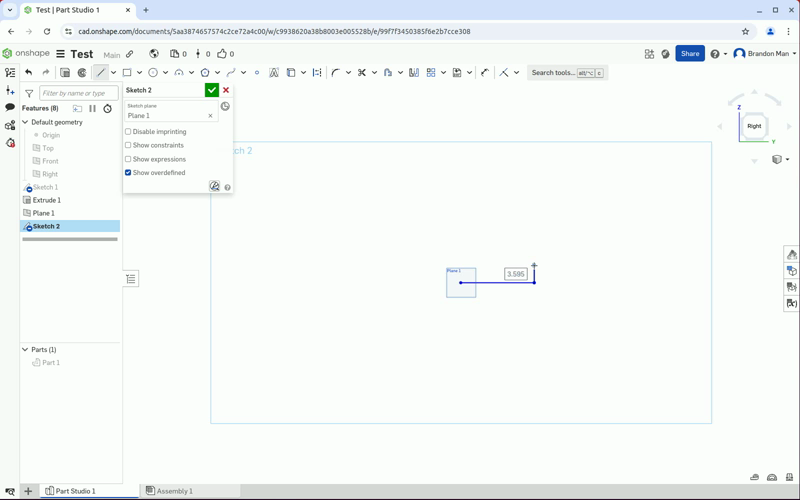
mouse_move(460, 265)
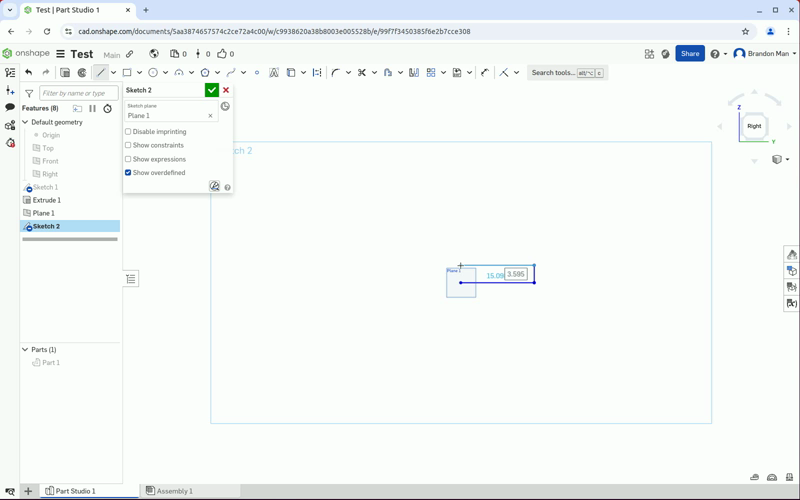
click(460, 265)
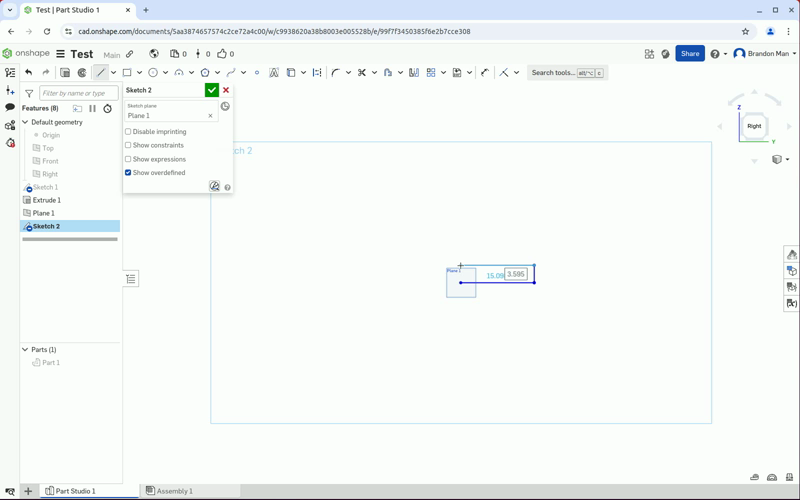
key_up(shift)
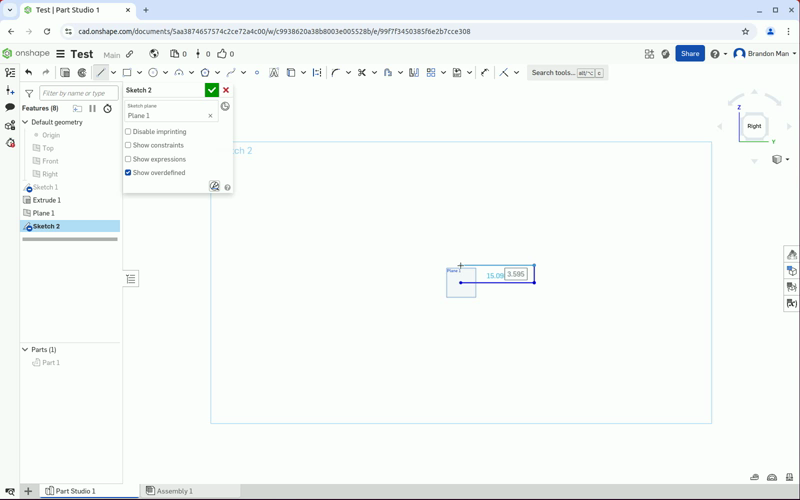
mouse_move(490, 265)
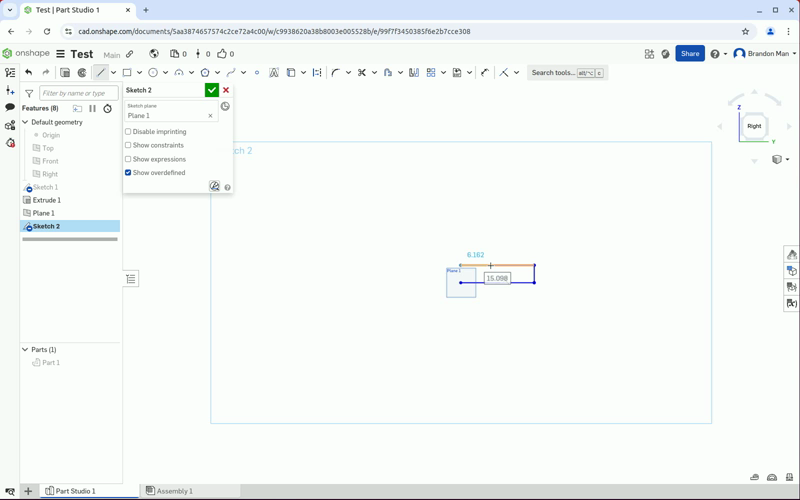
key_down(shift)
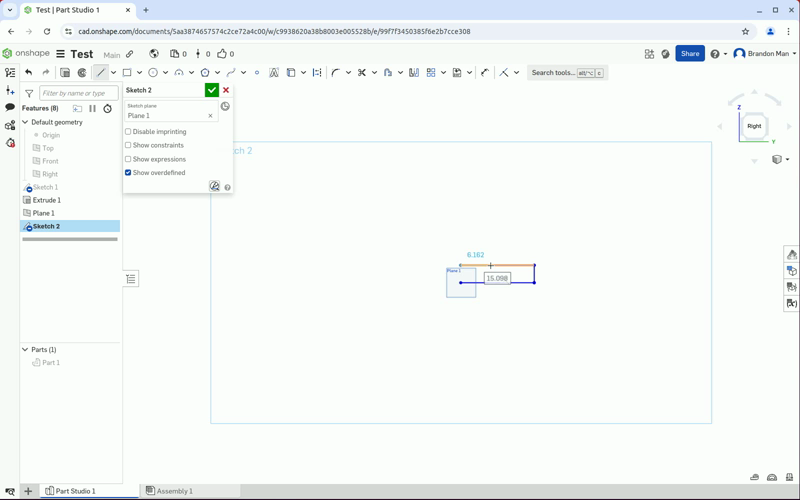
mouse_move(460, 282)
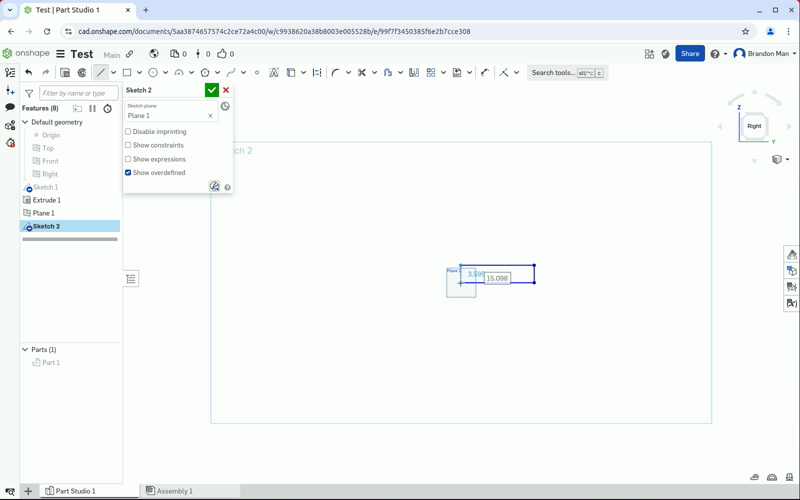
key_up(shift)
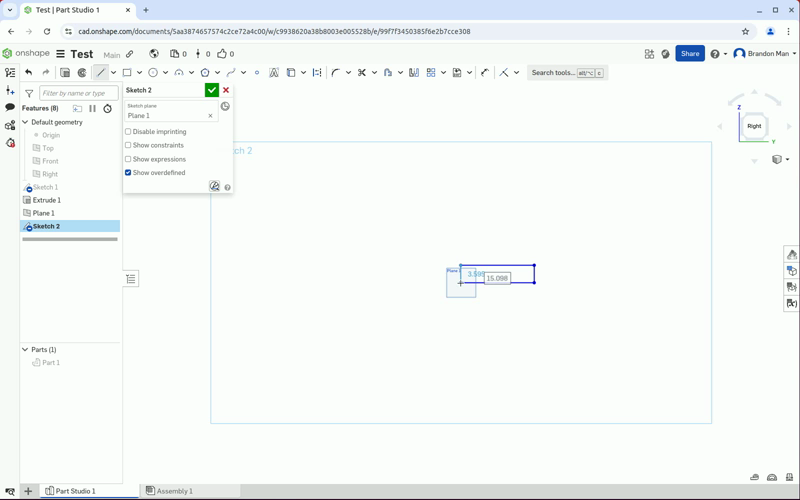
click(460, 282)
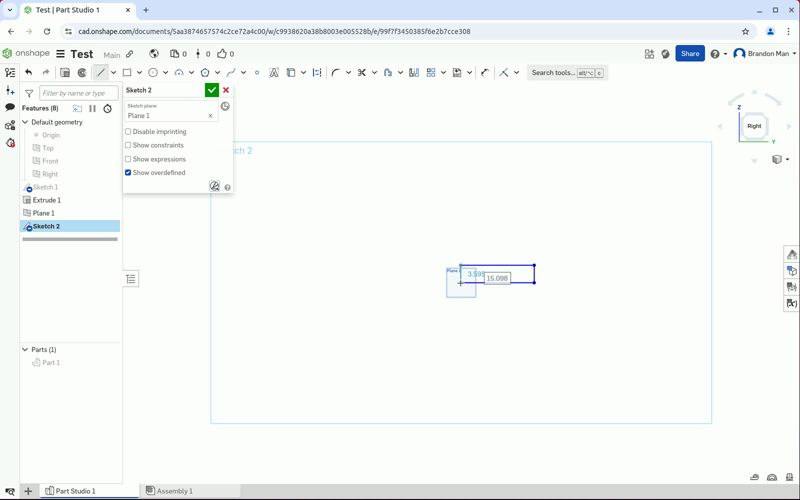
key(esc)
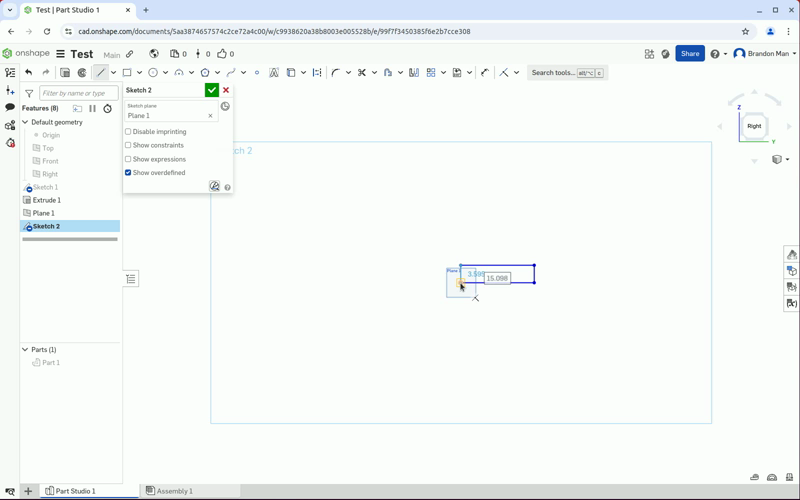
mouse_move(496, 277)
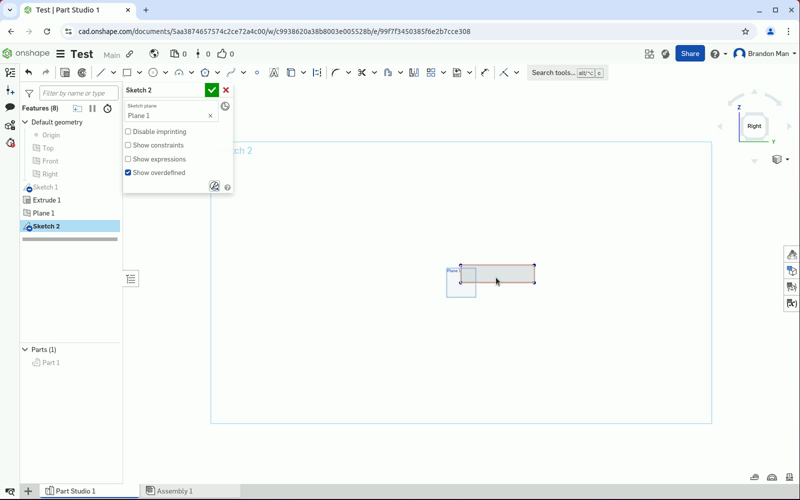
scroll(6)
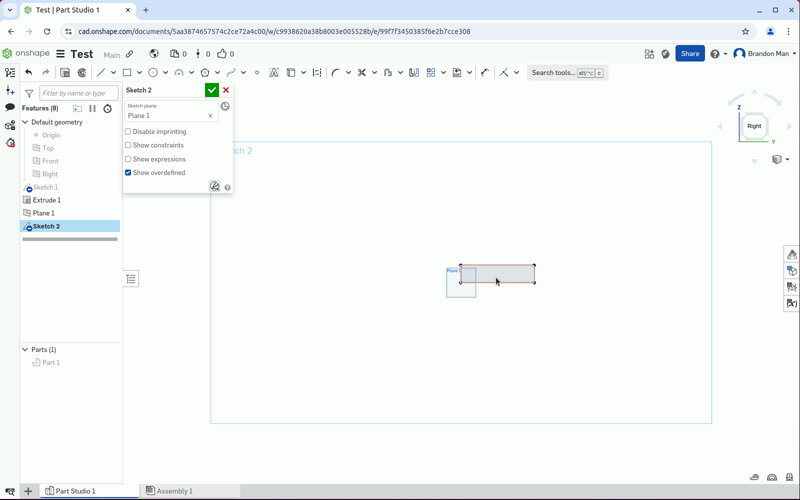
scroll(6)
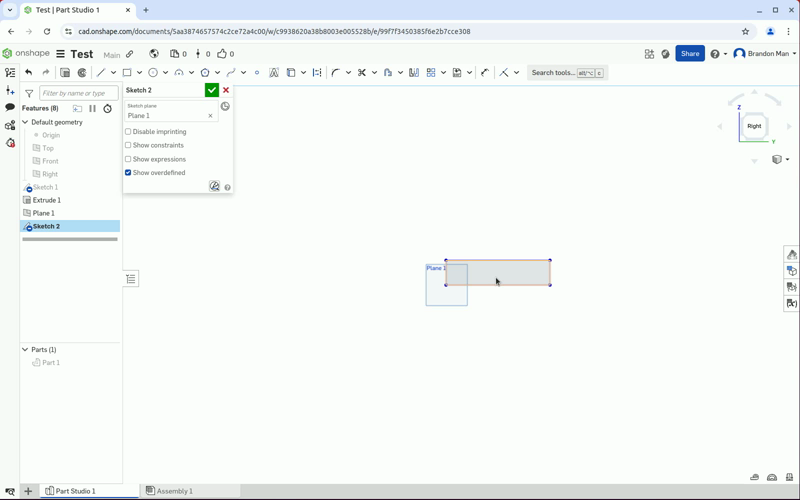
scroll(6)
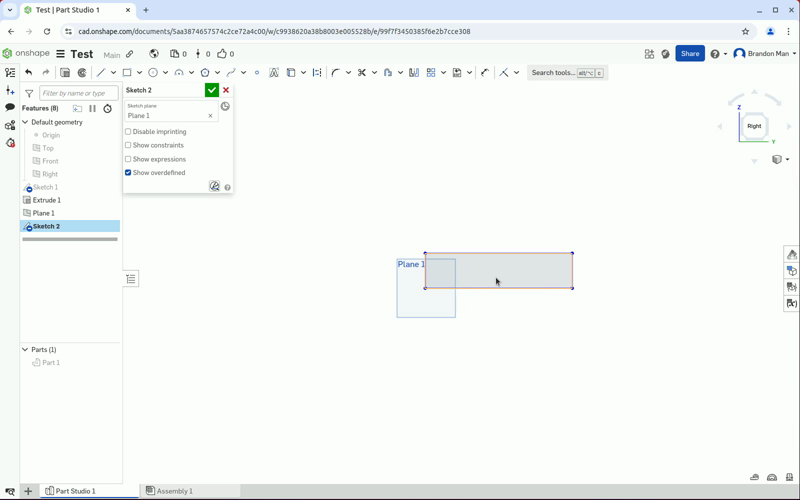
scroll(6)
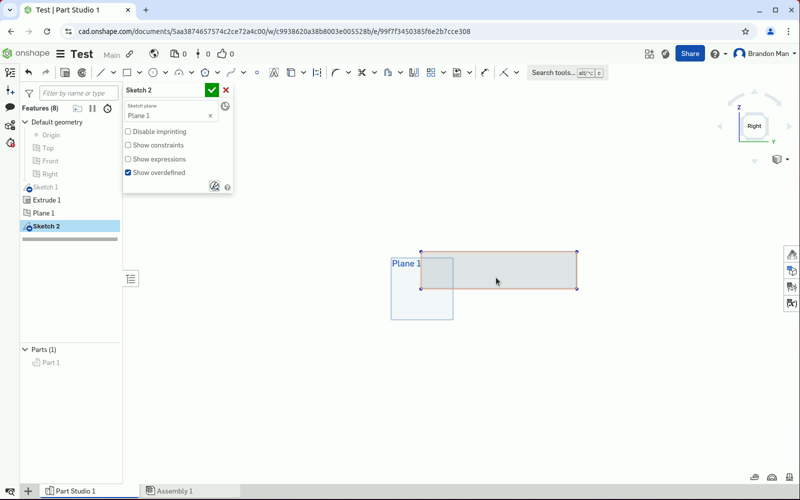
scroll(6)
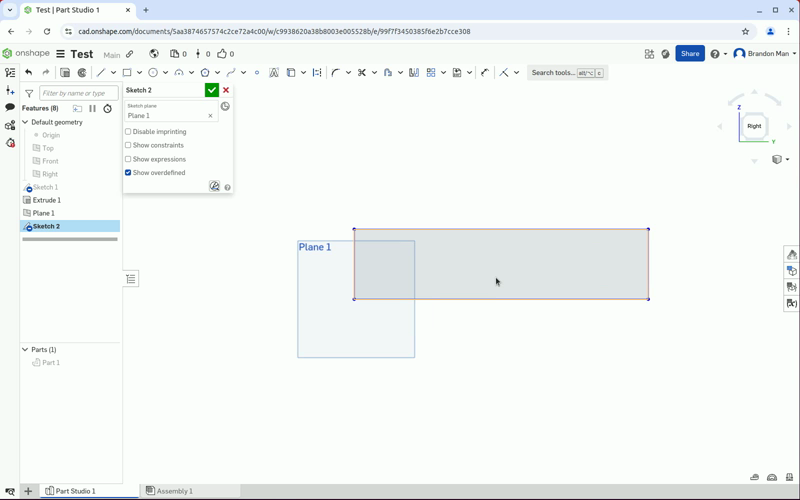
scroll(6)
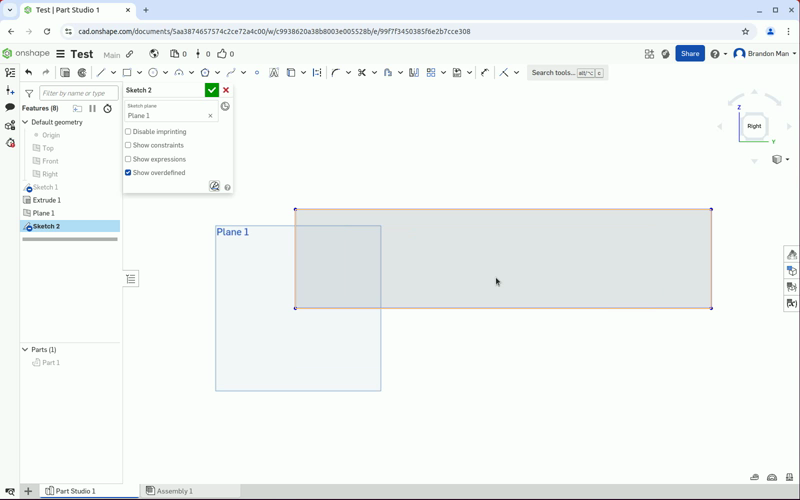
scroll(6)
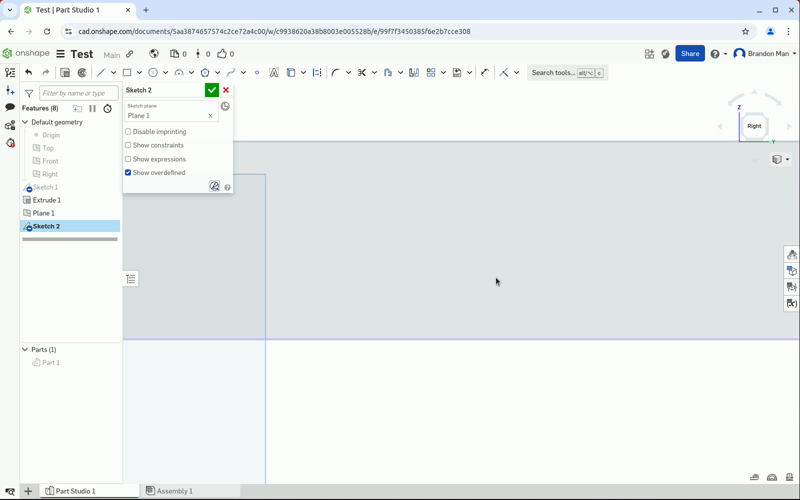
click(496, 277)
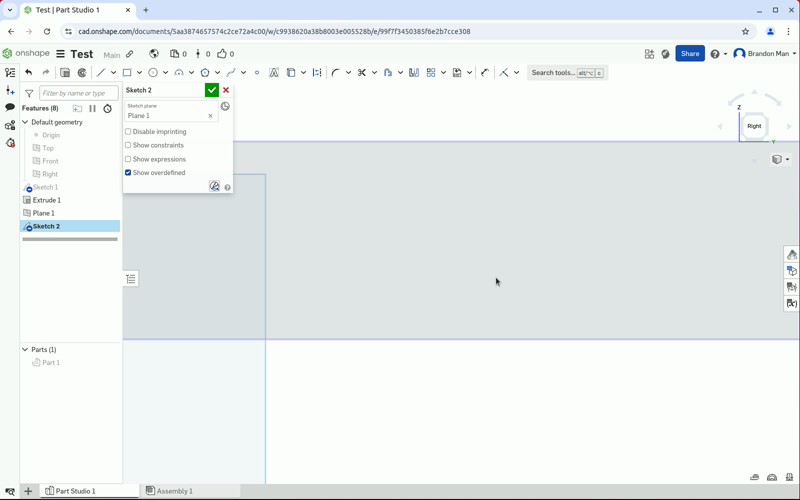
scroll(-6)
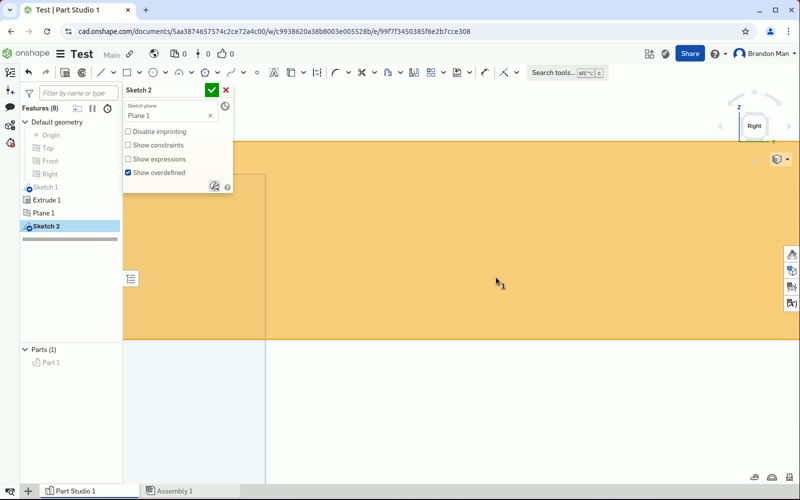
scroll(-6)
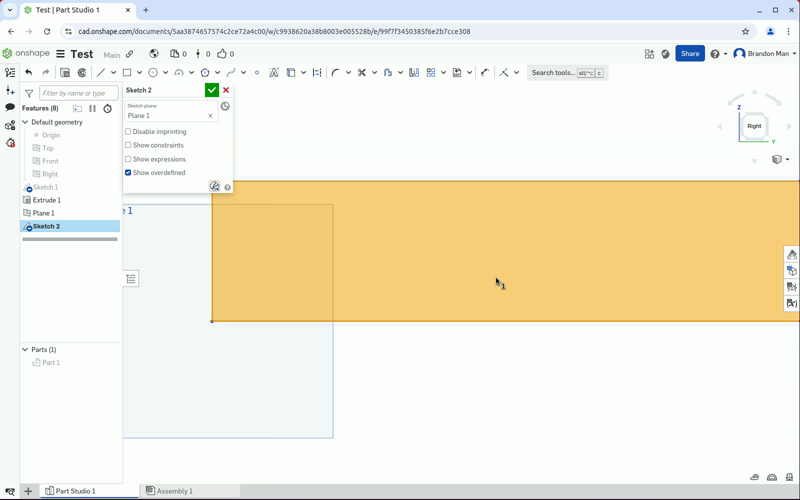
scroll(-6)
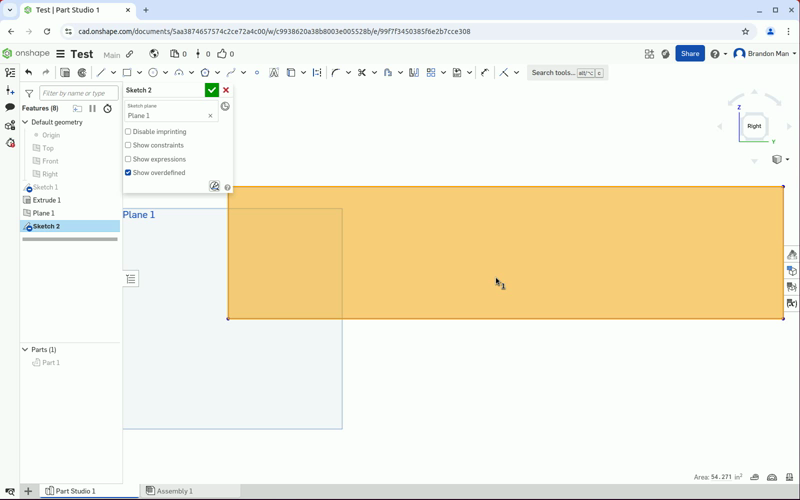
scroll(-6)
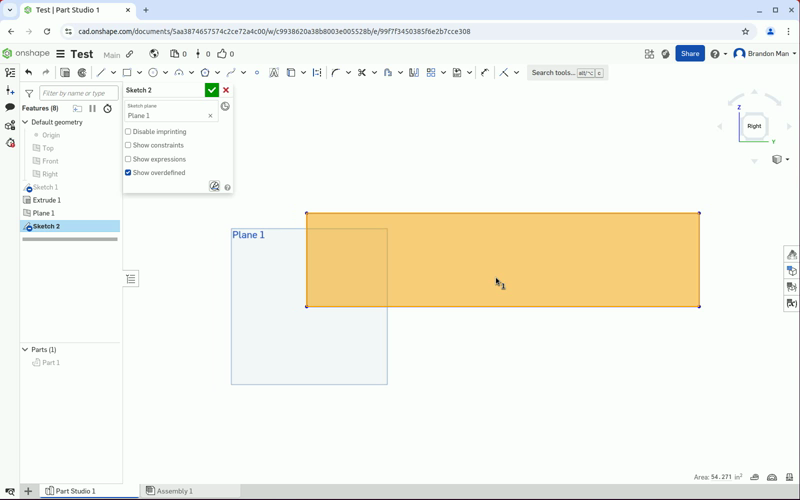
scroll(-6)
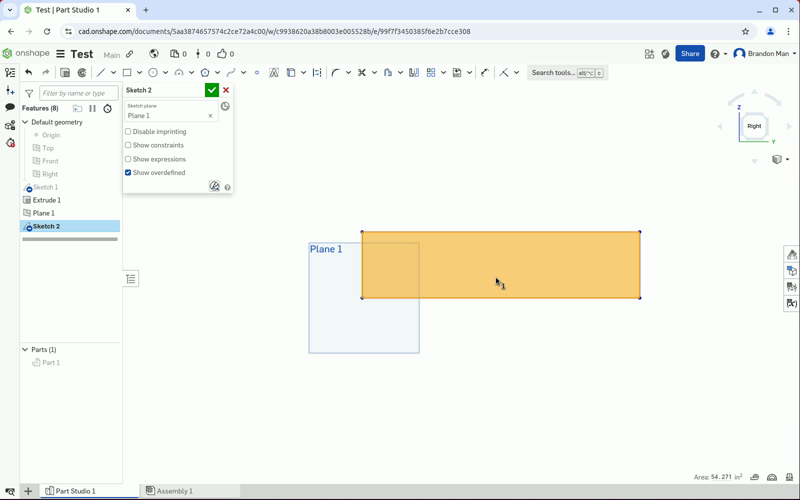
scroll(-6)
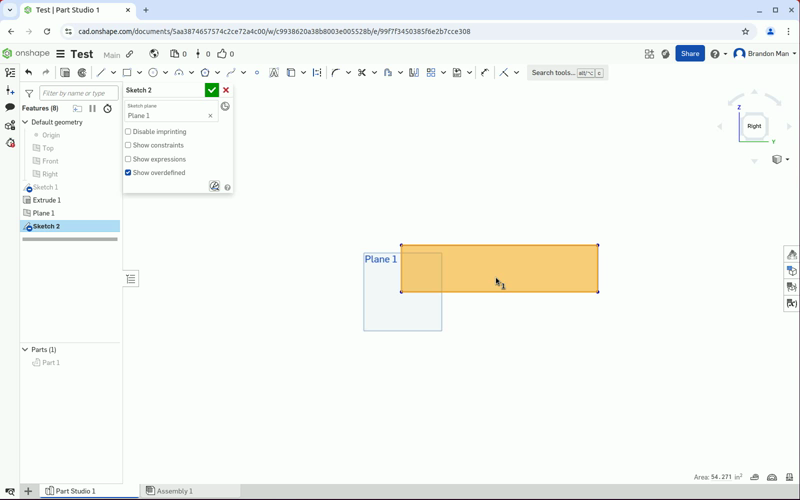
scroll(-6)
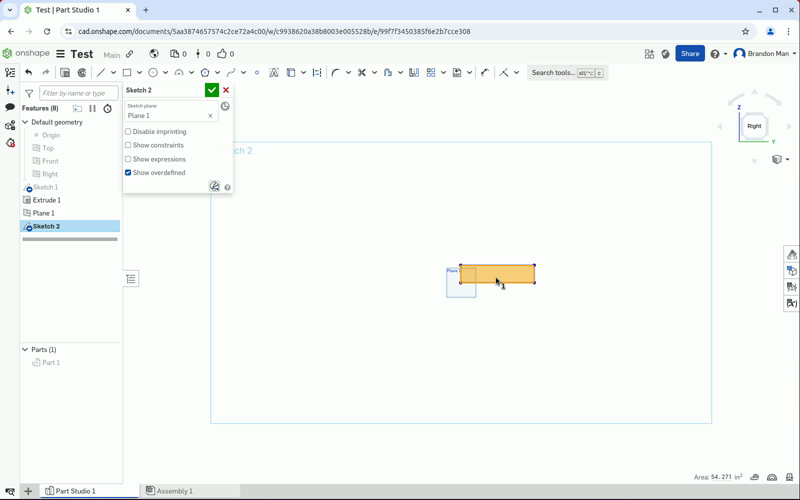
mouse_move(73, 352)
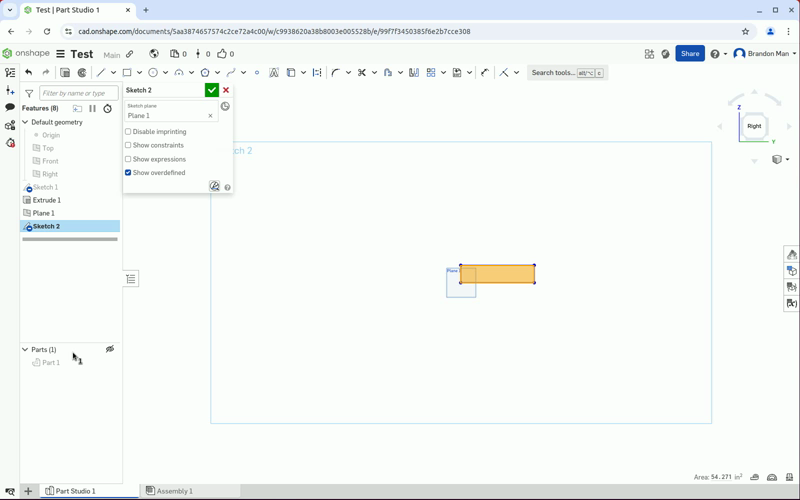
key(shift+y)
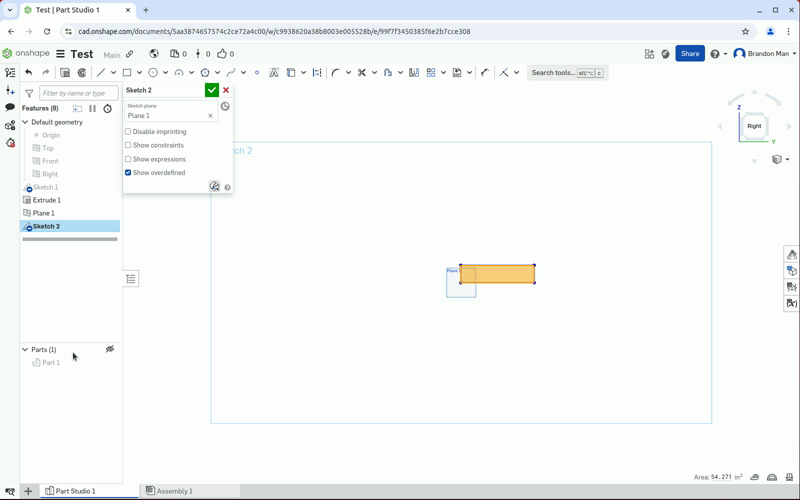
key(shift+e)
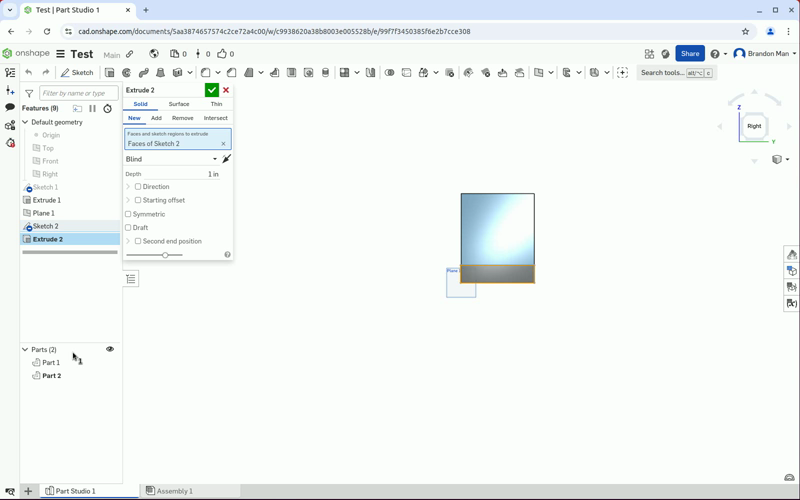
mouse_move(143, 106)
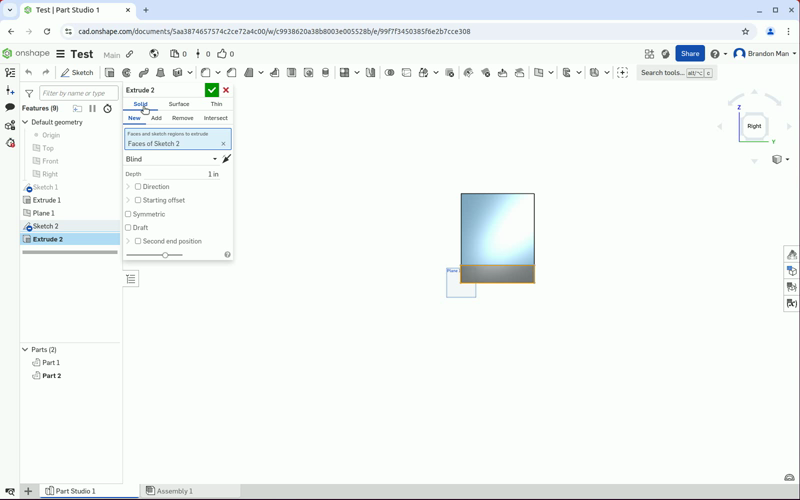
click(143, 106)
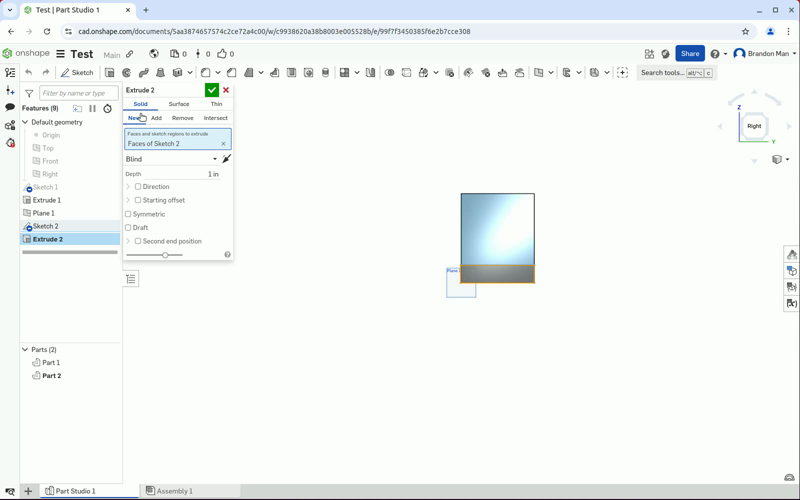
mouse_move(137, 120)
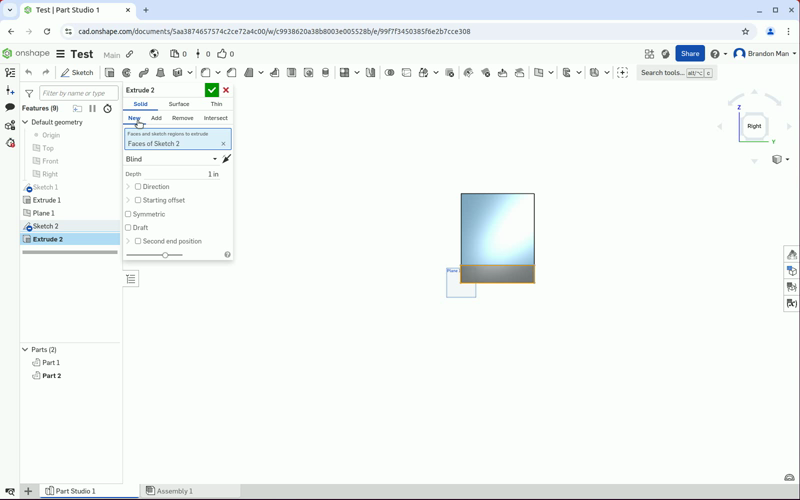
click(137, 120)
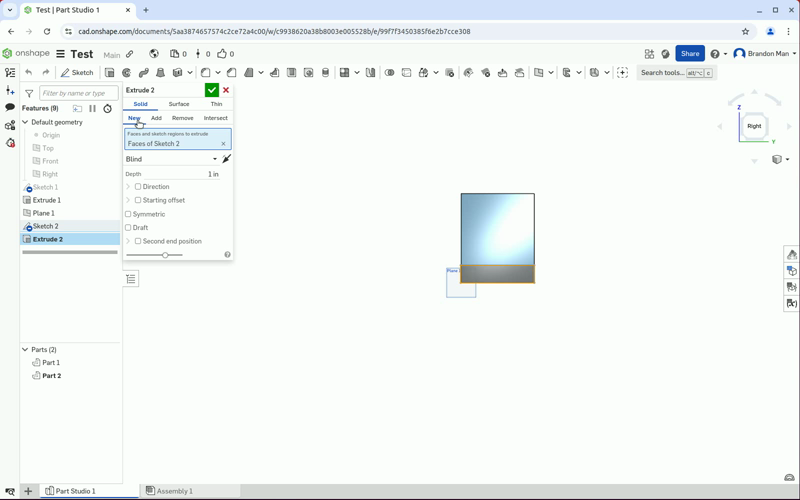
key(tab, 4)
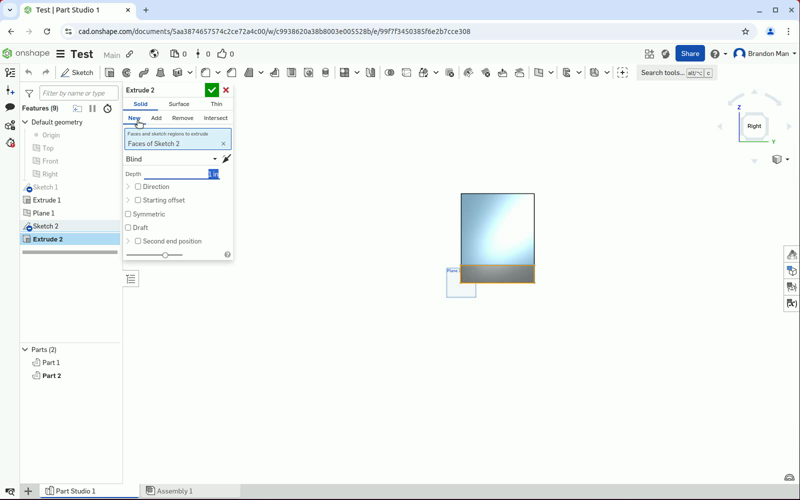
text(25.515)
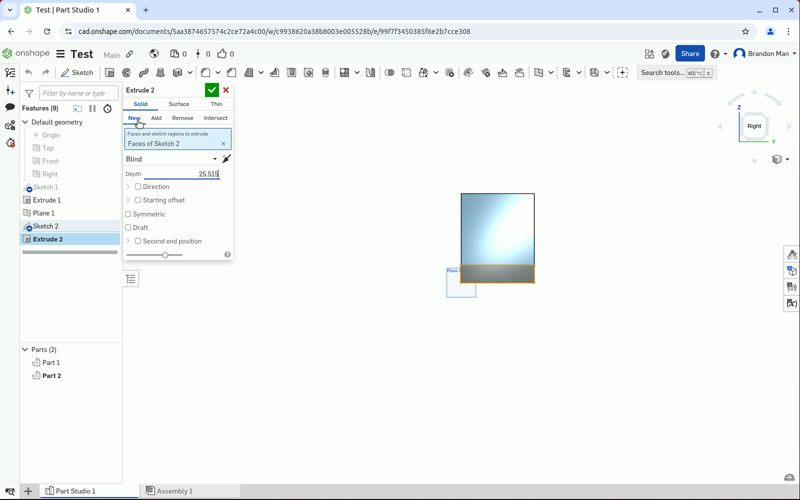
key(enter)
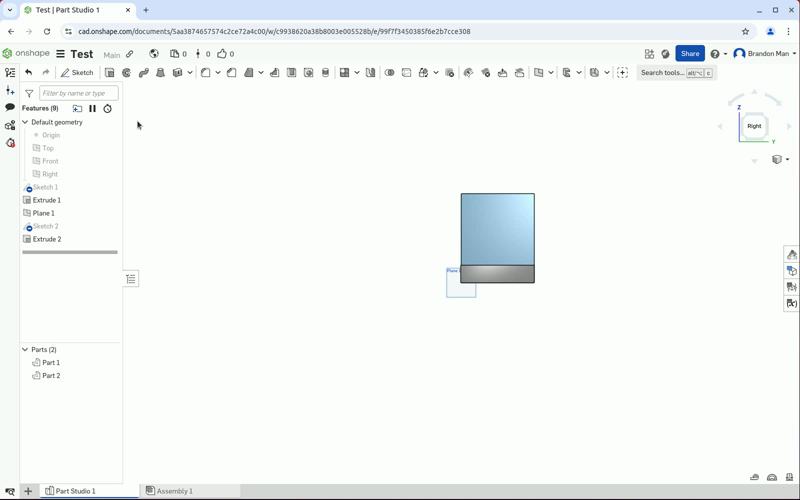
key(shift+h)
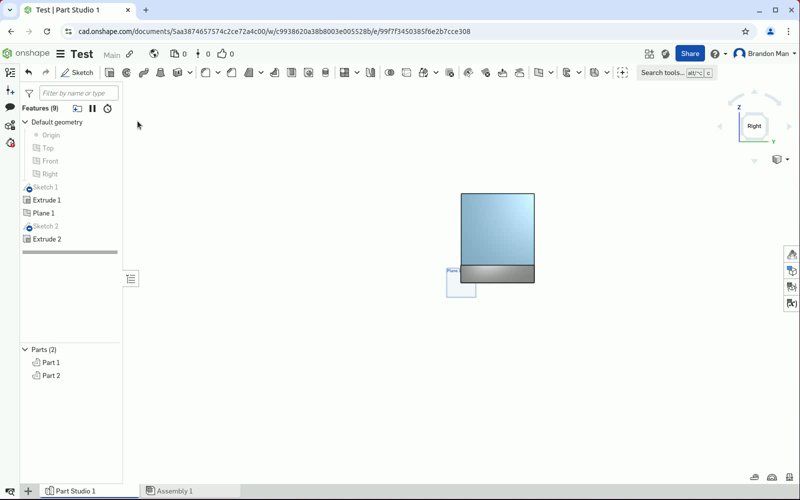
key(shift+h)
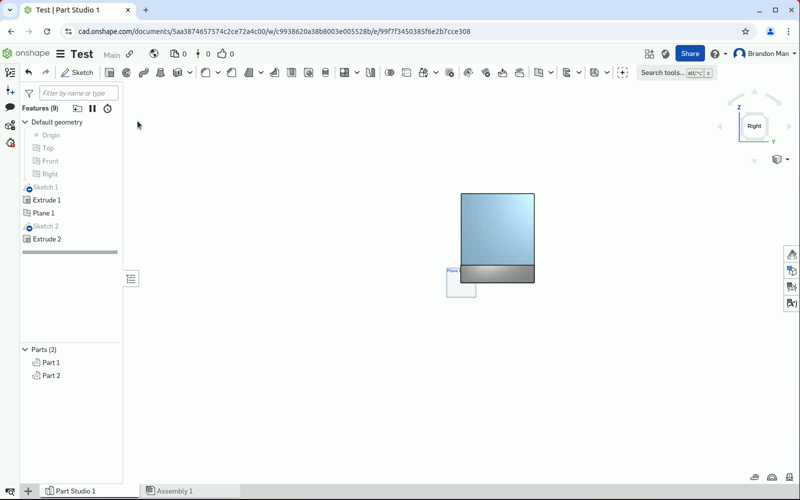
mouse_move(73, 189)
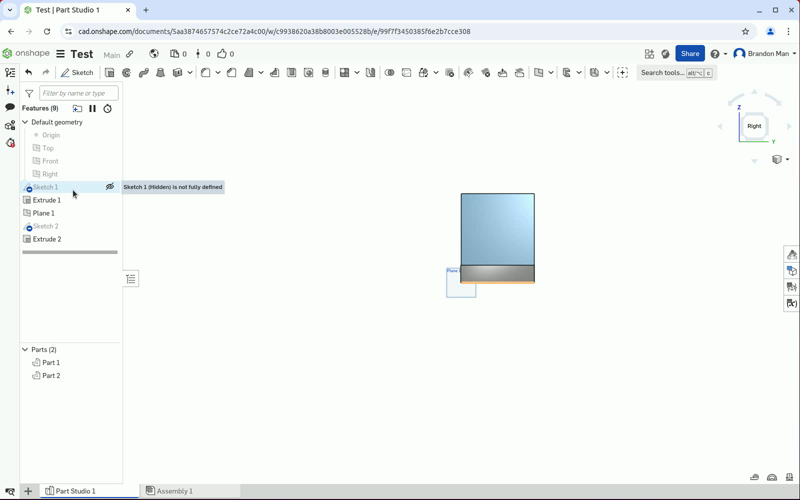
click(73, 189)
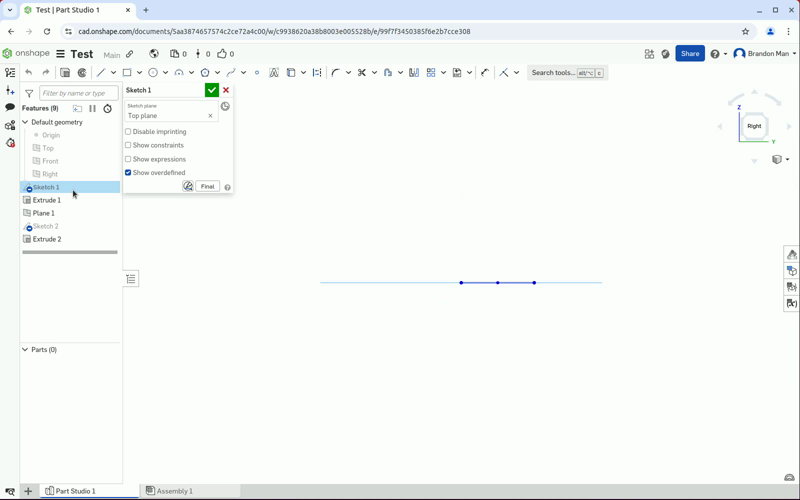
mouse_move(229, 92)
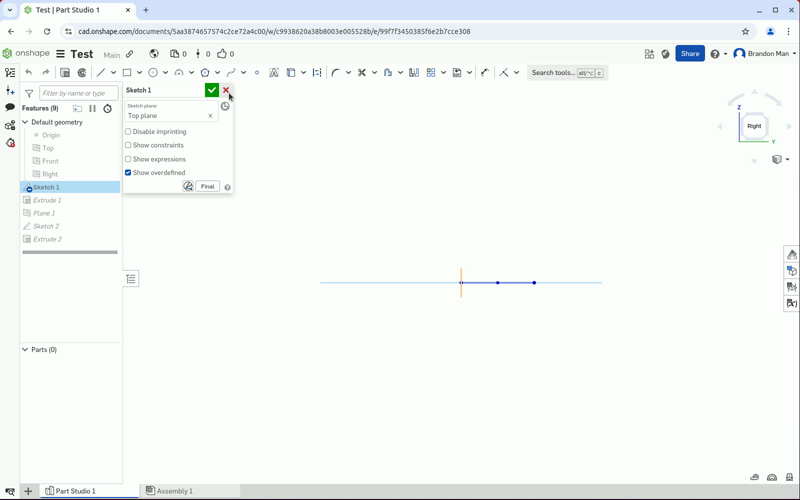
click(229, 92)
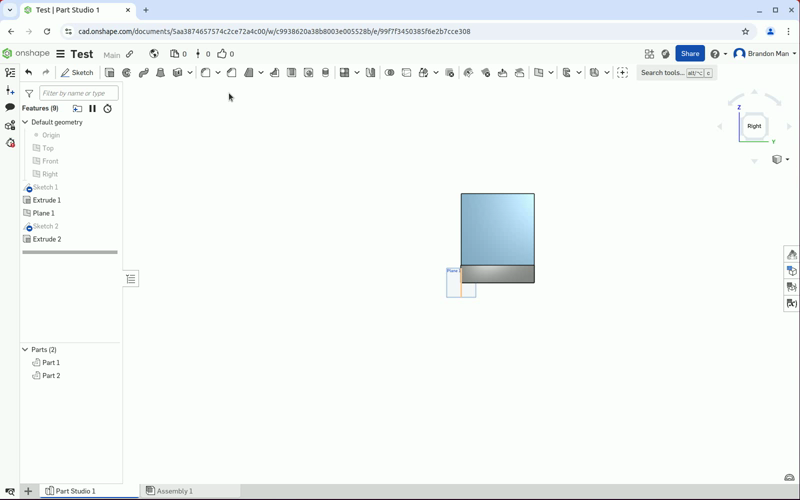
mouse_move(73, 352)
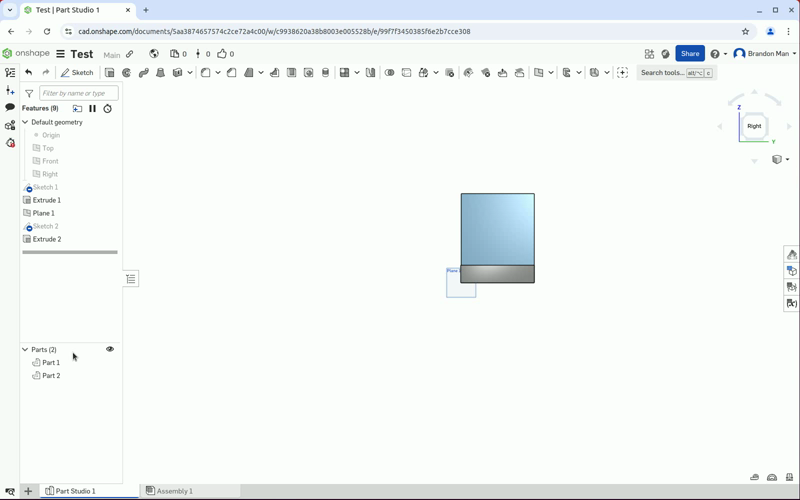
key(y)
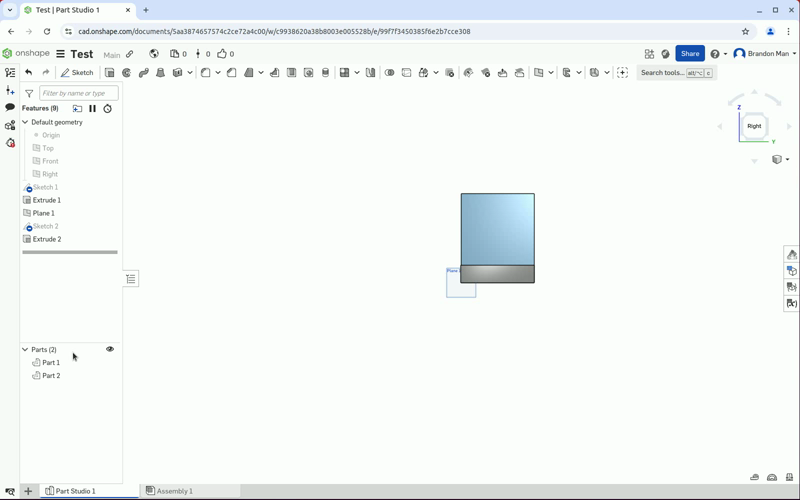
key(shift+p)
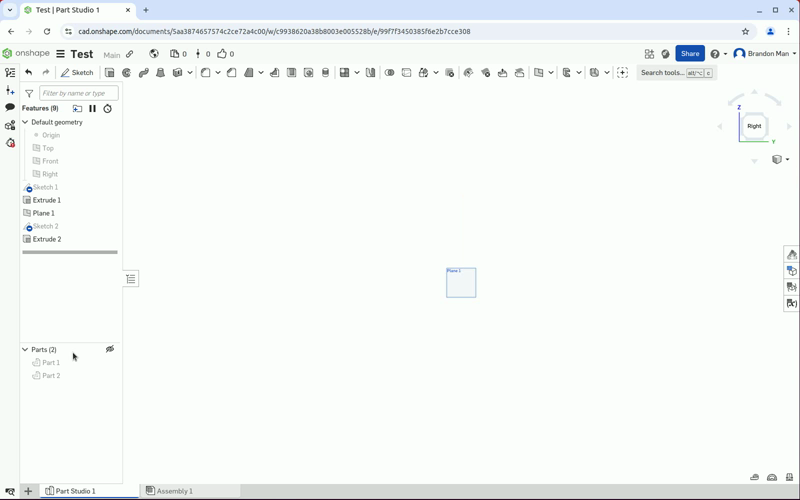
key(space)
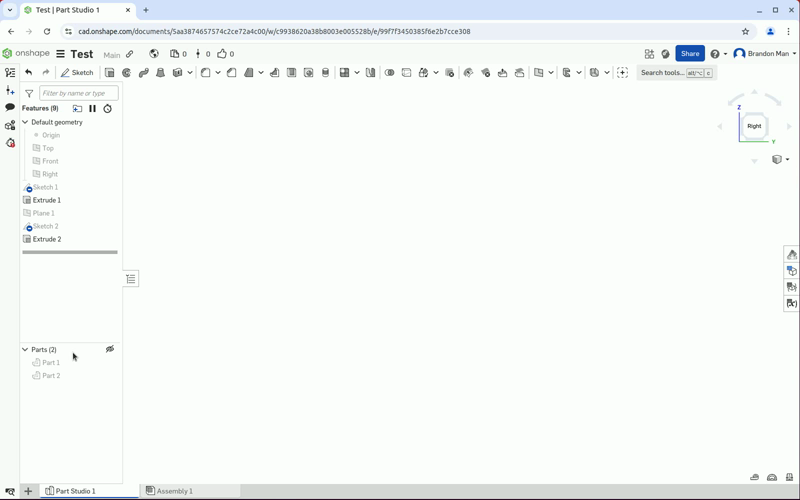
key_down(shift)
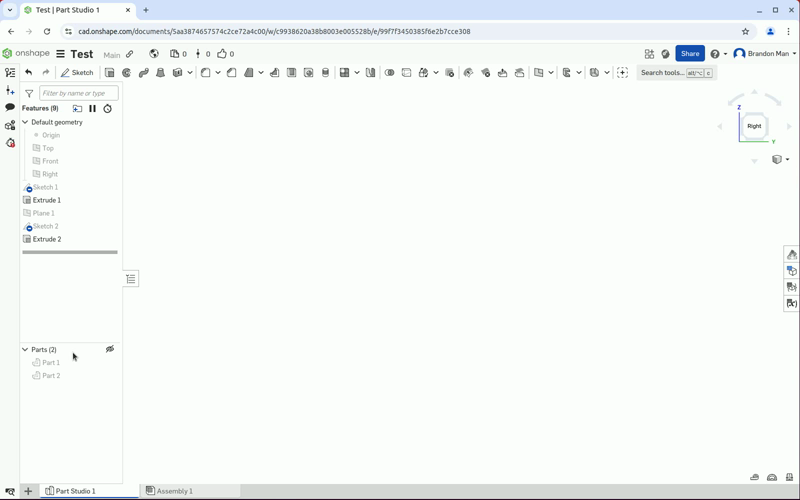
key(right)
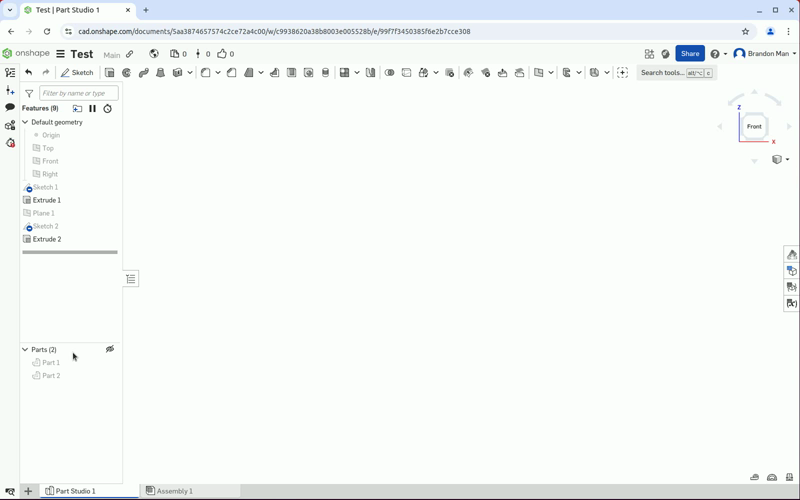
key_up(shift)
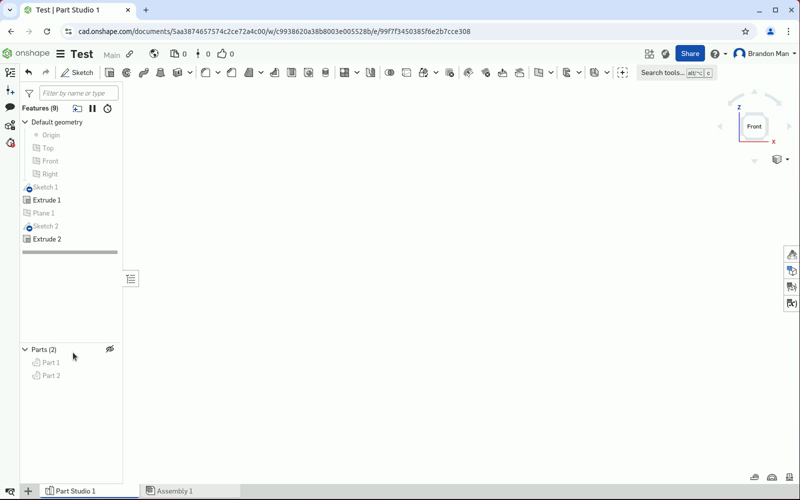
key(space)
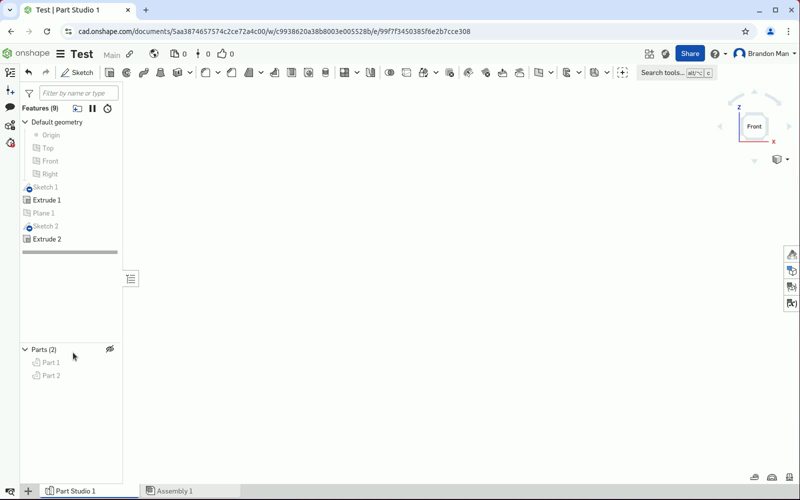
key_down(shift)
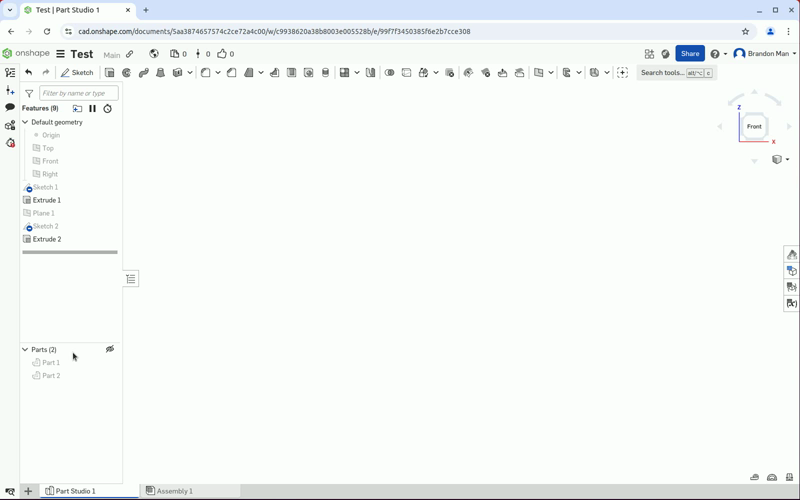
key(down)
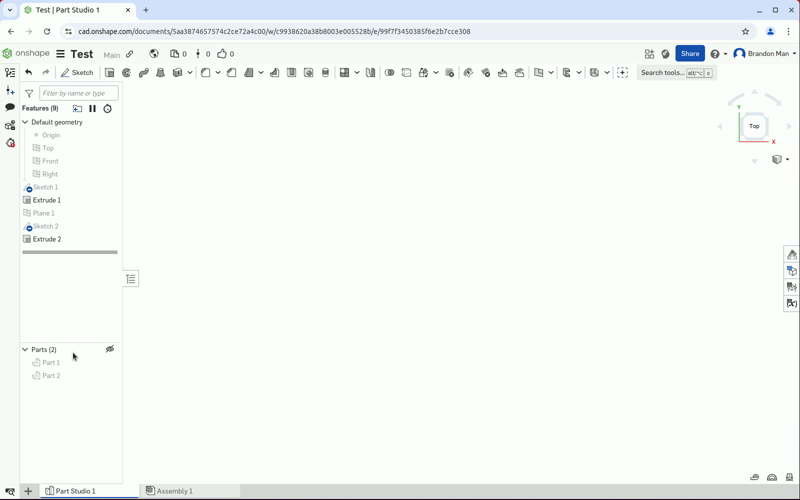
key_up(shift)
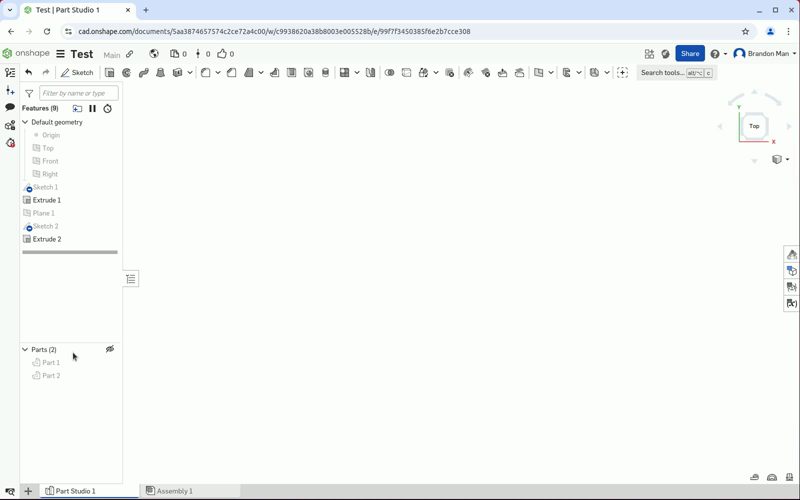
mouse_move(73, 352)
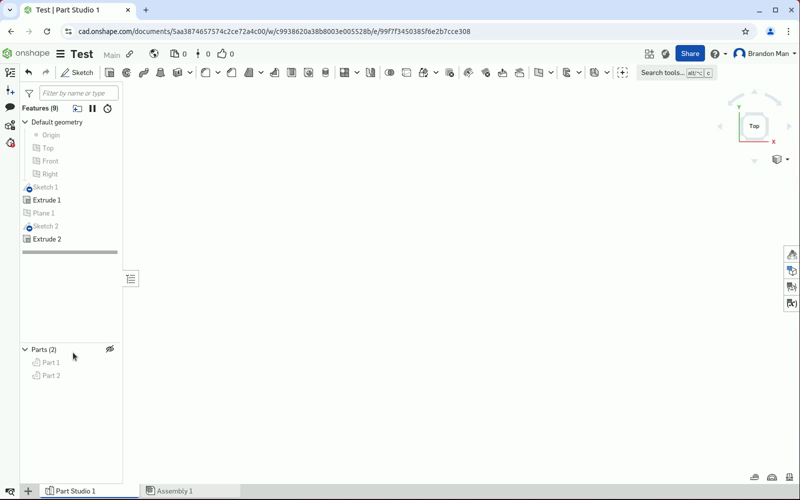
key(shift+y)
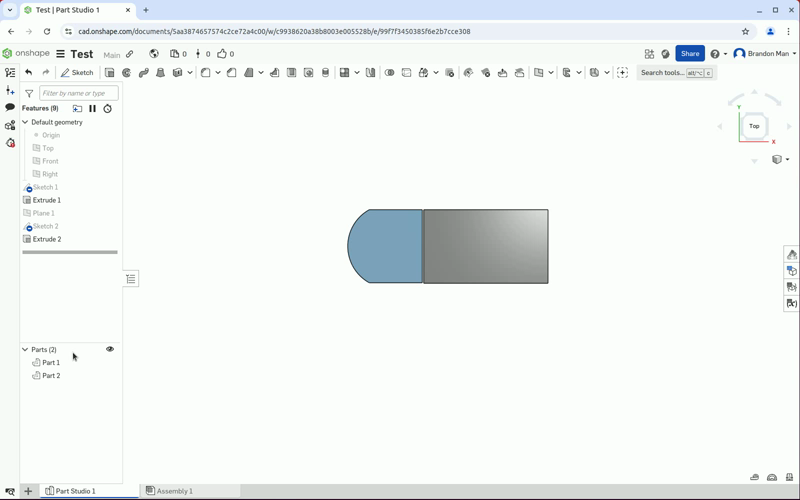
mouse_move(541, 75)
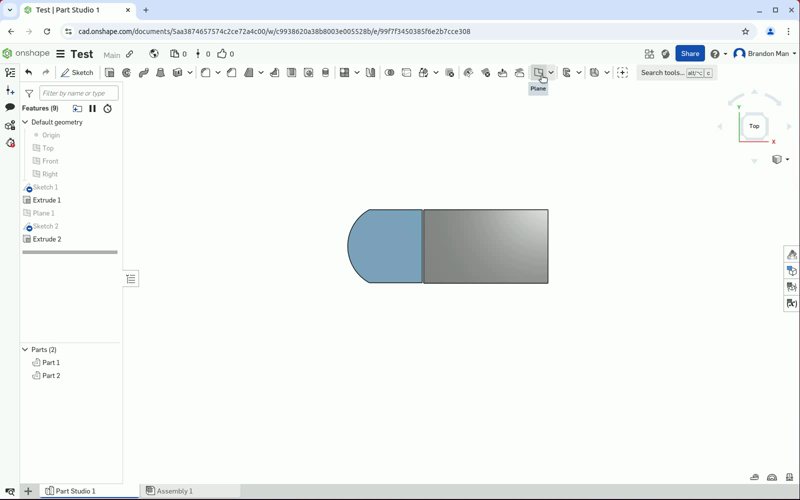
click(541, 75)
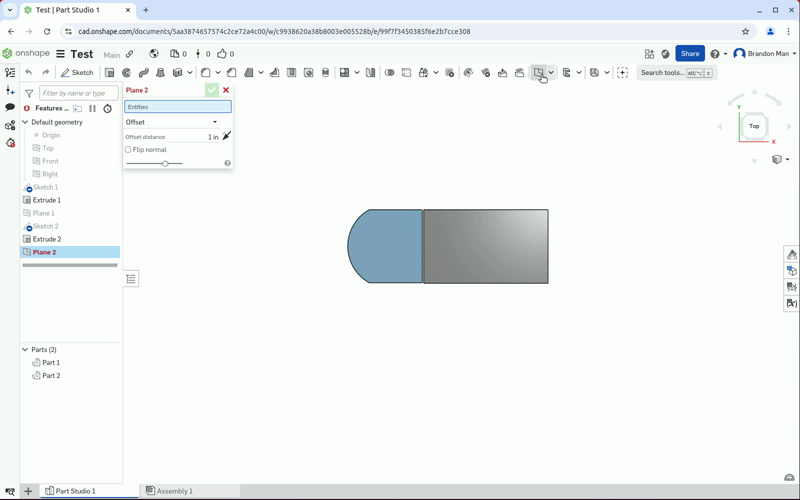
mouse_move(73, 150)
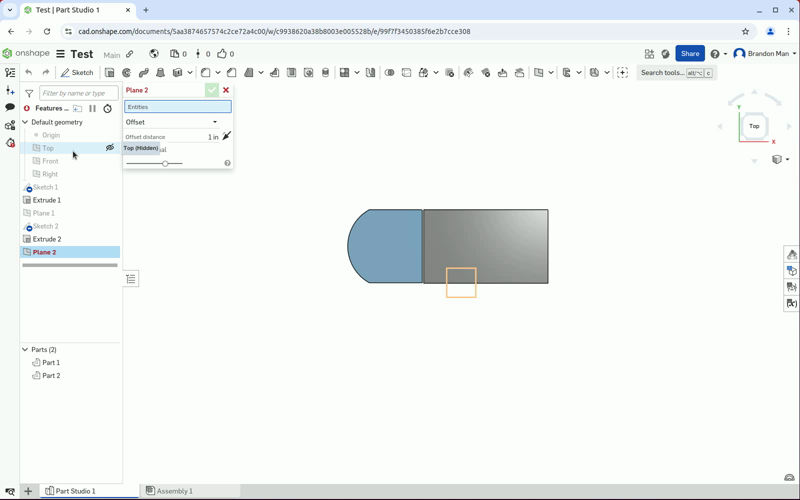
click(73, 150)
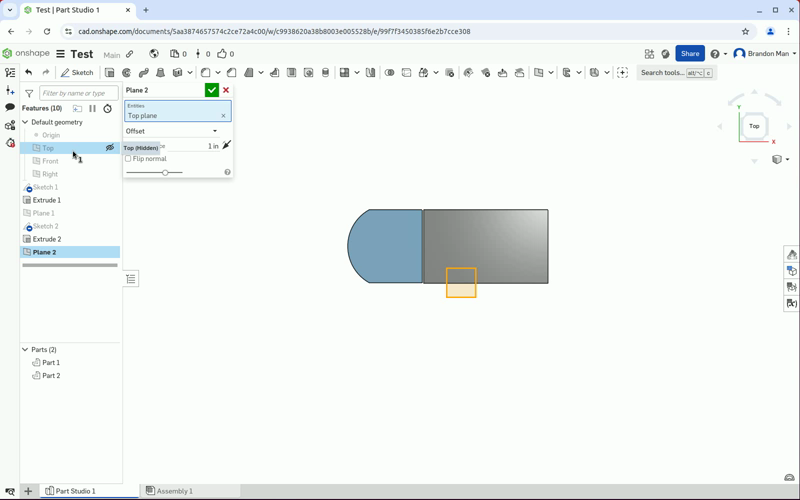
key(tab, 2)
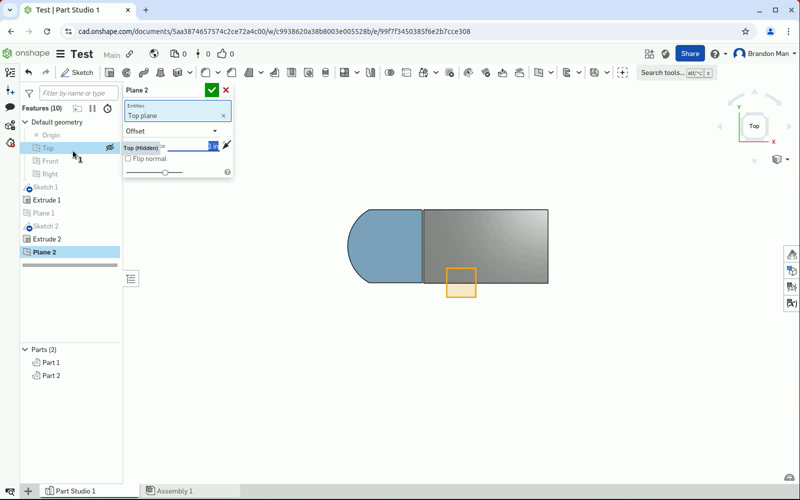
text(3.605)
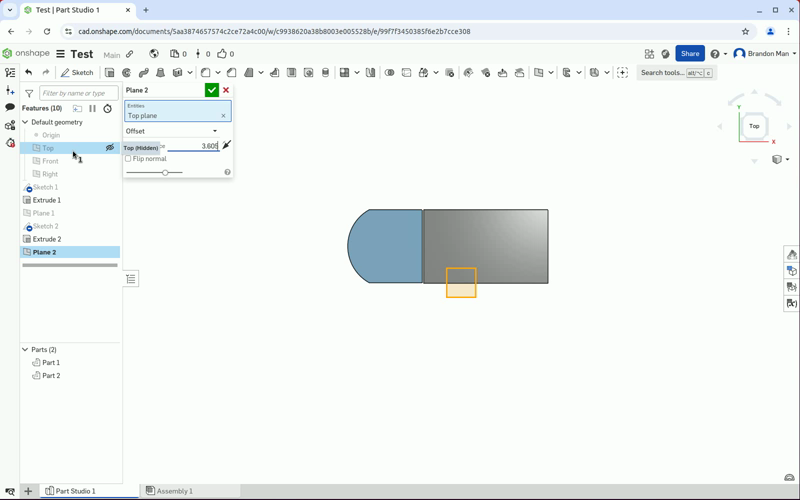
key(enter, 2)
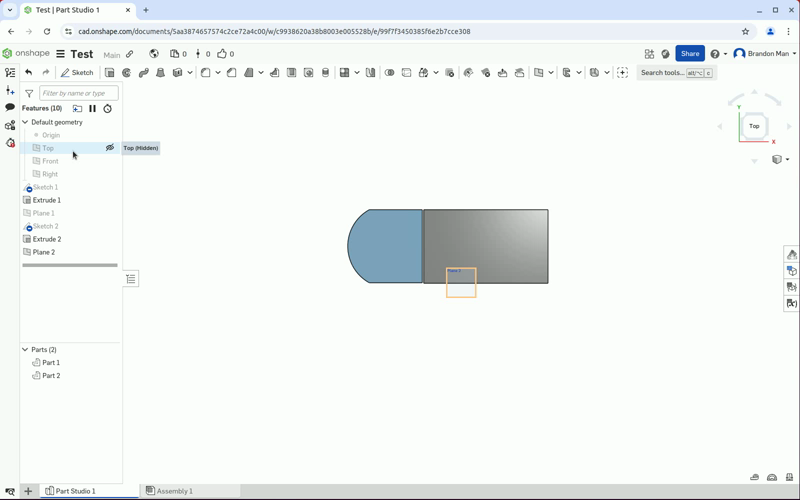
key(shift+s)
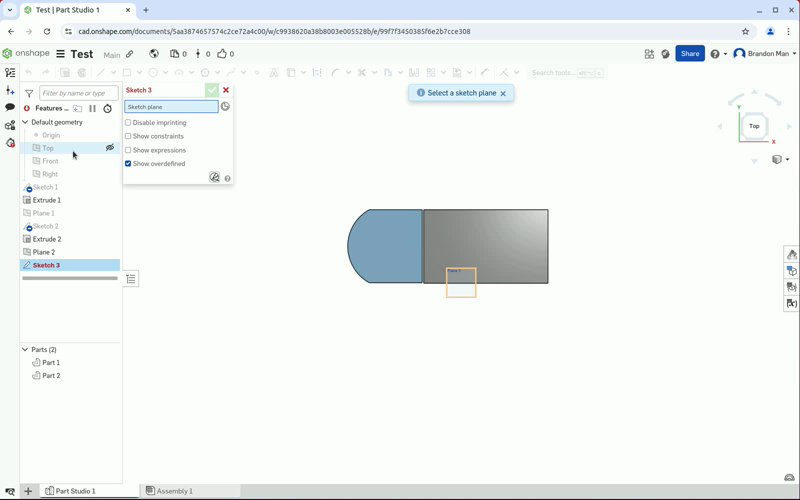
mouse_move(73, 254)
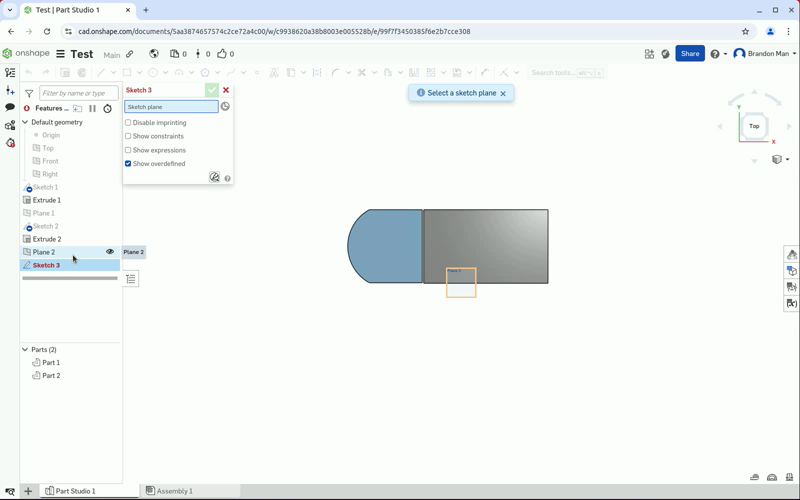
click(73, 254)
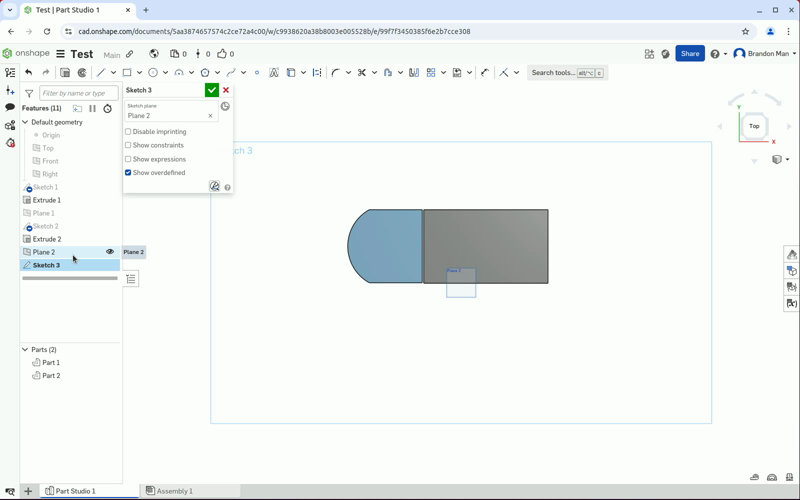
mouse_move(73, 352)
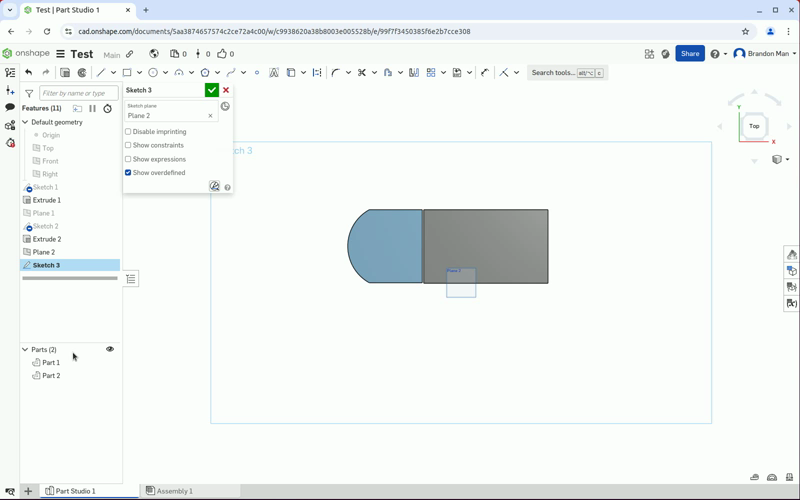
key(y)
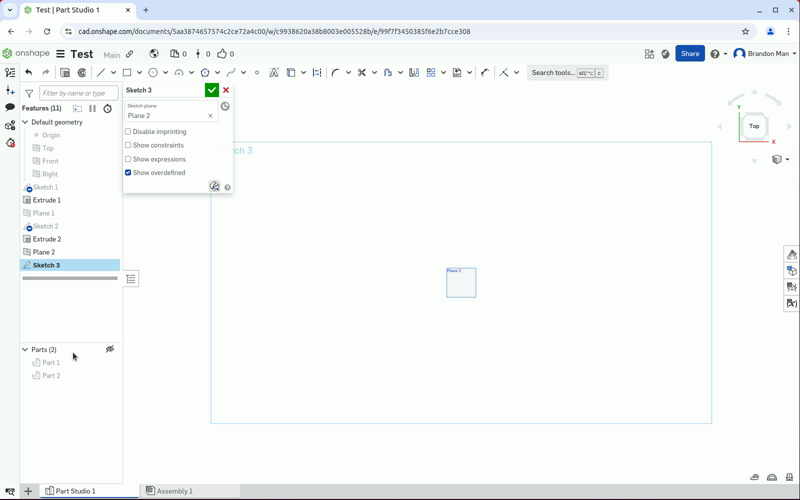
key(l)
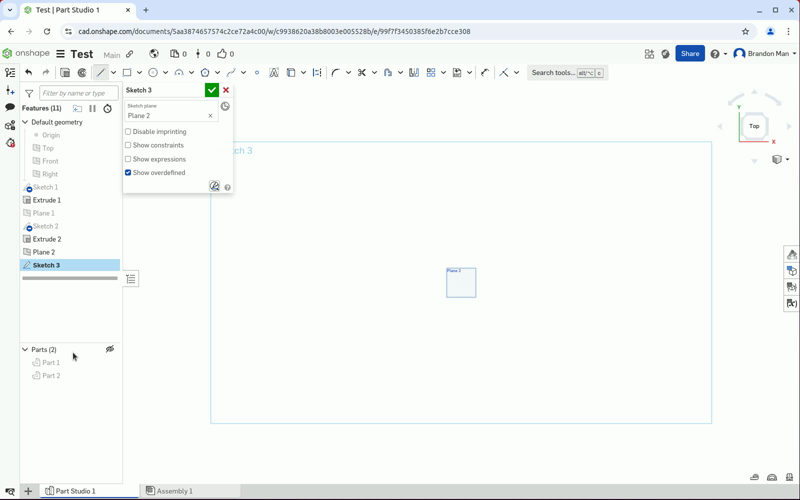
key_down(shift)
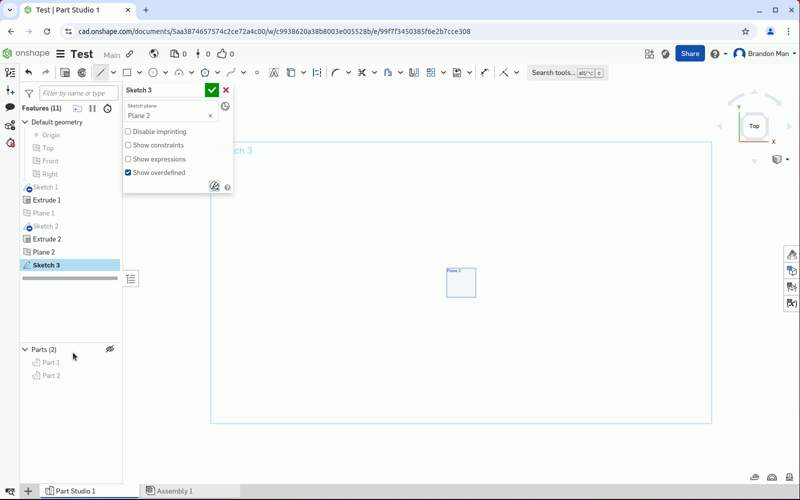
mouse_move(423, 257)
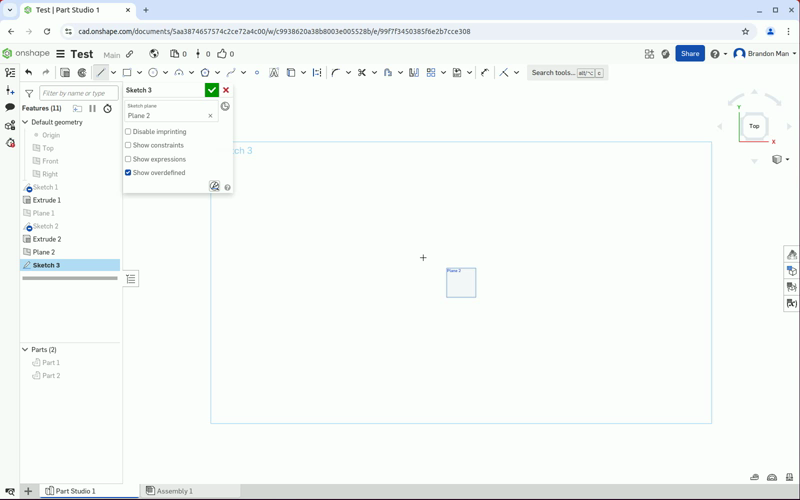
click(423, 257)
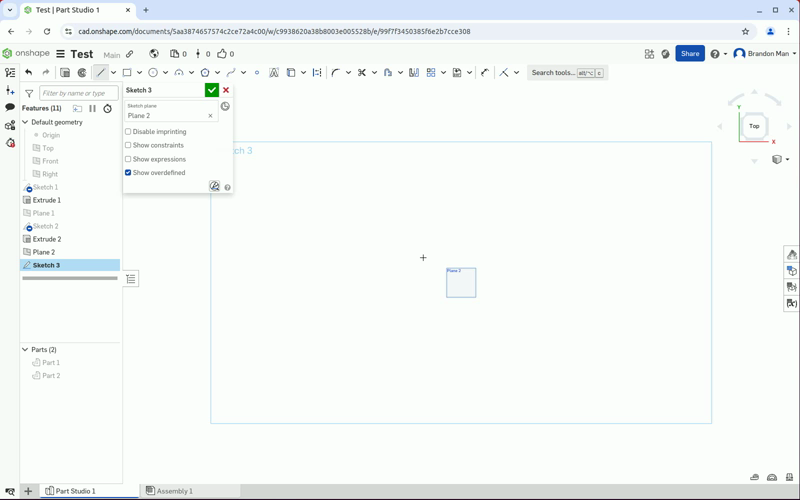
key_up(shift)
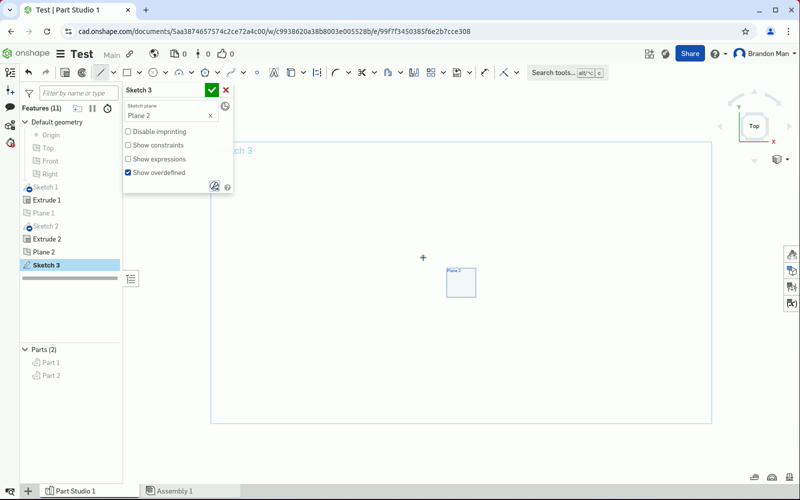
key_down(shift)
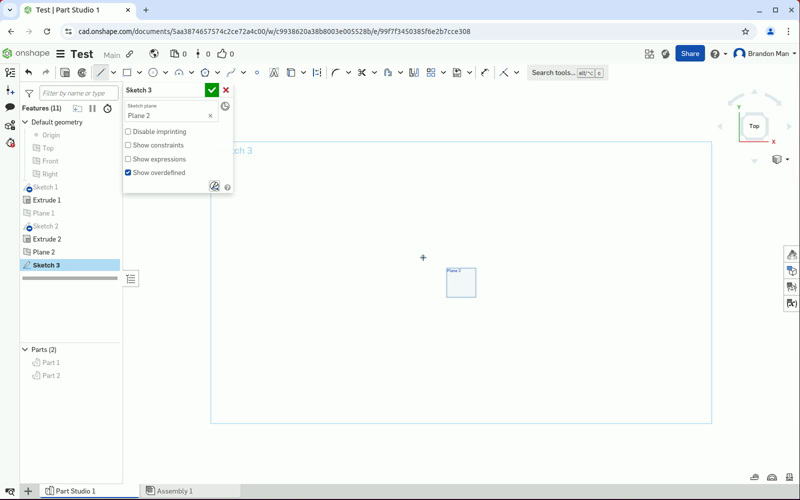
mouse_move(547, 257)
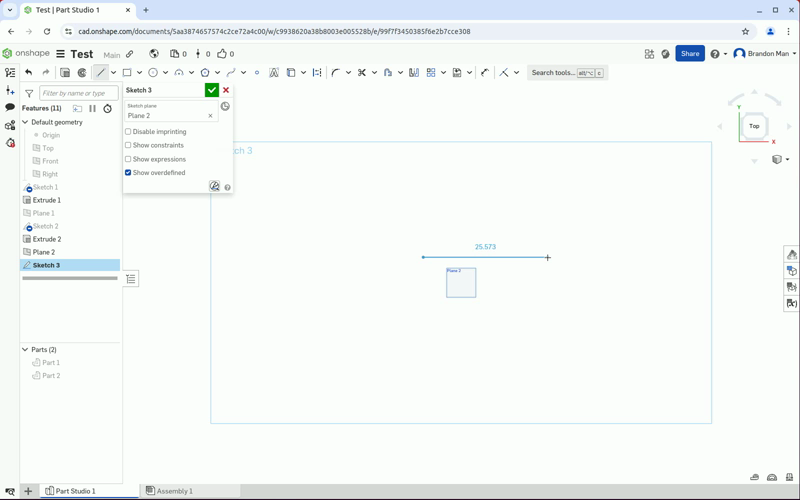
click(547, 257)
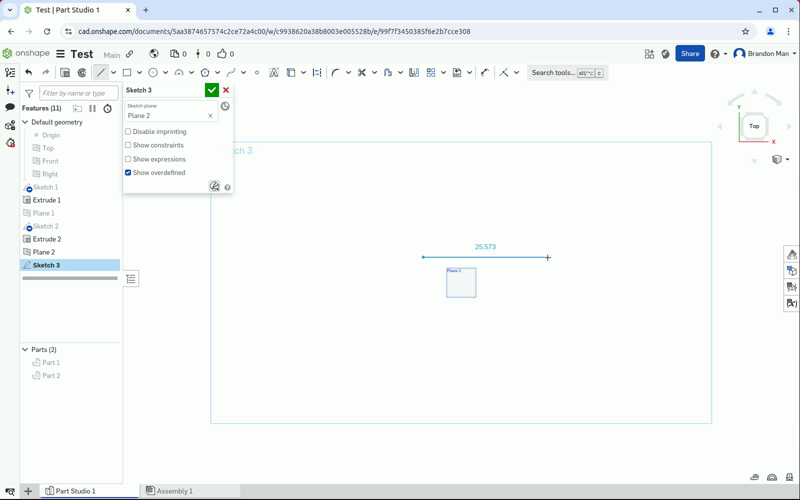
key_up(shift)
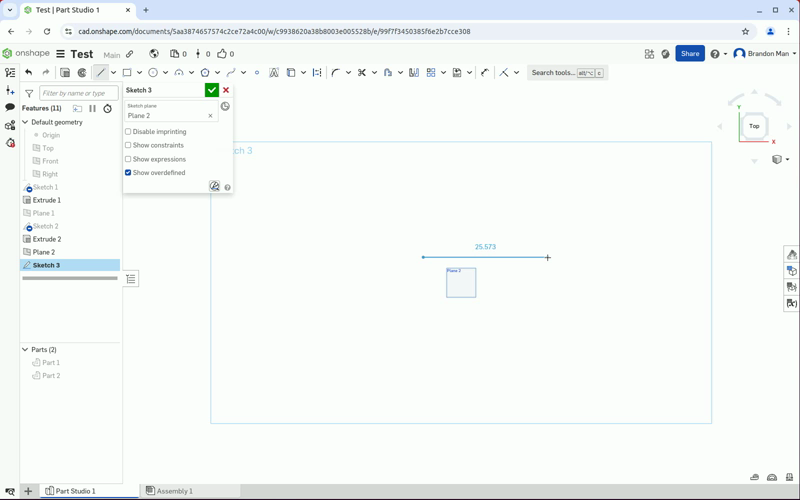
key_down(shift)
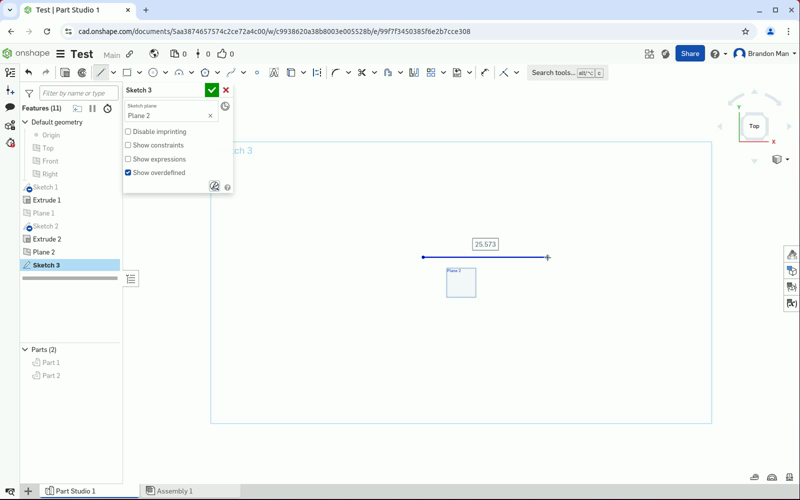
mouse_move(577, 257)
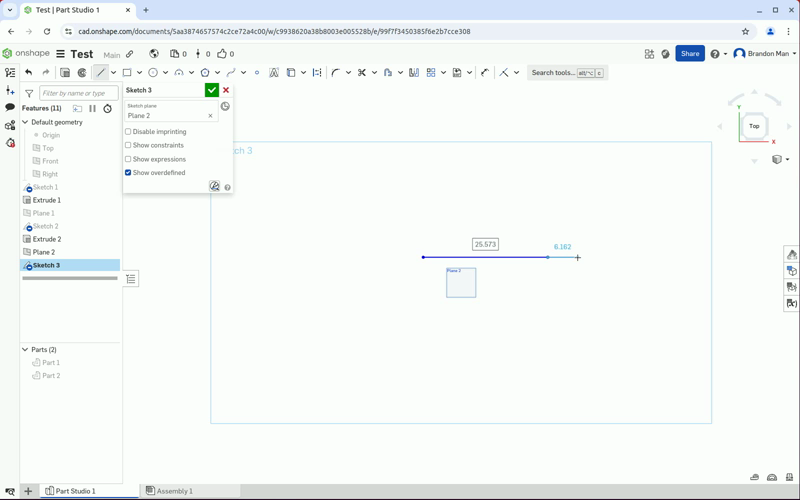
mouse_move(547, 237)
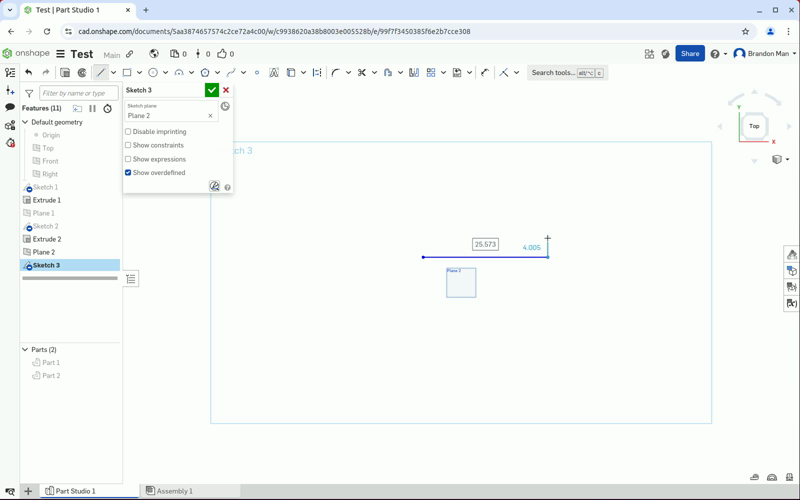
click(547, 237)
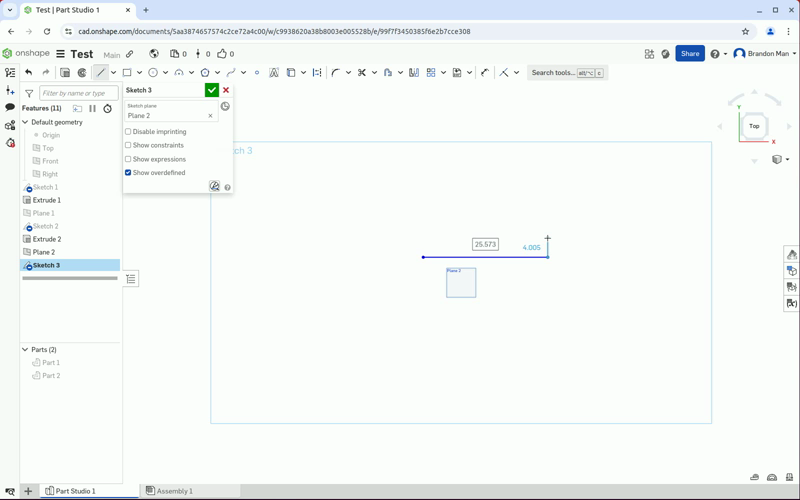
key_up(shift)
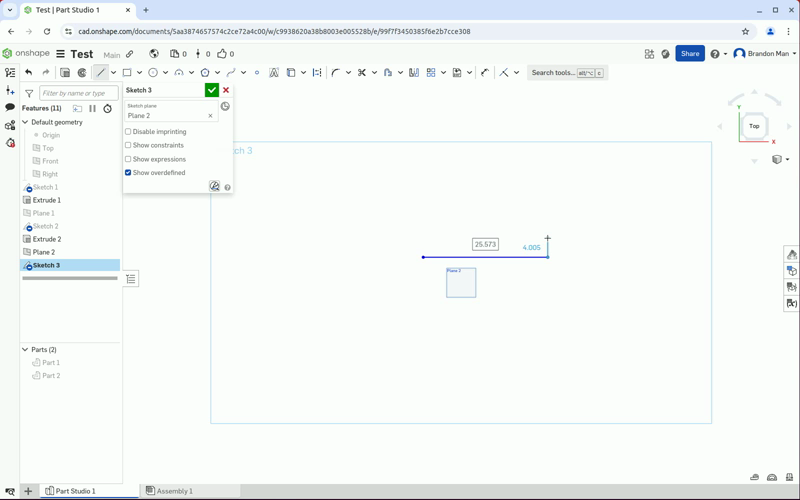
key_down(shift)
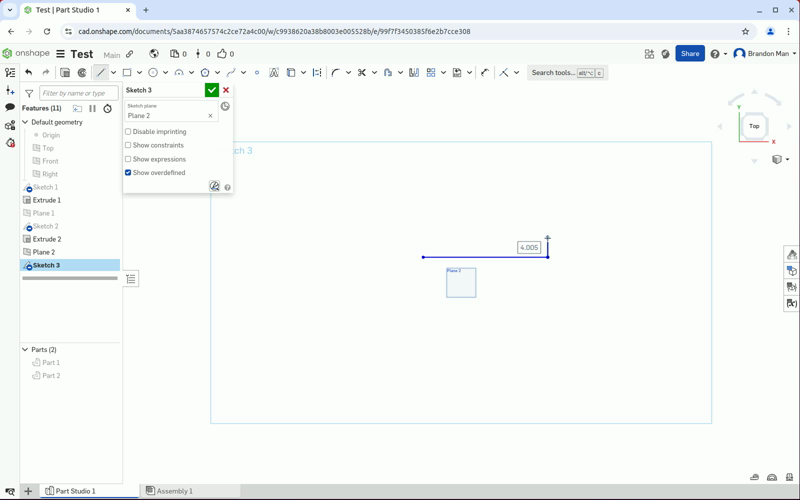
mouse_move(423, 236)
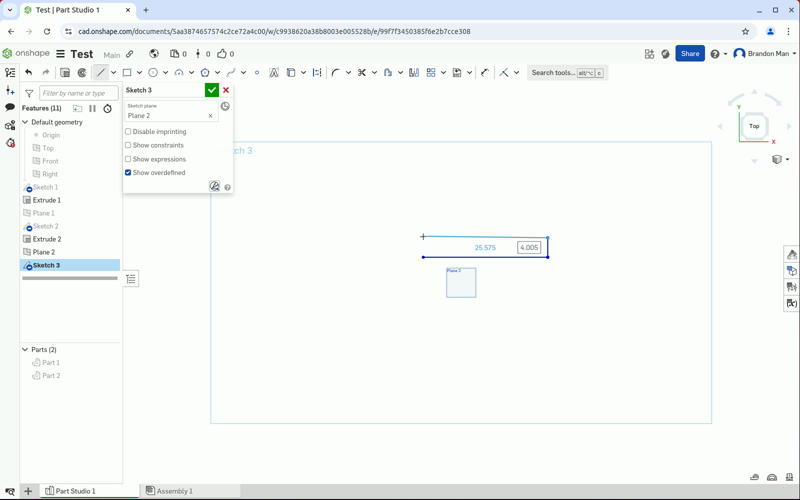
click(423, 236)
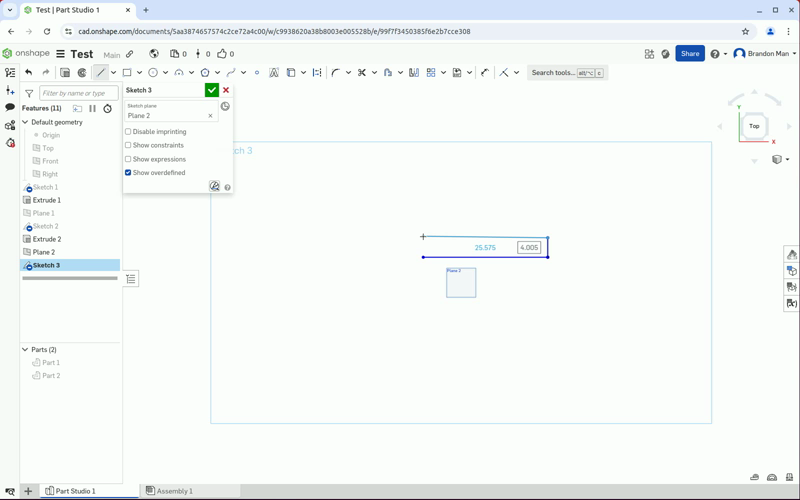
key_up(shift)
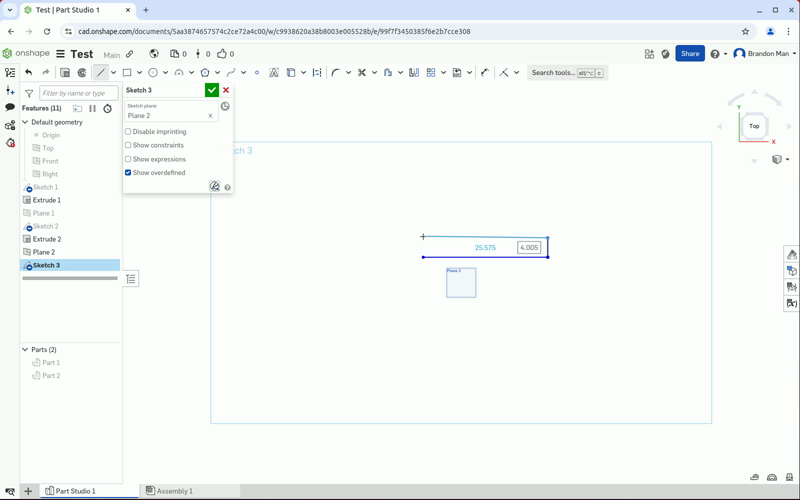
mouse_move(453, 236)
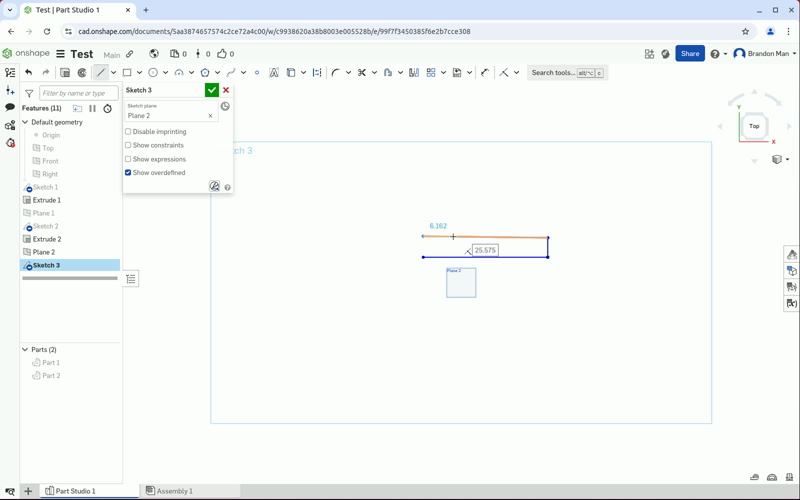
key_down(shift)
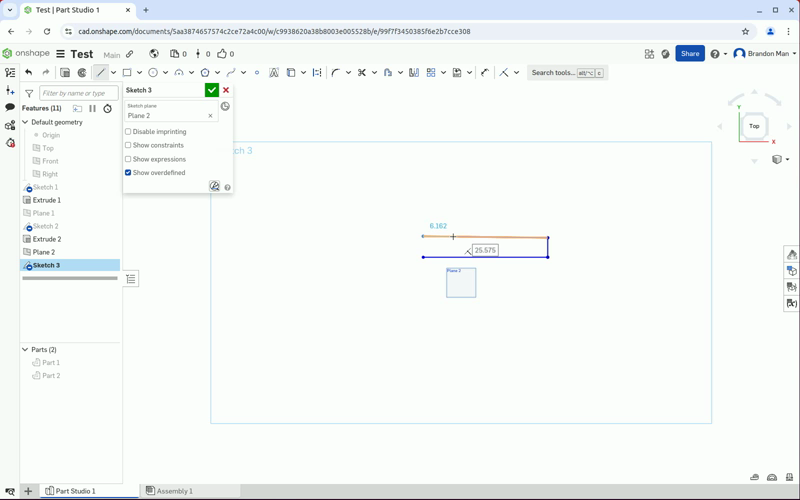
mouse_move(423, 257)
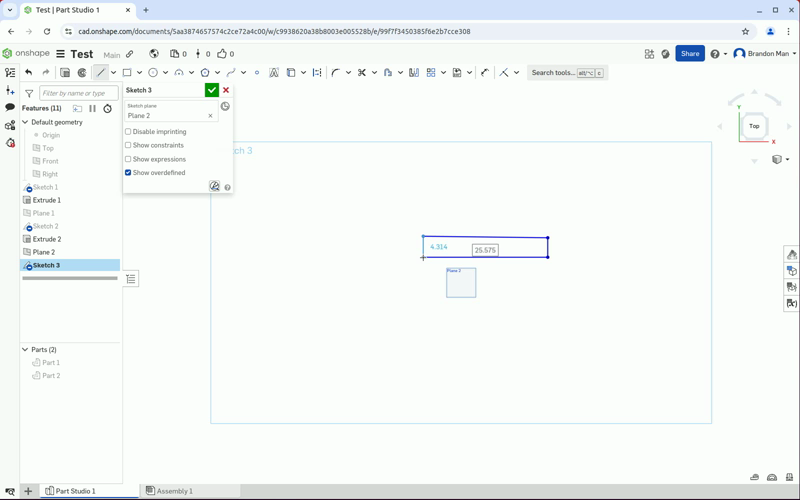
key_up(shift)
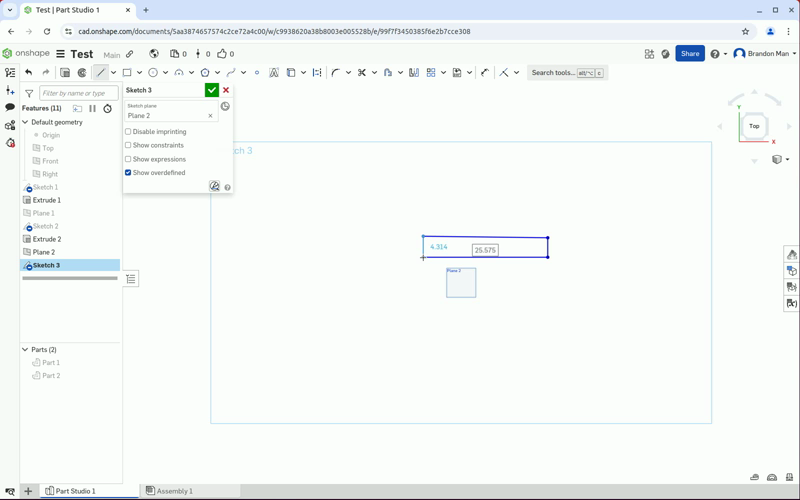
click(423, 257)
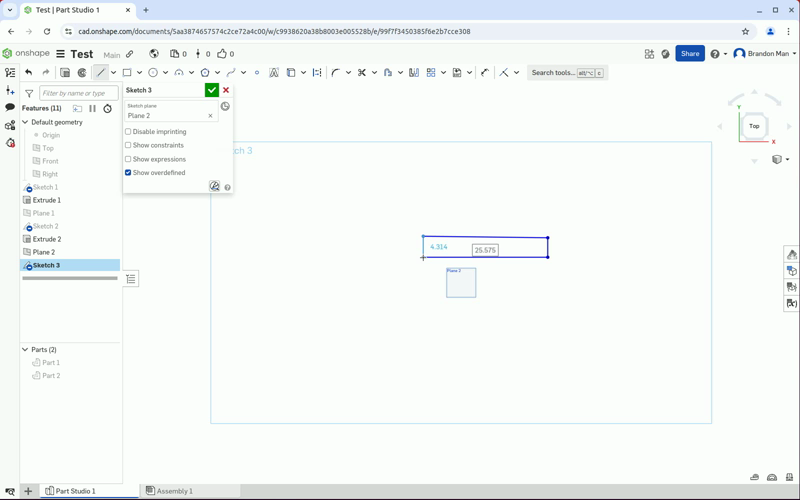
key(esc)
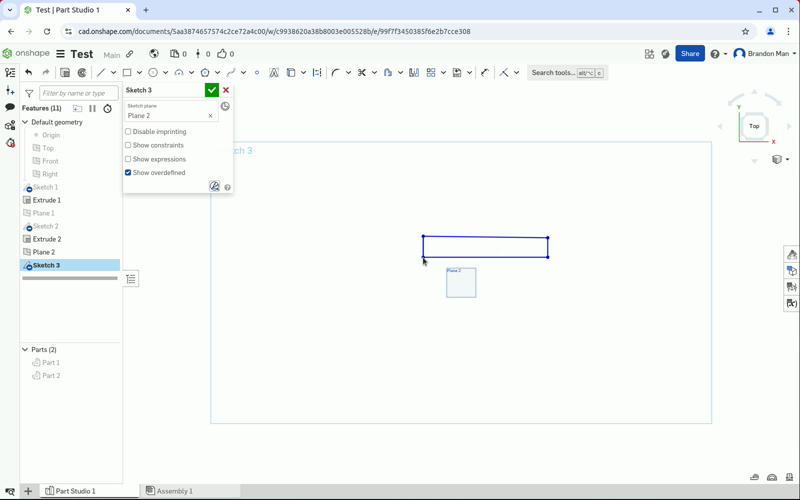
mouse_move(458, 241)
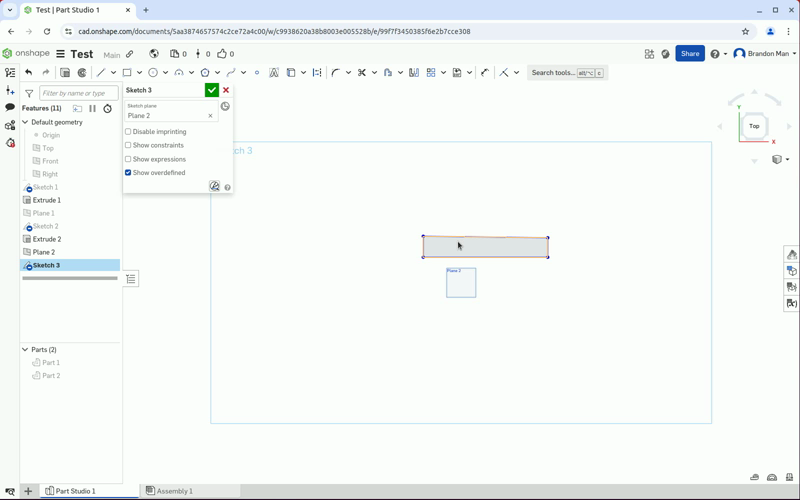
click(458, 241)
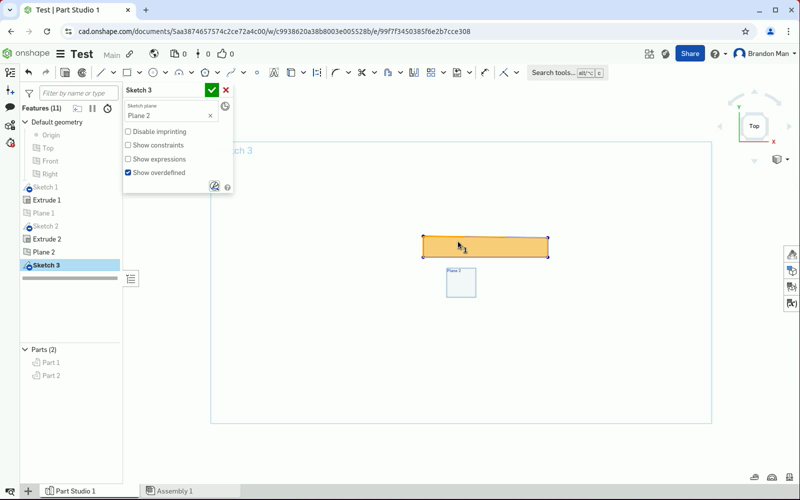
mouse_move(73, 352)
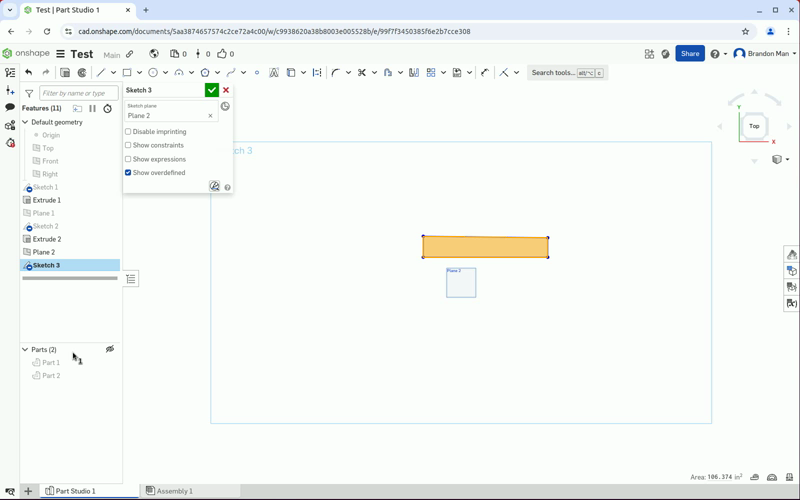
key(shift+y)
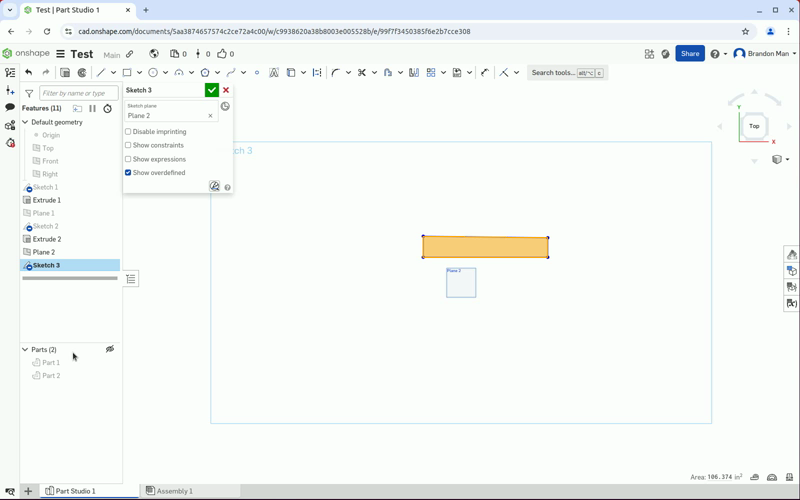
key(shift+e)
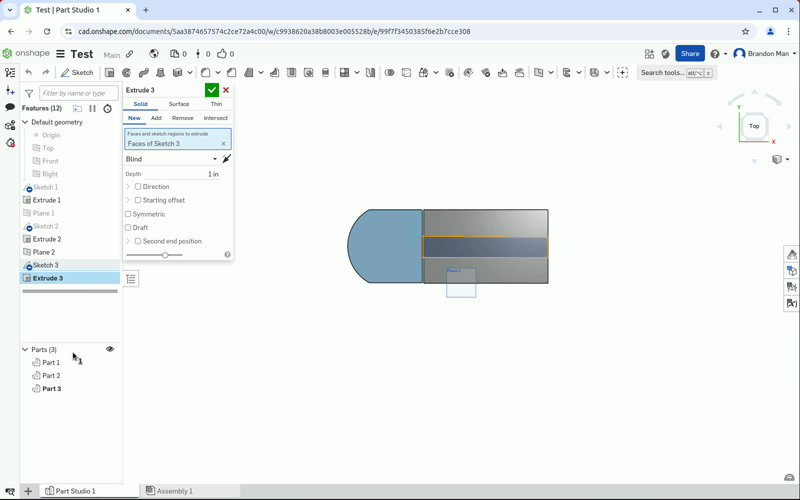
mouse_move(143, 106)
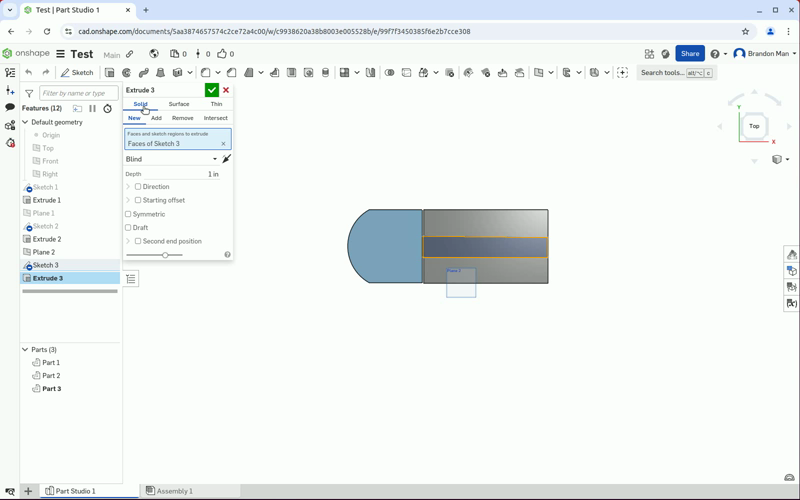
click(143, 106)
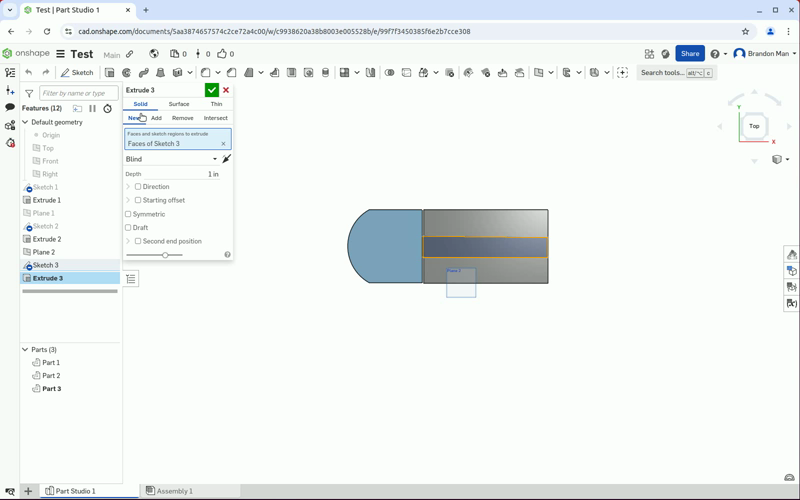
mouse_move(137, 120)
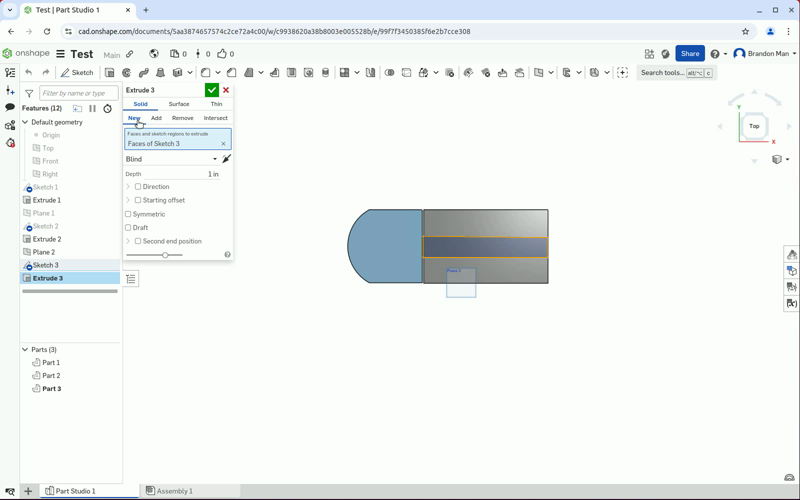
click(137, 120)
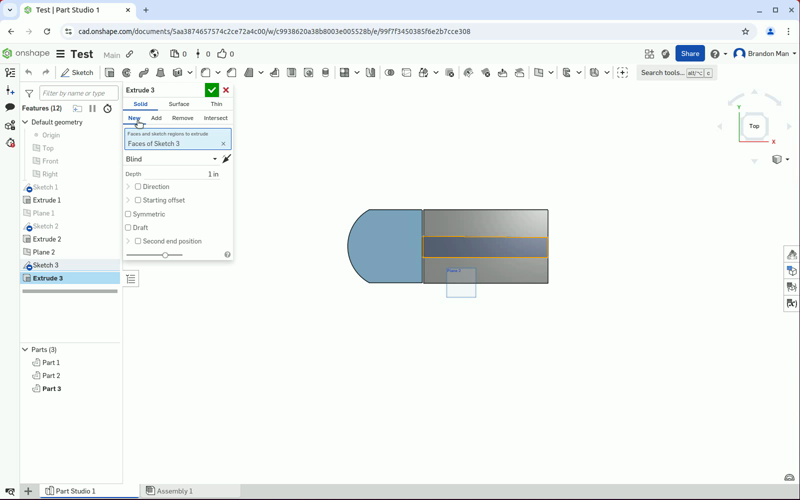
key(tab, 4)
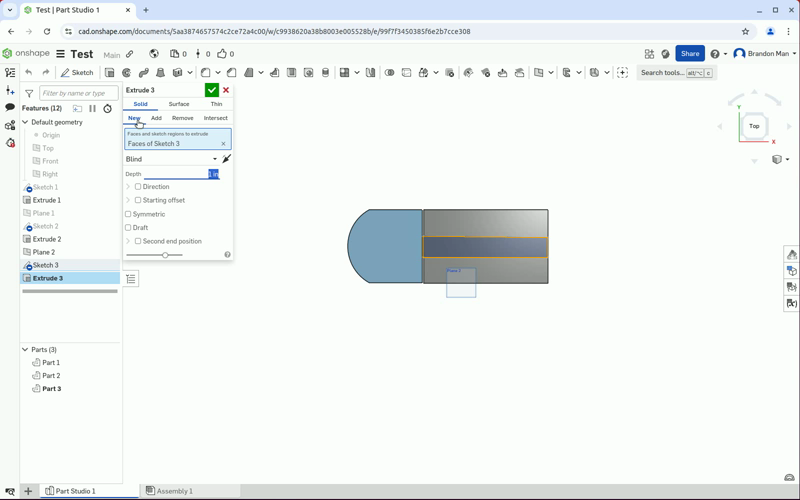
text(14.683)
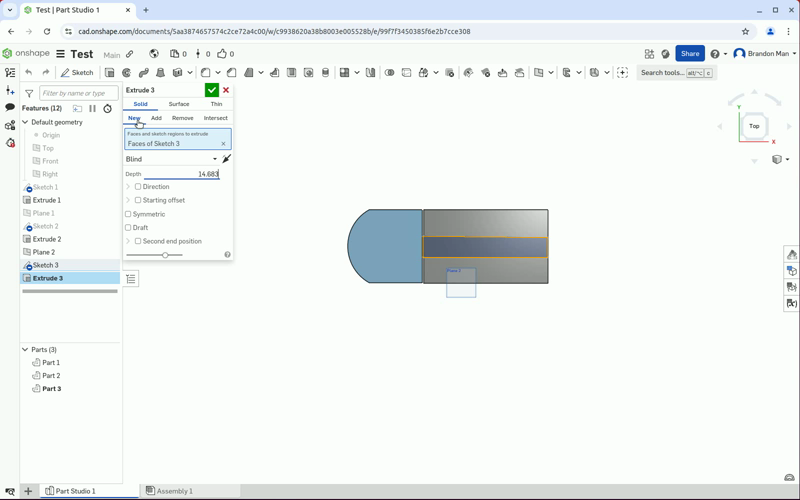
key(enter)
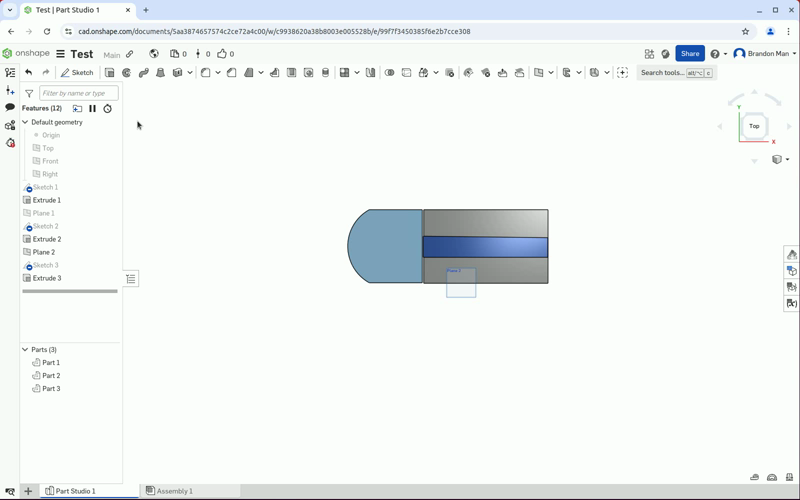
key(shift+h)
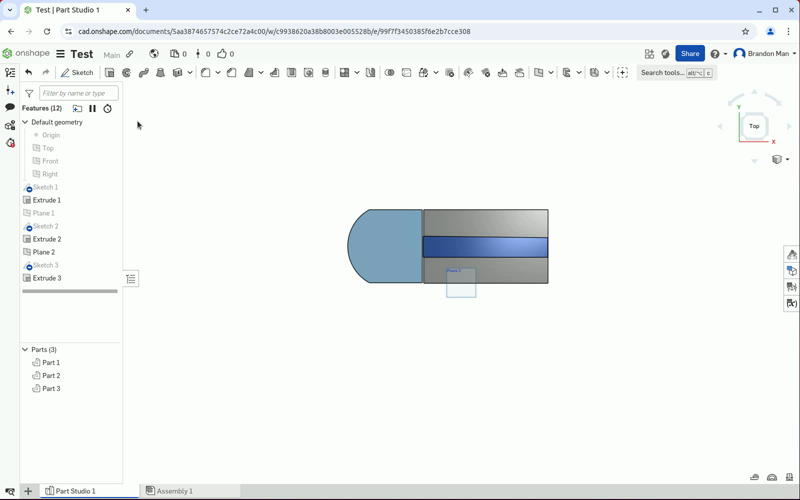
key(shift+h)
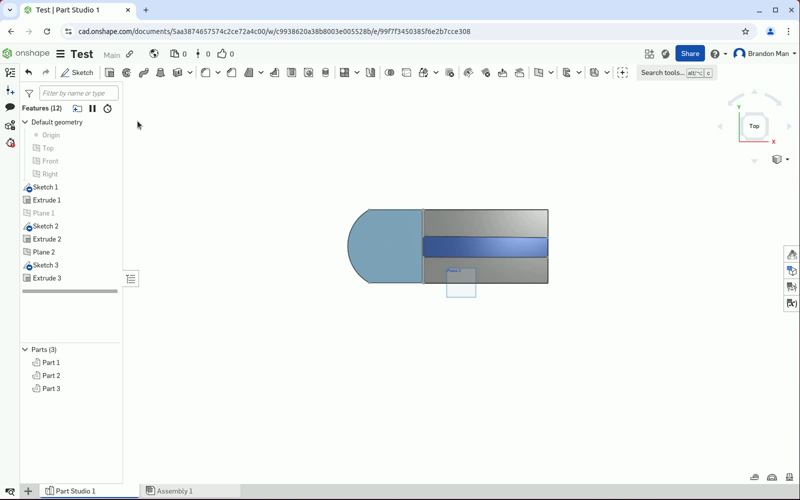
key(shift+7)
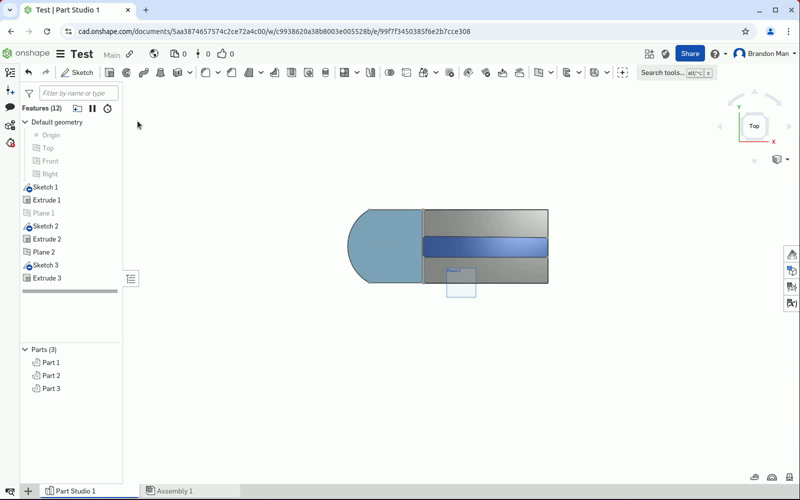
key(up, 3)
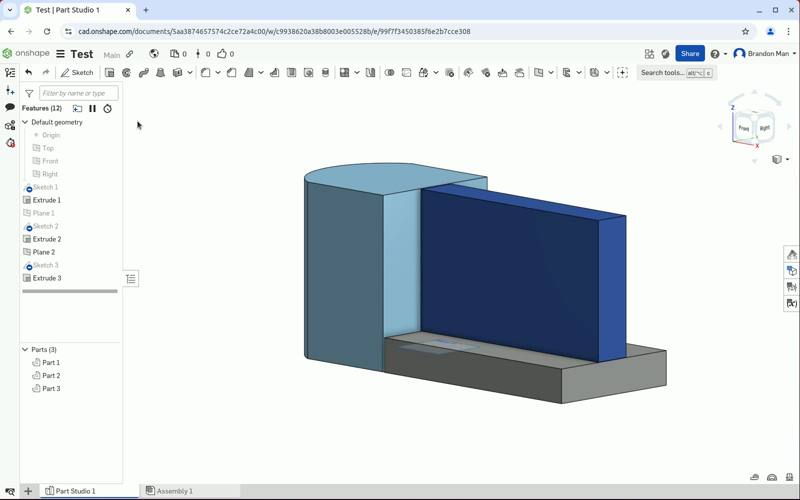
key(left, 3)
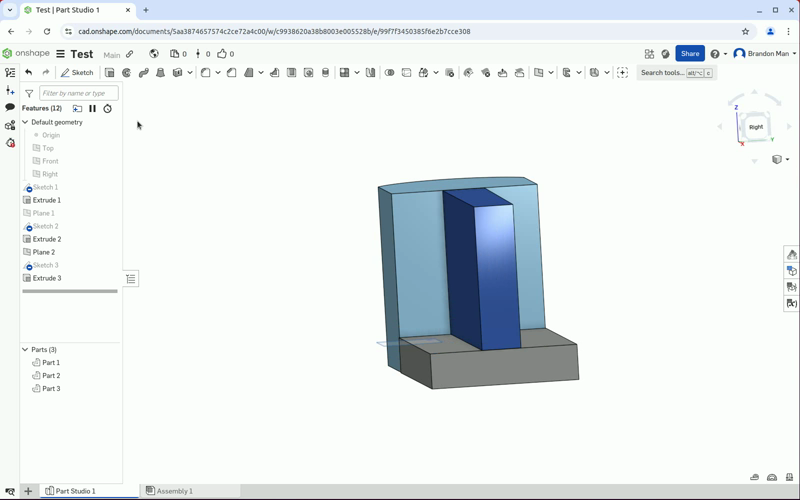
key(right, 3)
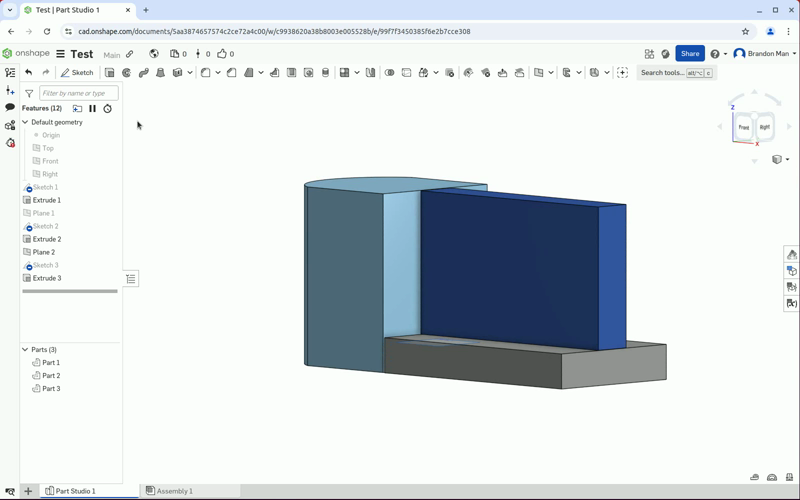
key(down, 3)
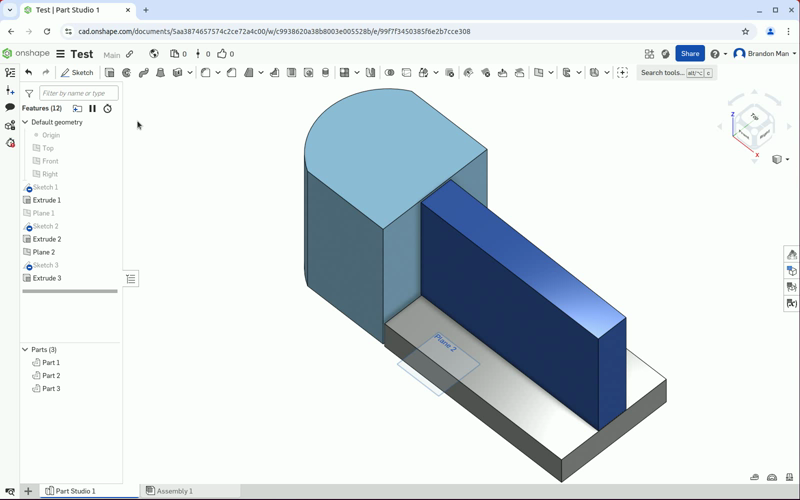
mouse_move(73, 189)
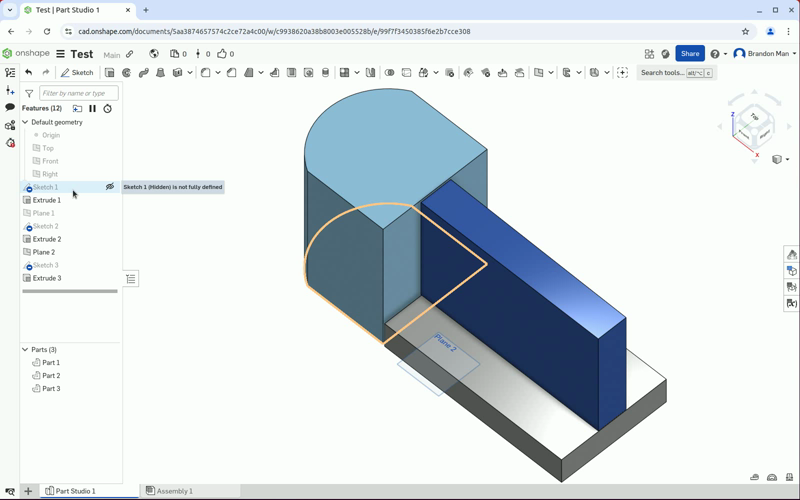
click(73, 189)